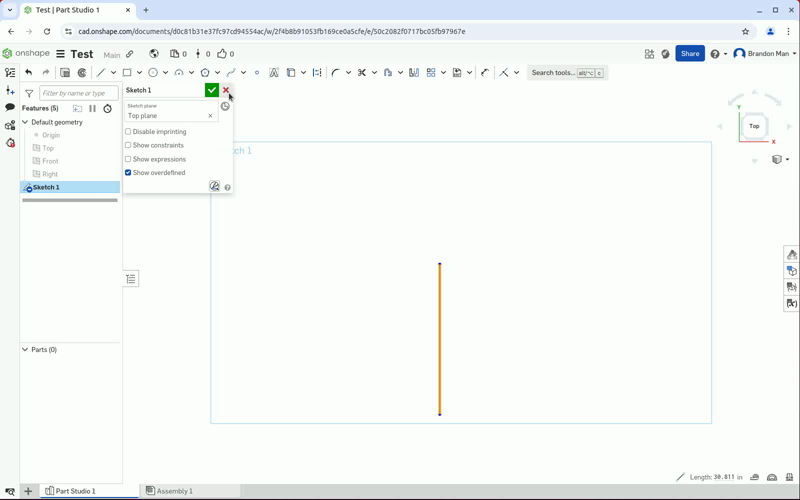
key(shift+h)
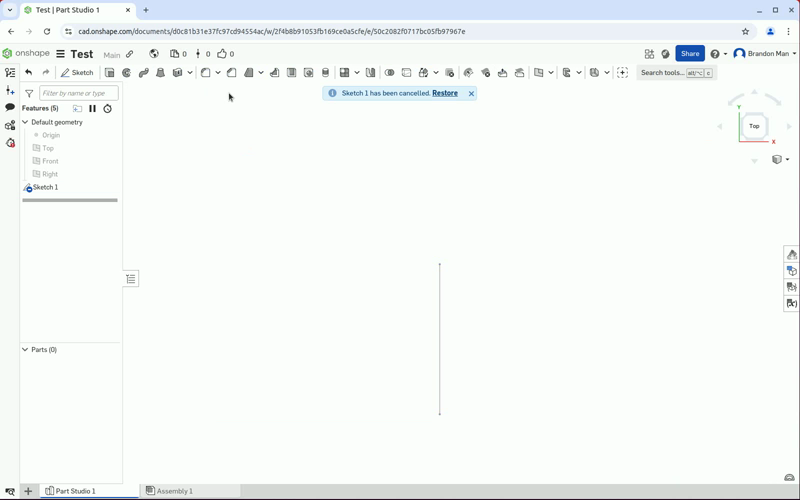
key(shift+s)
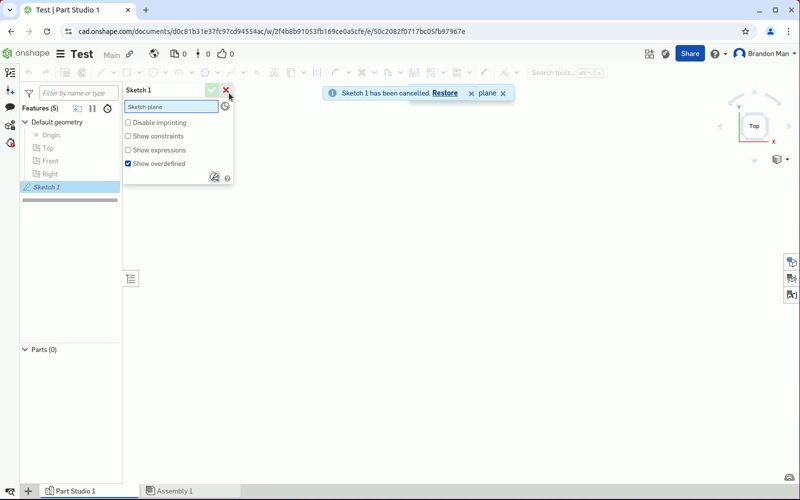
mouse_move(73, 150)
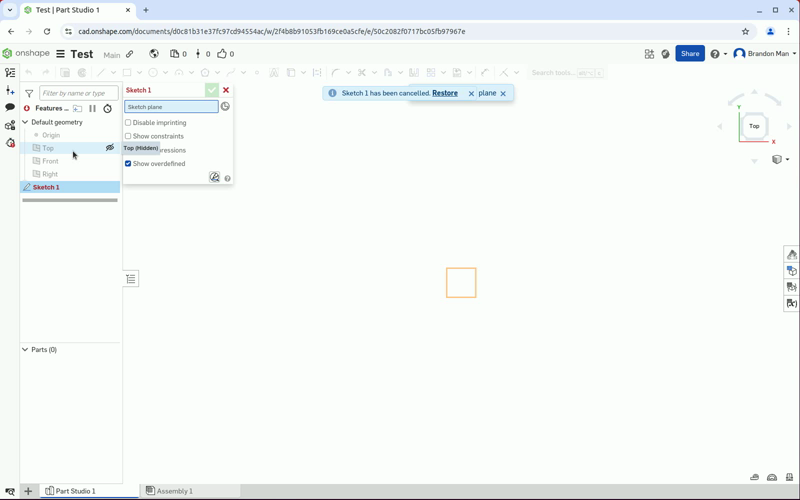
click(73, 150)
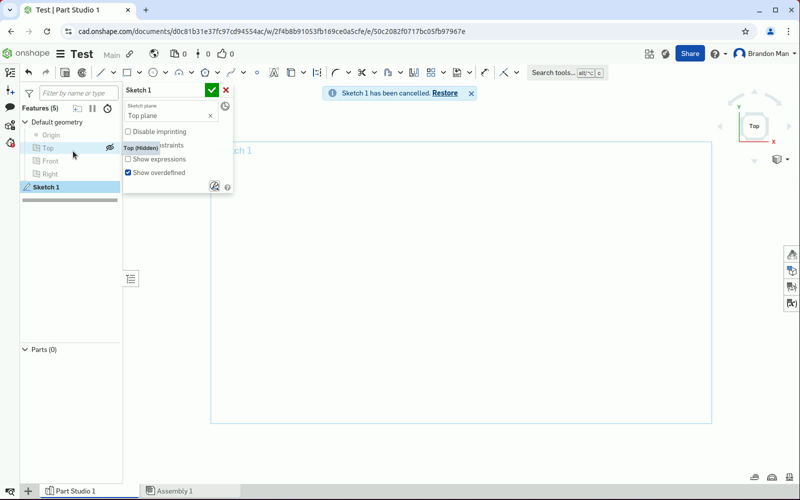
mouse_move(73, 352)
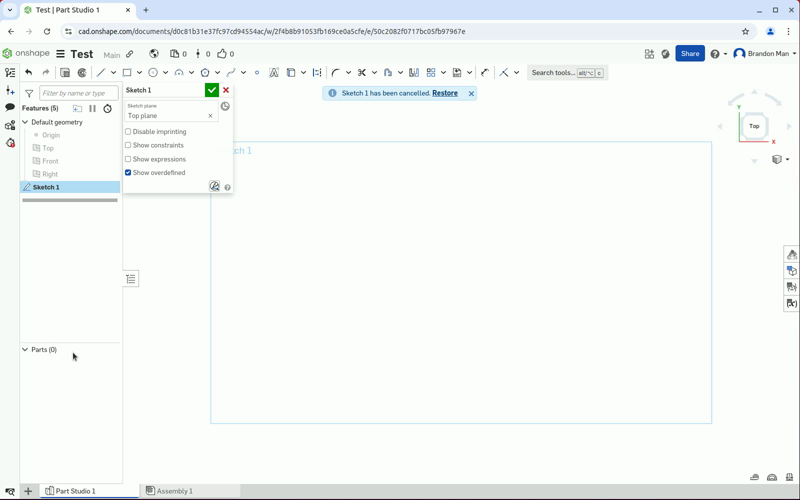
key(y)
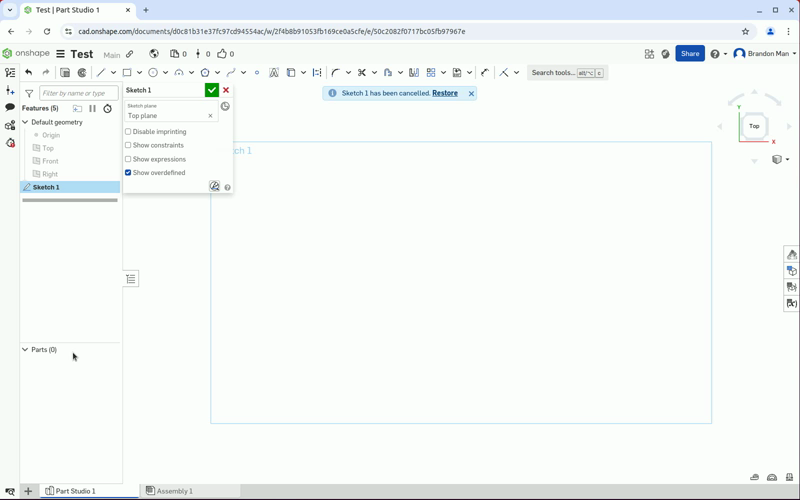
key(a)
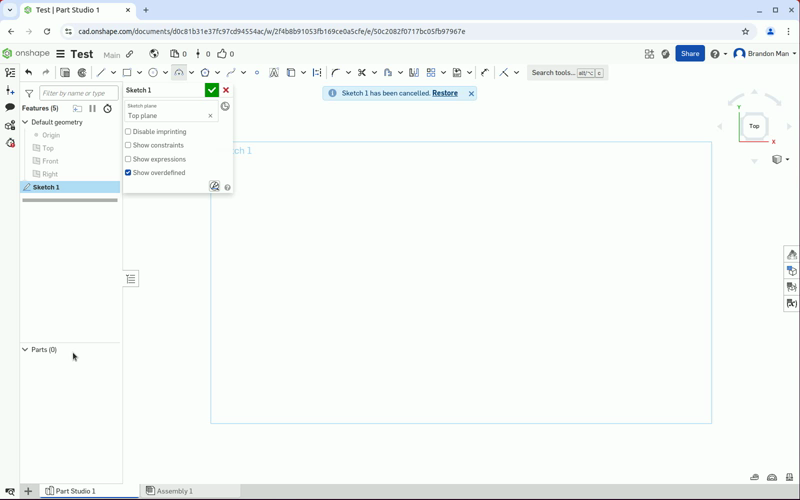
key_down(shift)
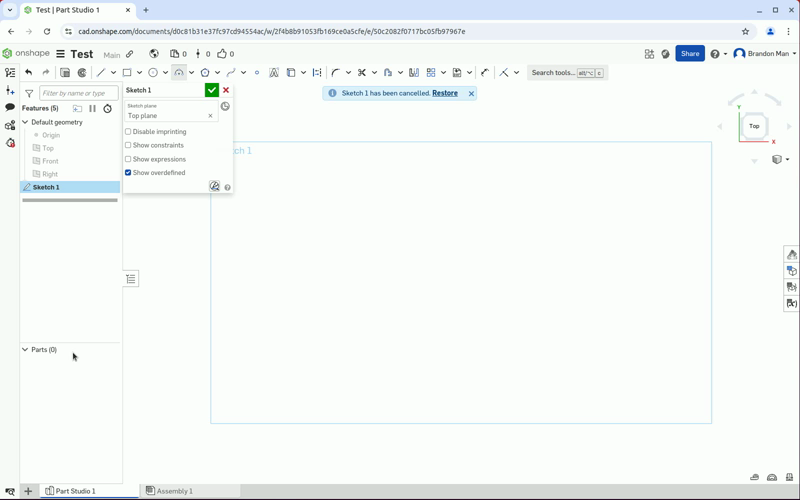
mouse_move(460, 379)
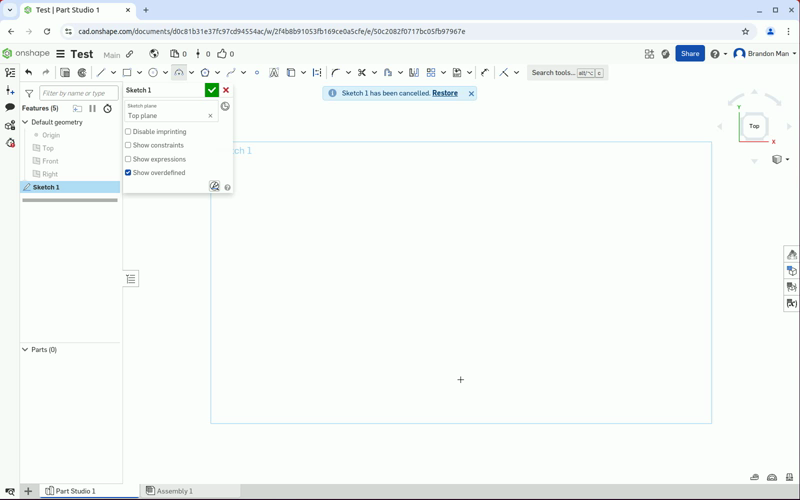
click(460, 379)
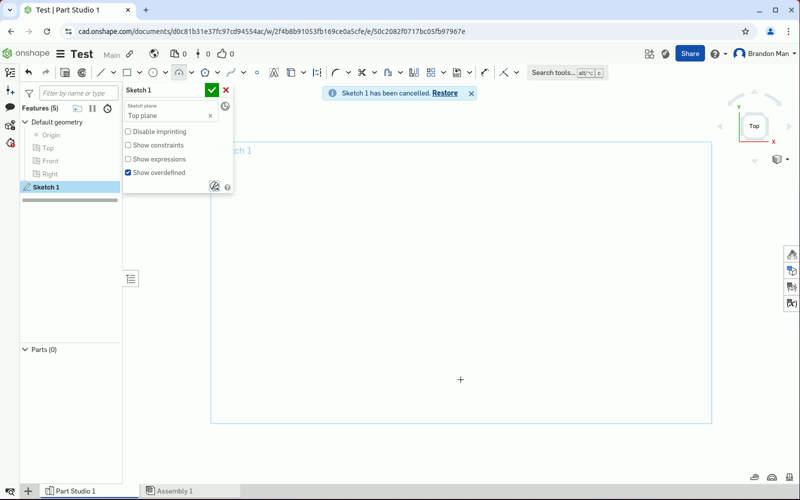
key_up(shift)
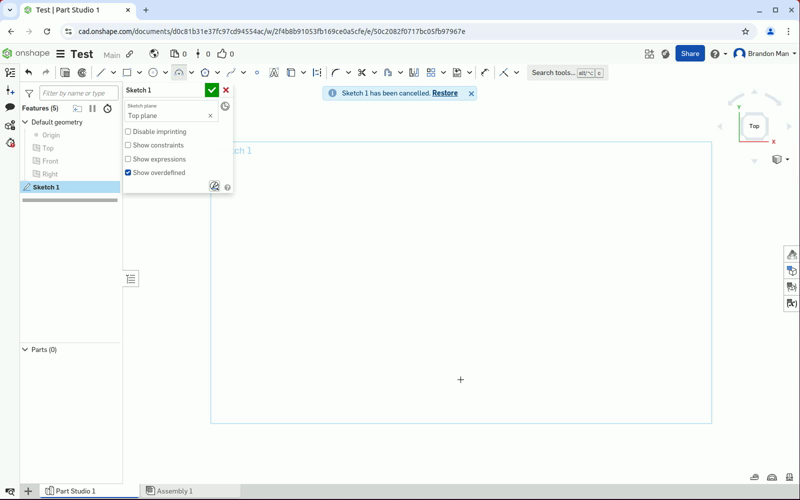
key_down(shift)
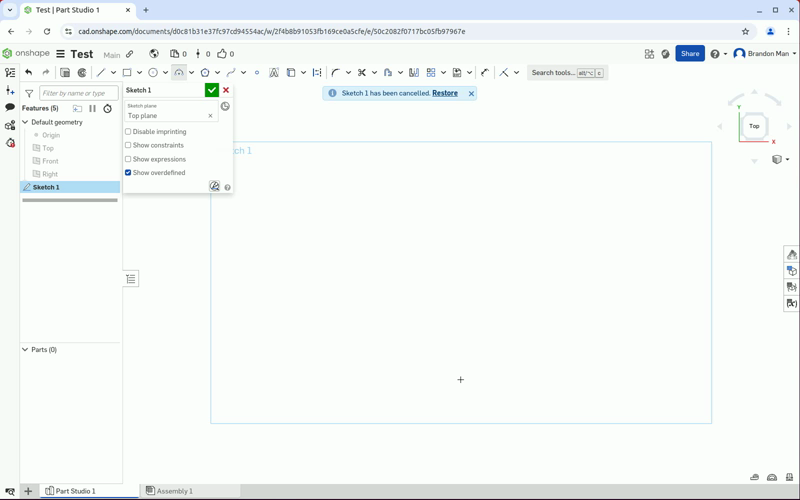
mouse_move(477, 395)
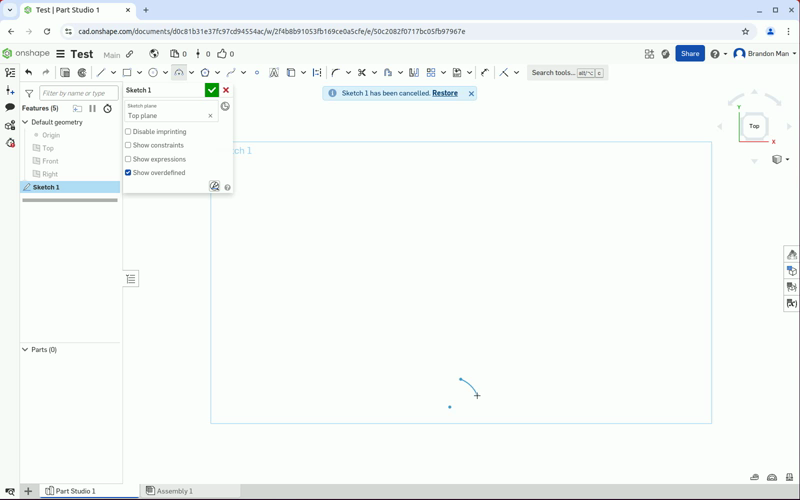
click(477, 395)
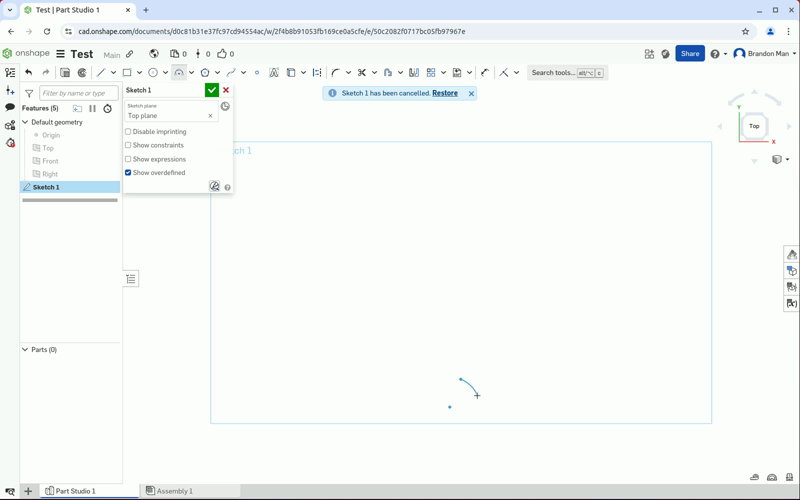
mouse_move(465, 390)
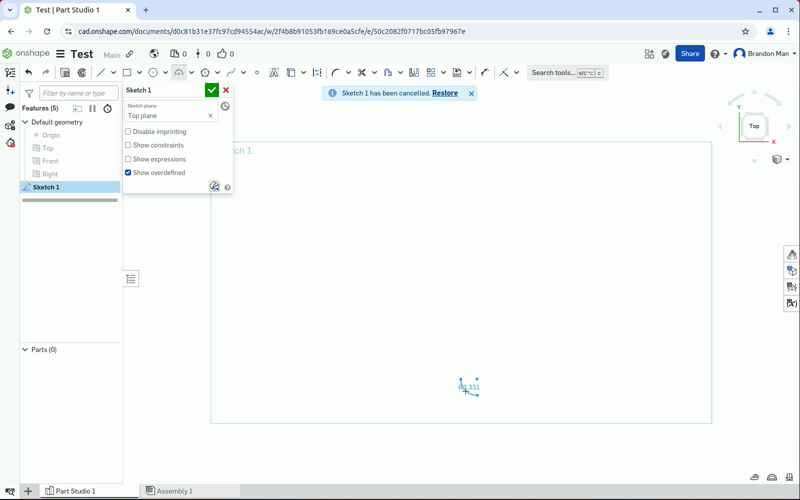
click(465, 390)
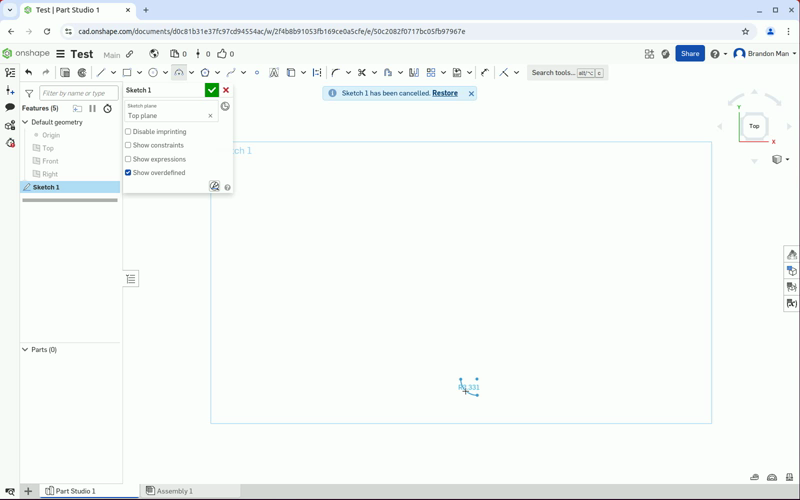
key_up(shift)
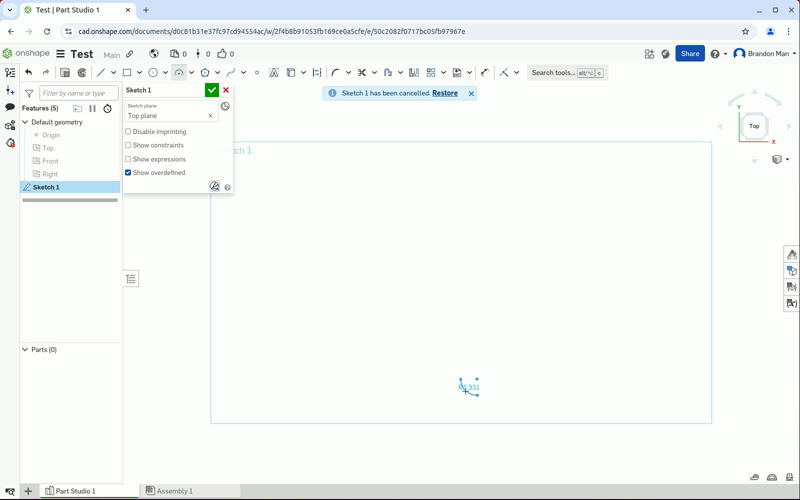
key(esc)
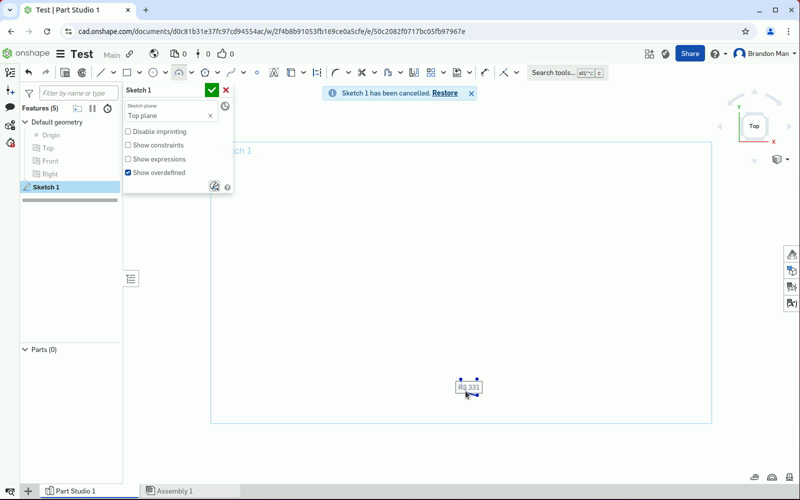
key(l)
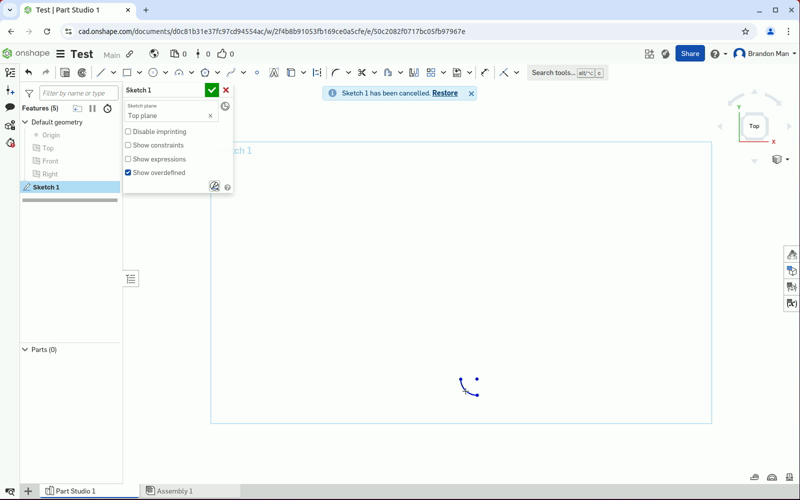
mouse_move(477, 395)
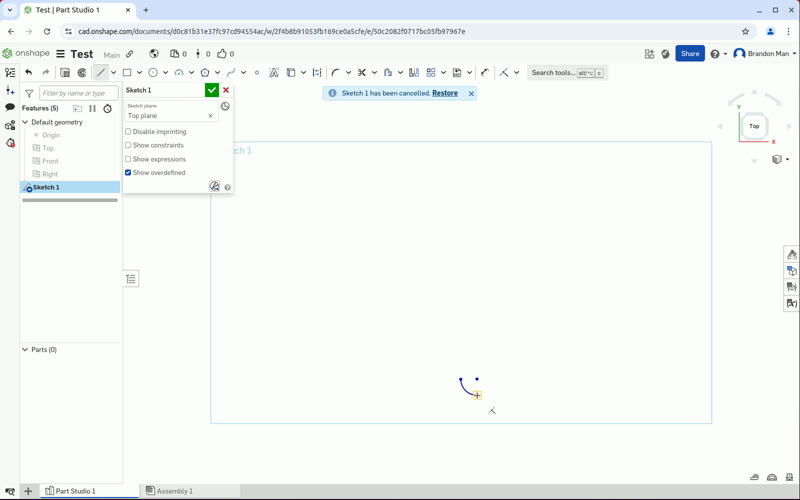
click(477, 395)
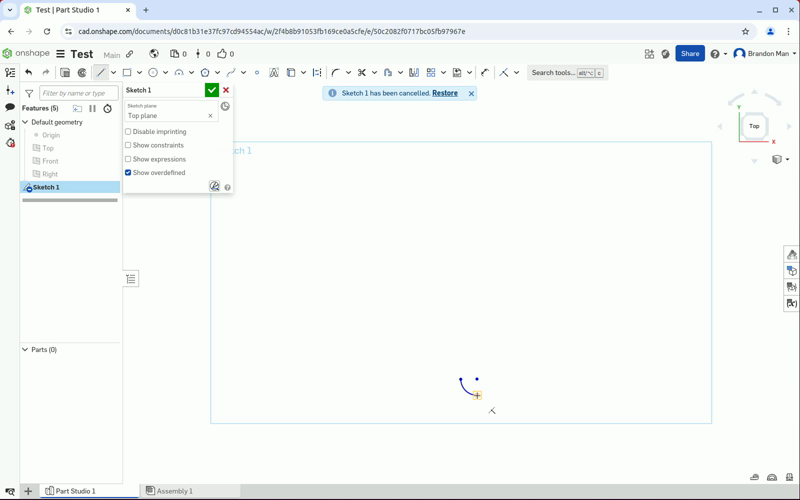
key_down(shift)
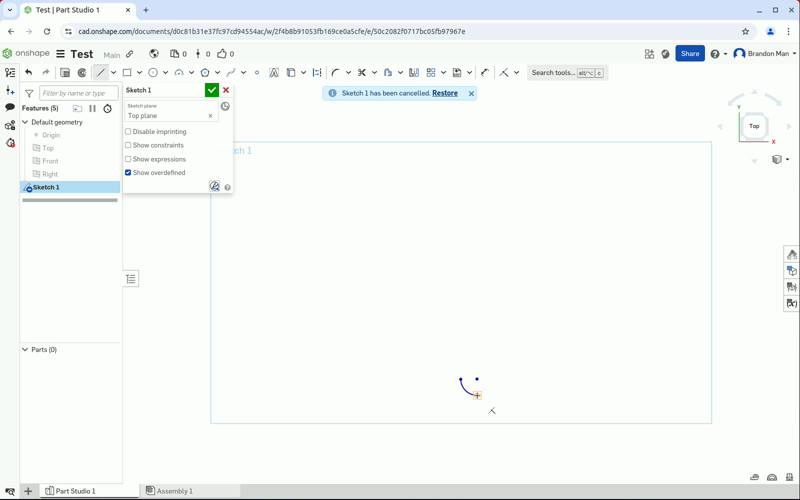
mouse_move(507, 395)
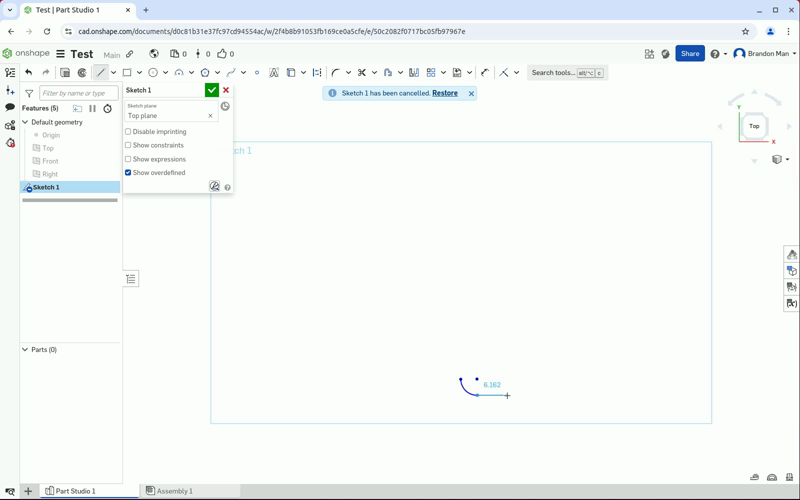
mouse_move(524, 395)
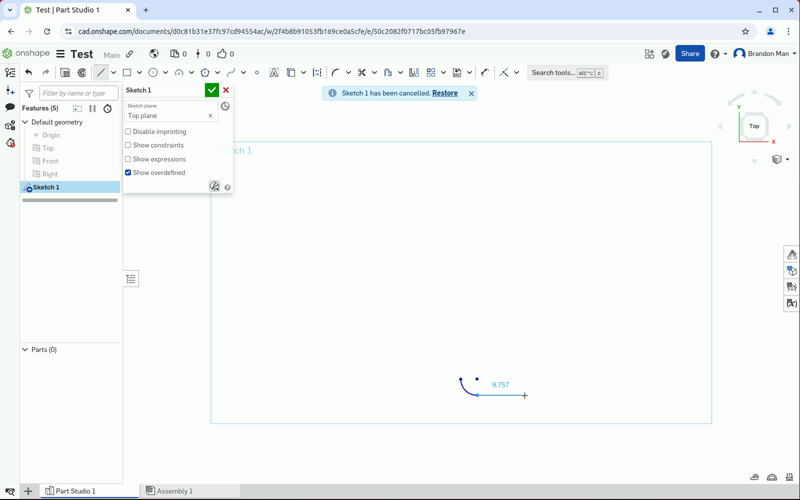
click(524, 395)
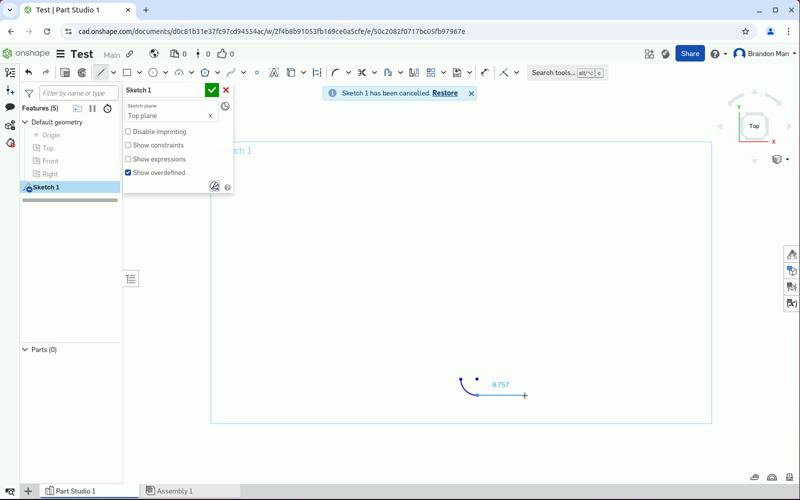
key_up(shift)
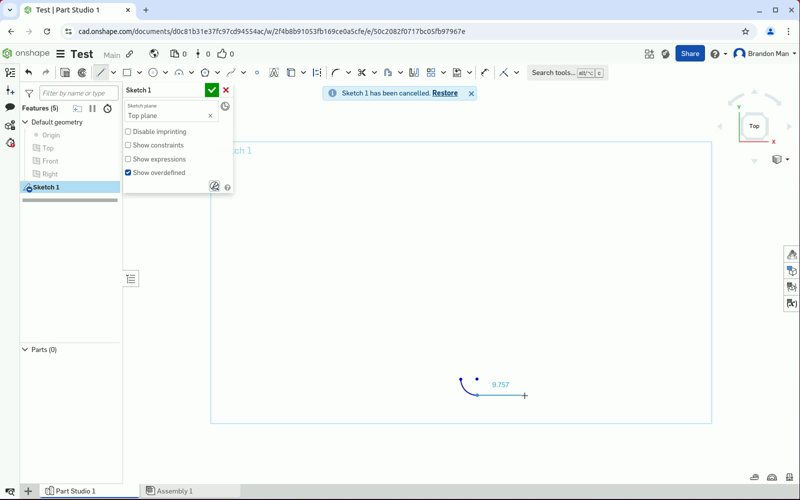
key(esc)
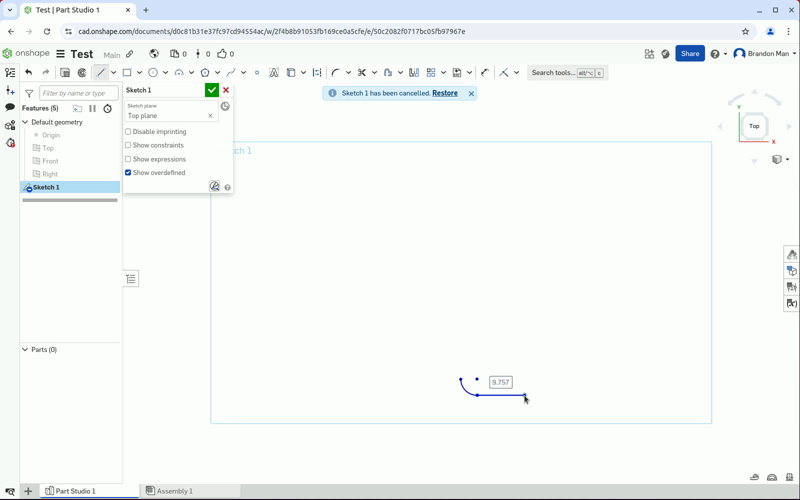
key(a)
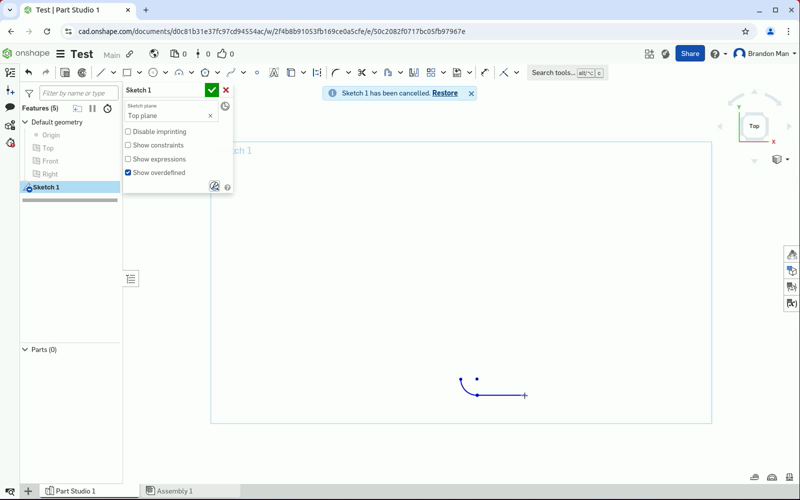
mouse_move(524, 395)
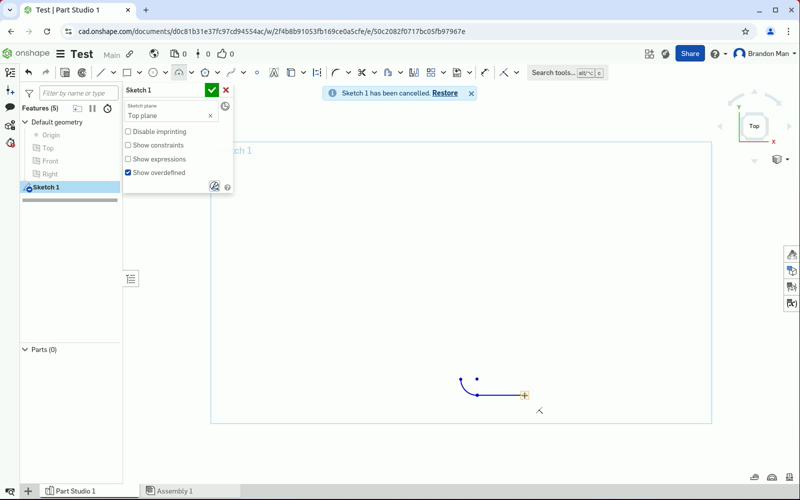
click(524, 395)
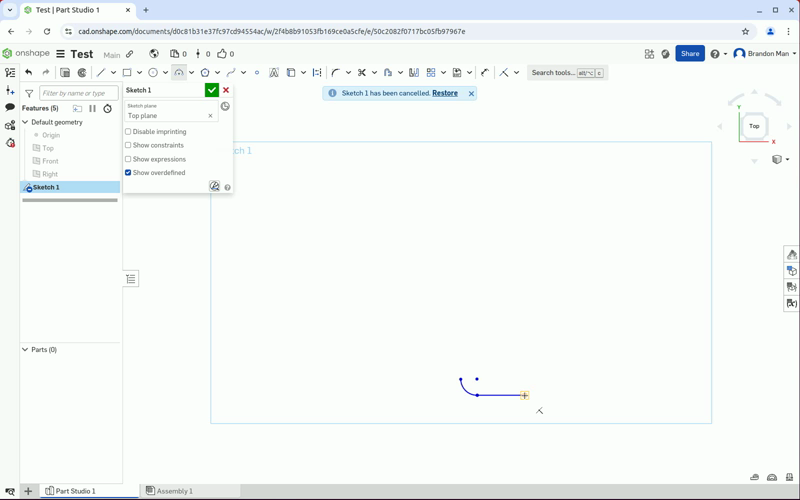
key_down(shift)
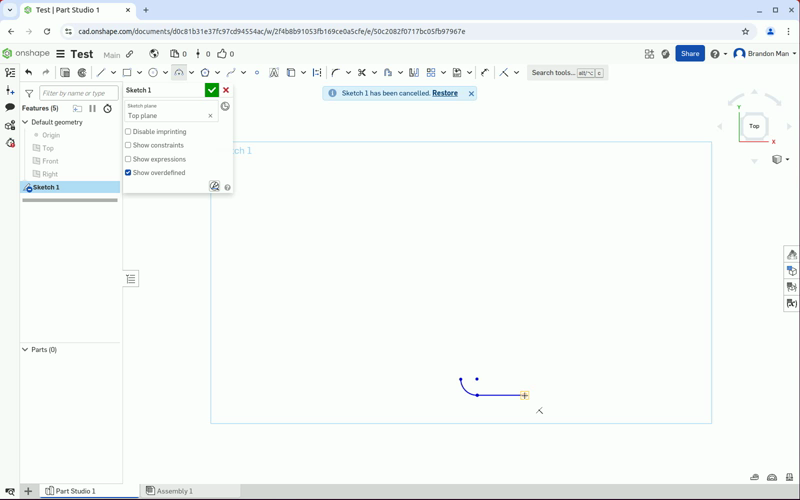
mouse_move(540, 379)
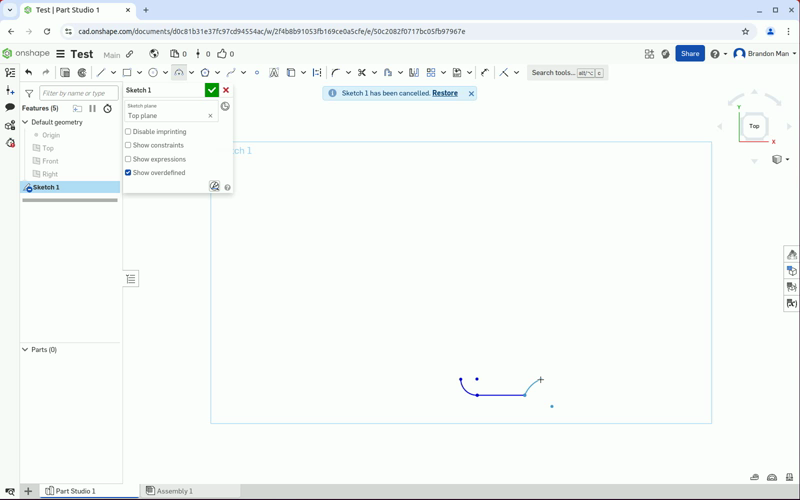
click(540, 379)
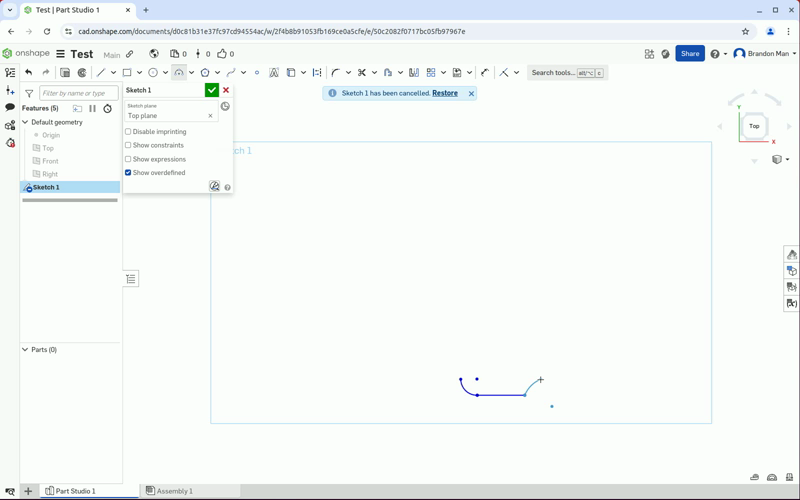
mouse_move(536, 390)
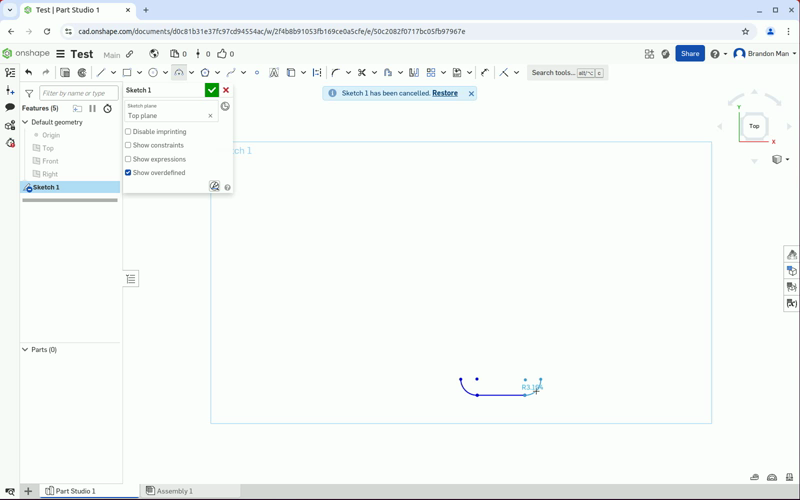
click(536, 390)
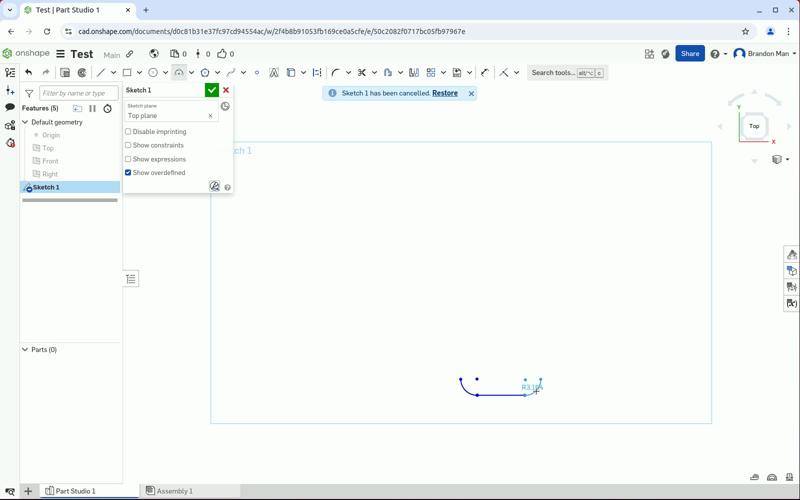
key_up(shift)
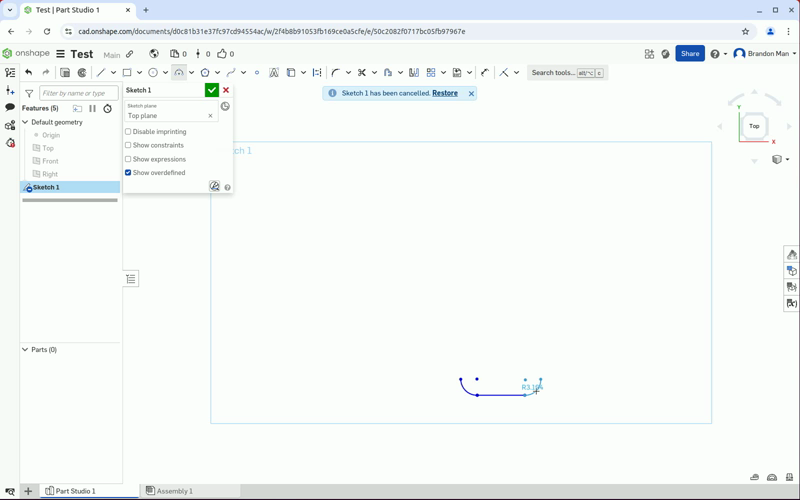
key(esc)
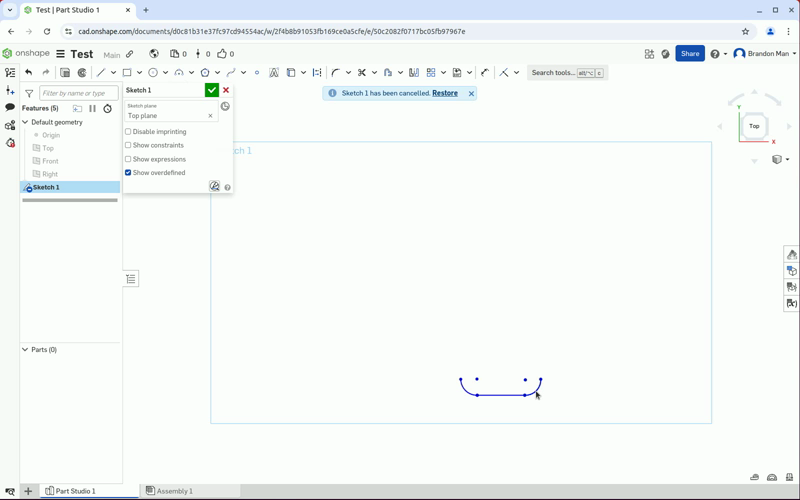
key(l)
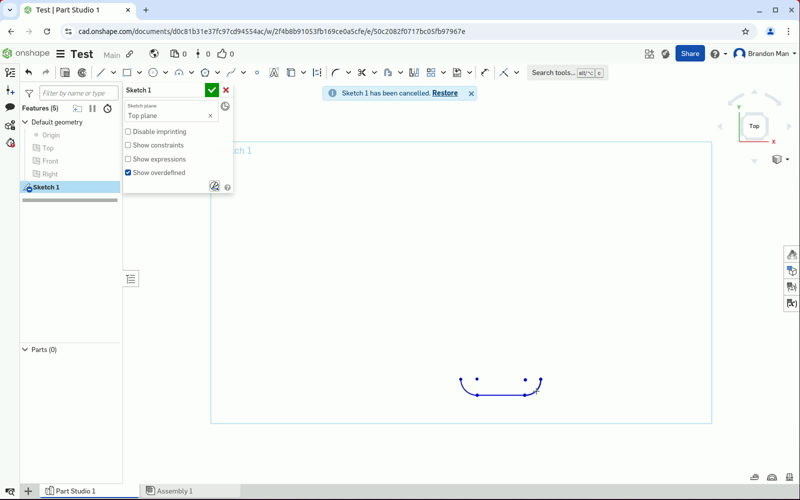
mouse_move(540, 379)
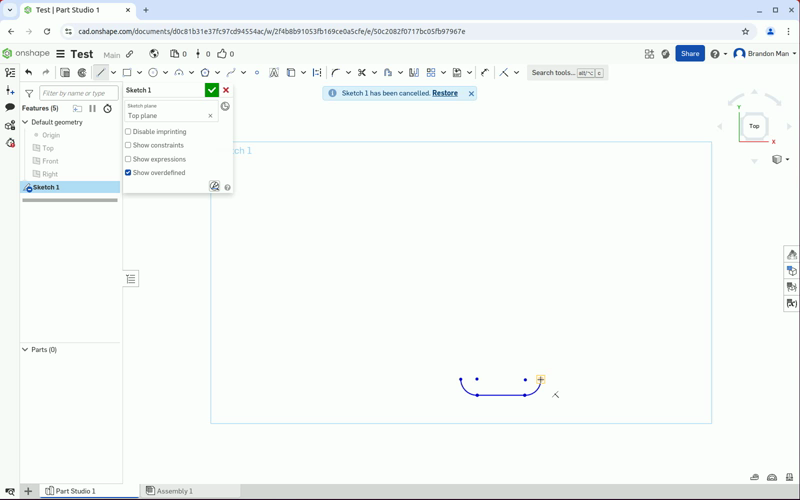
click(540, 379)
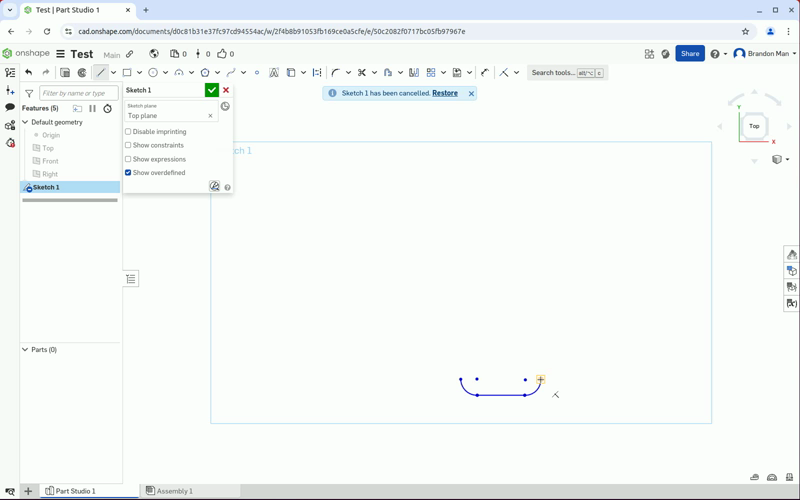
key_down(shift)
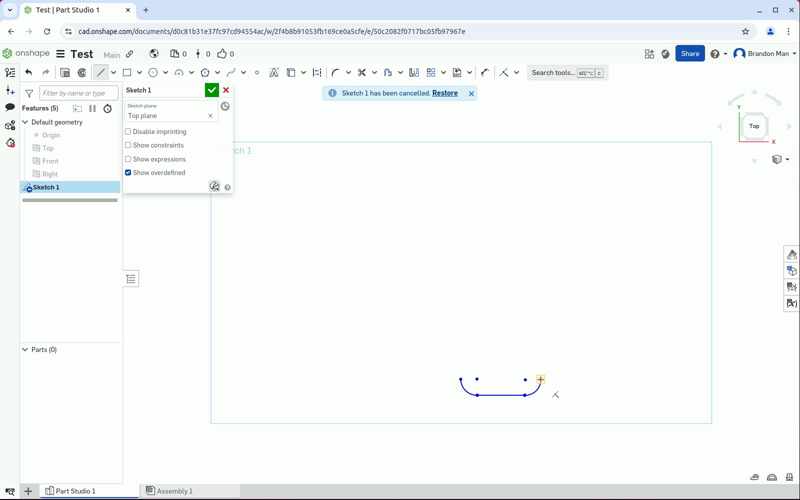
mouse_move(540, 299)
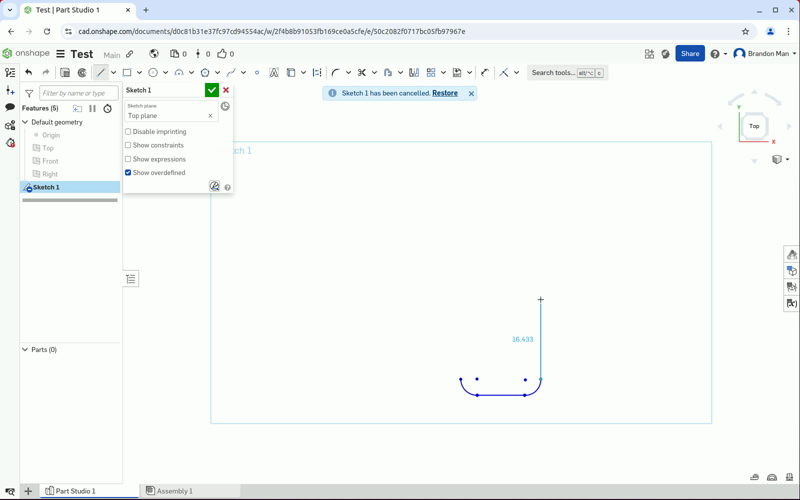
click(540, 299)
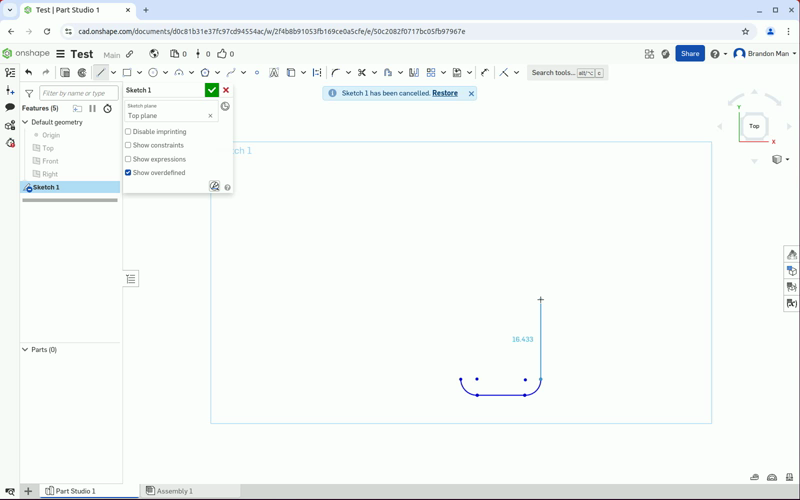
key_up(shift)
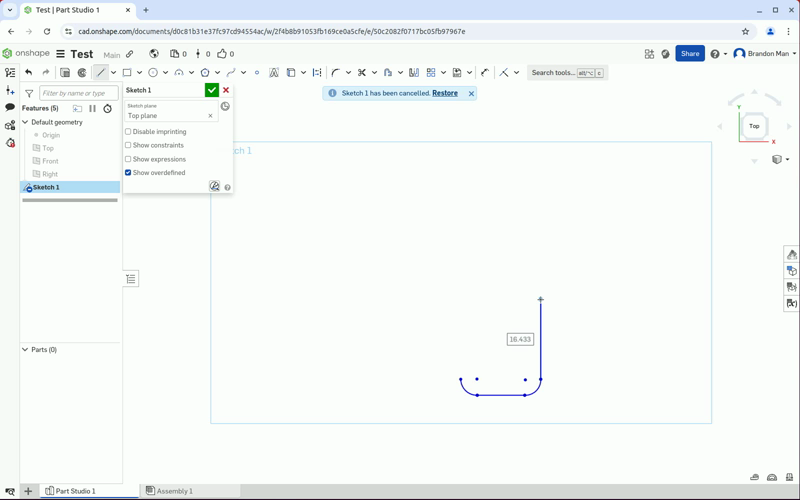
key(esc)
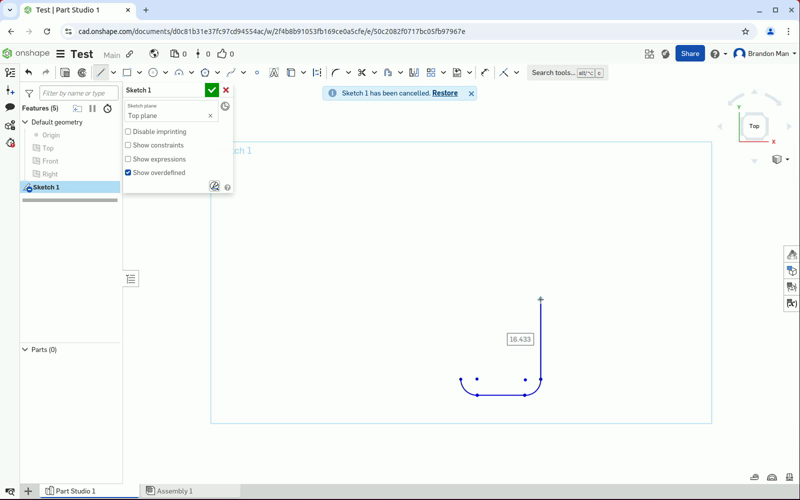
key(a)
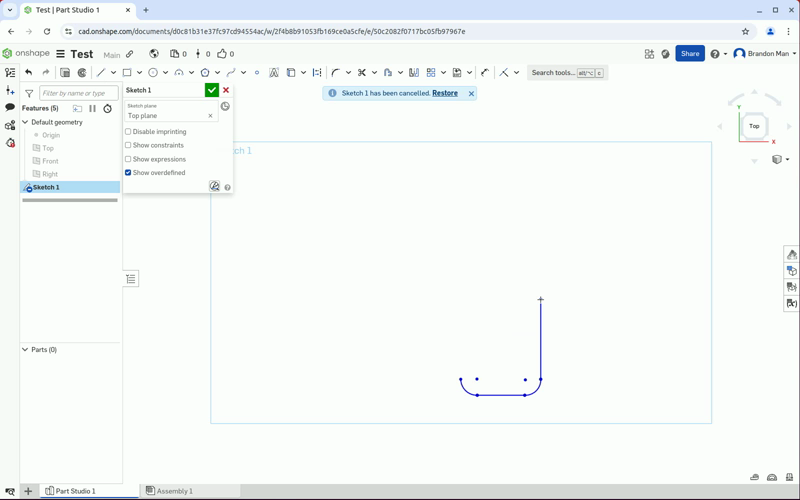
mouse_move(540, 299)
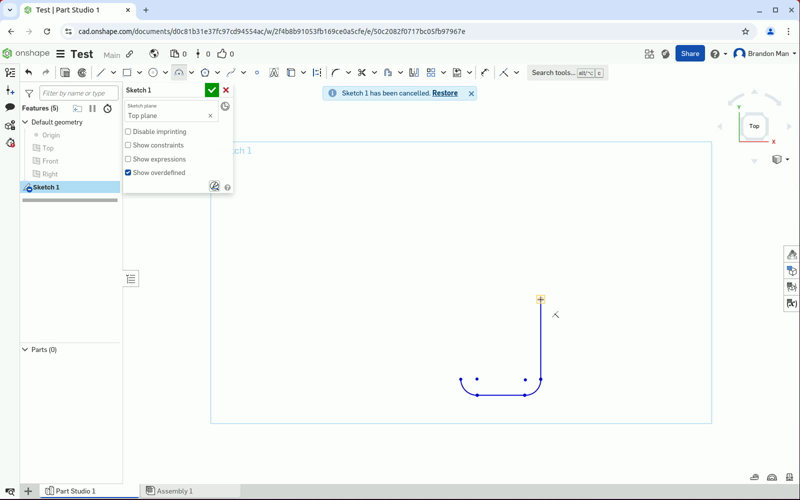
click(540, 299)
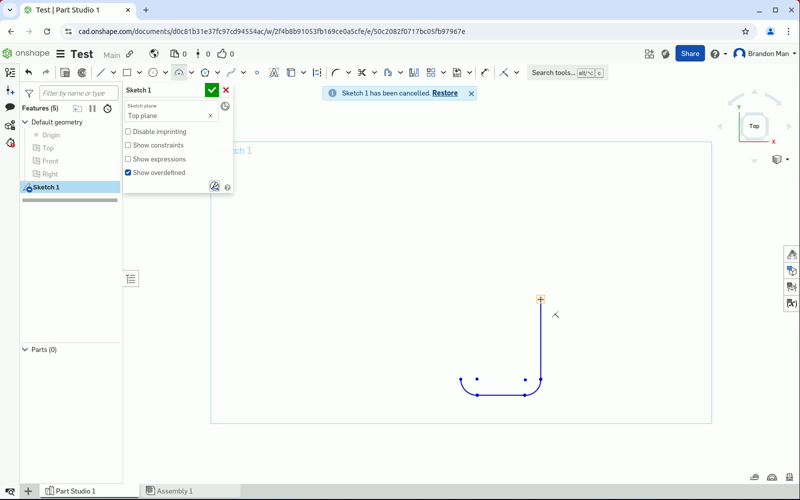
key_down(shift)
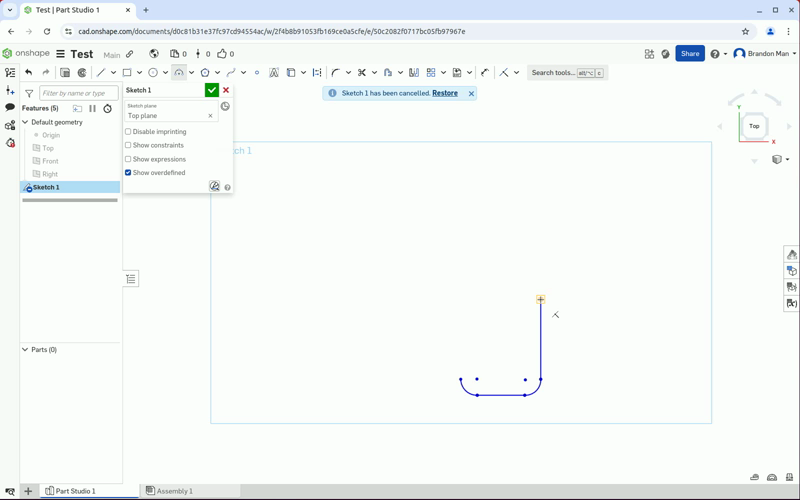
mouse_move(524, 282)
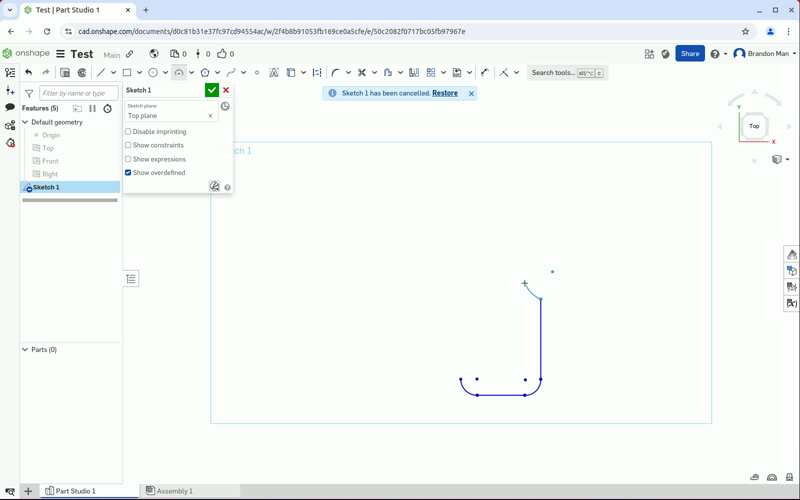
click(524, 282)
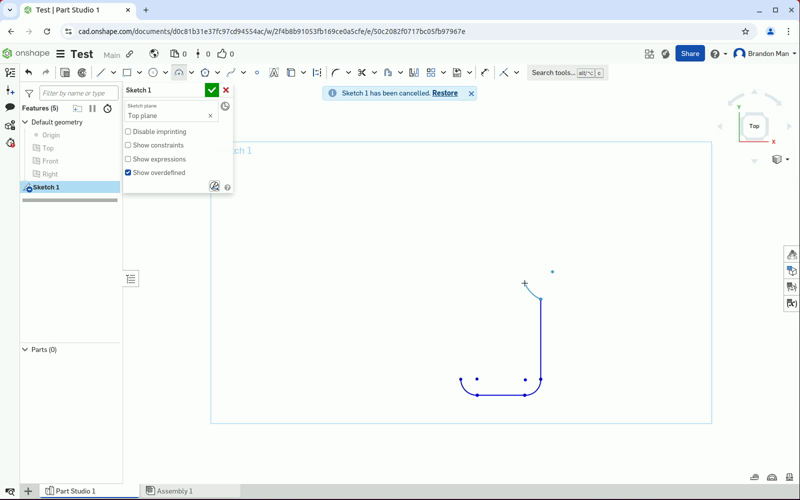
mouse_move(536, 287)
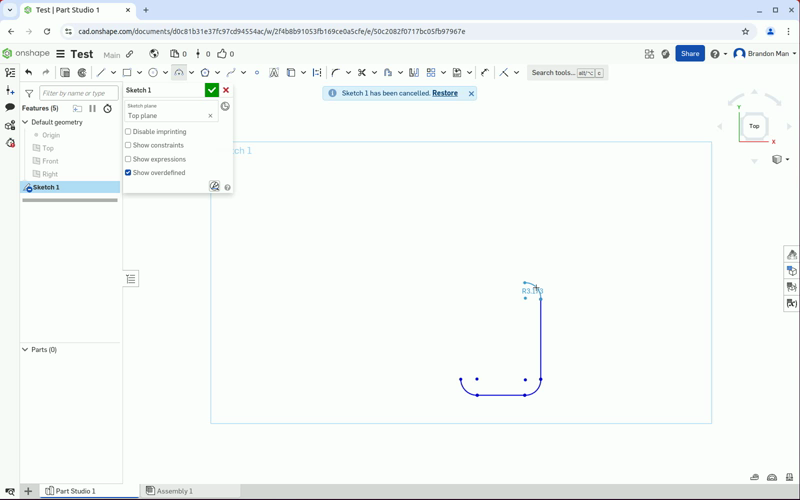
click(536, 287)
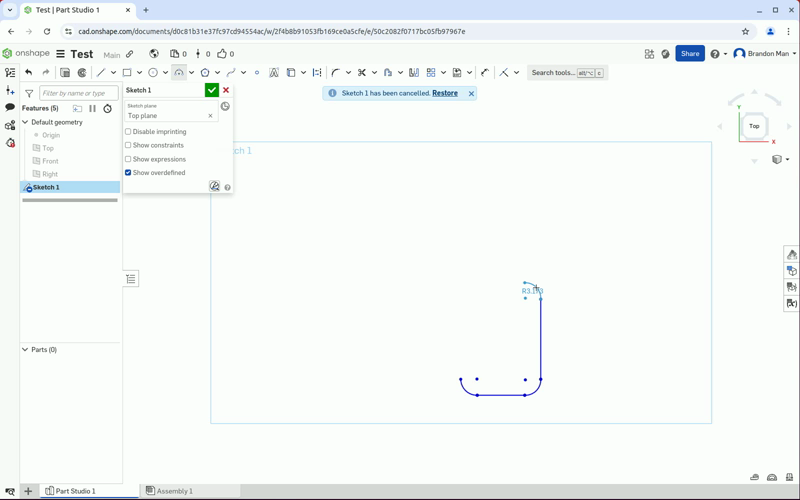
key_up(shift)
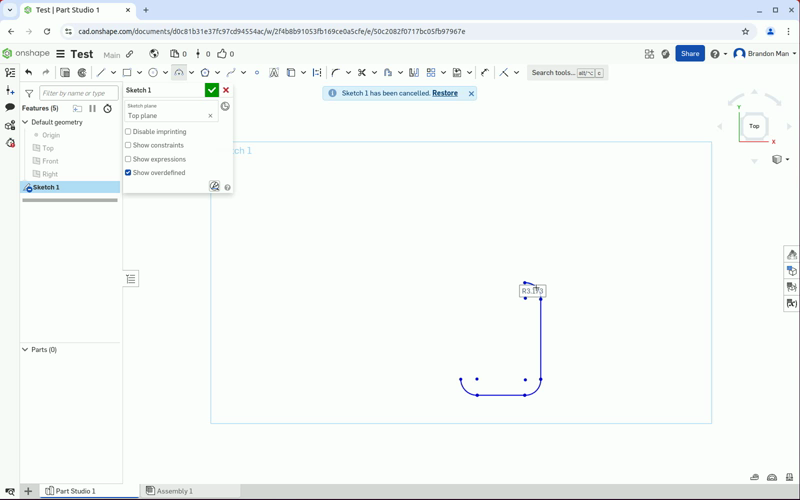
key(esc)
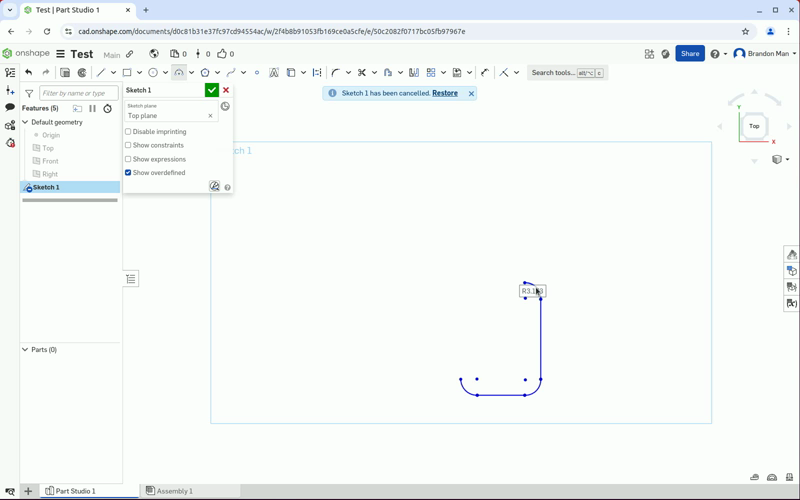
key(l)
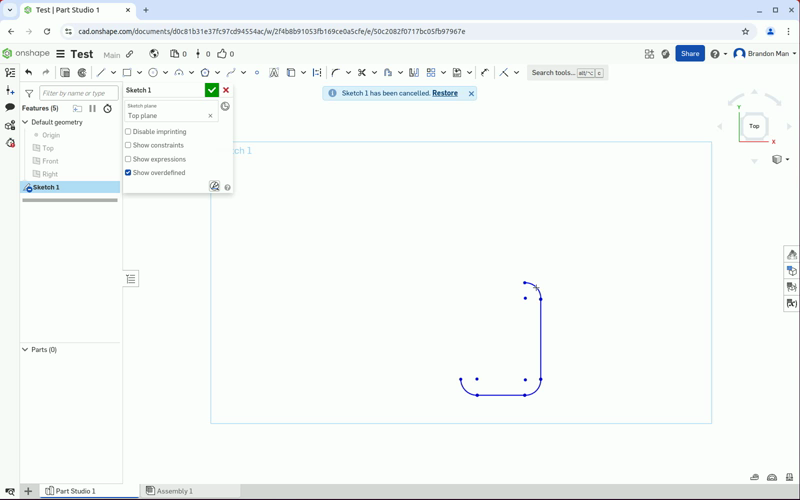
mouse_move(524, 282)
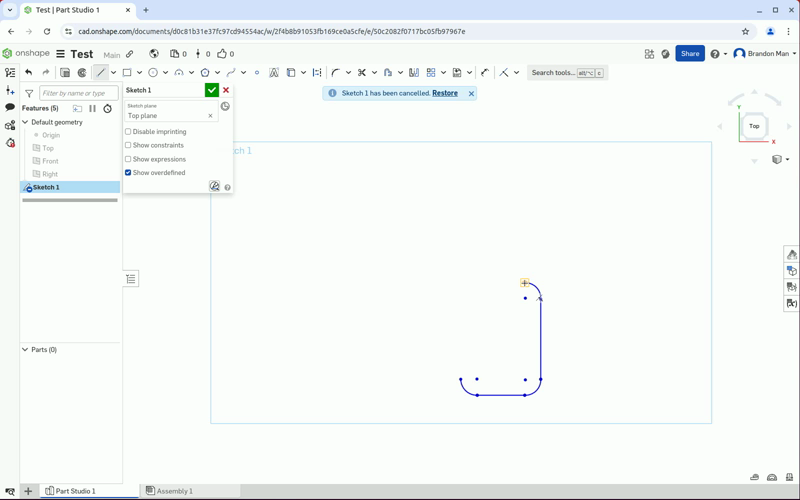
click(524, 282)
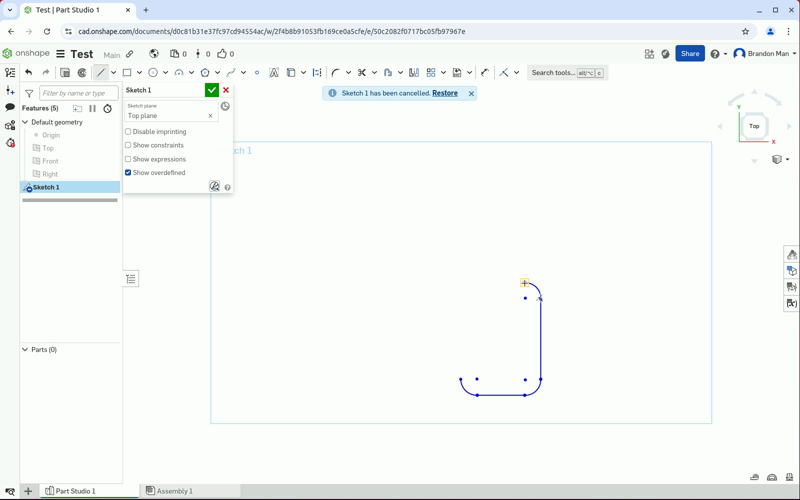
key_down(shift)
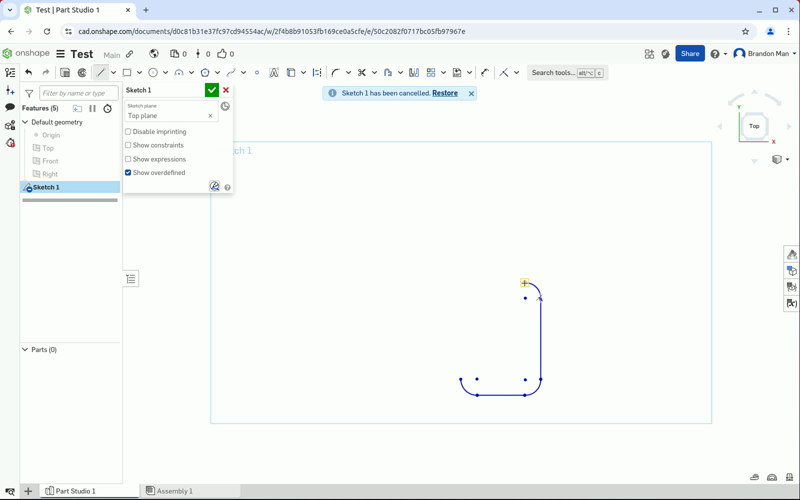
mouse_move(554, 282)
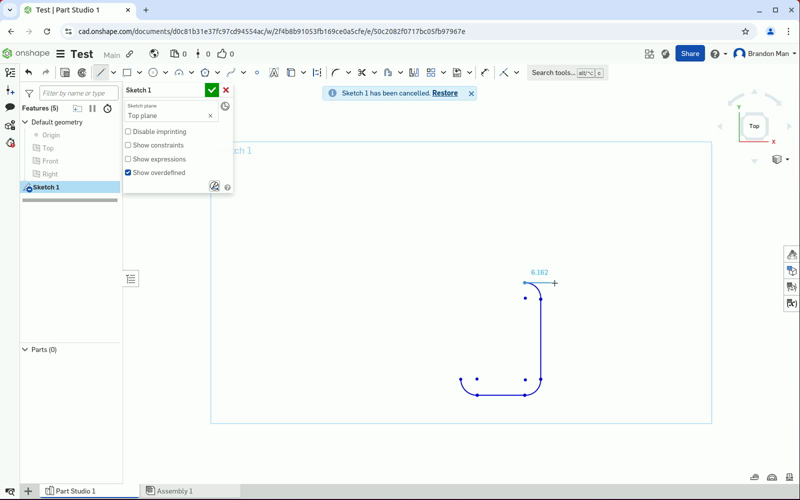
mouse_move(477, 282)
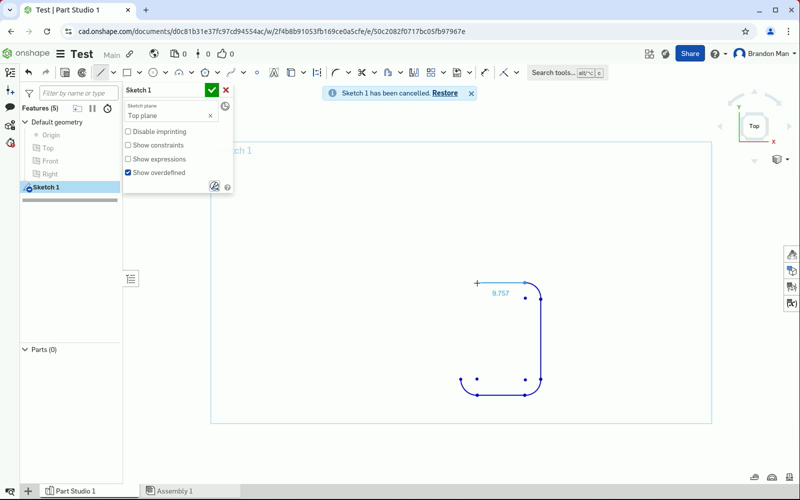
click(477, 282)
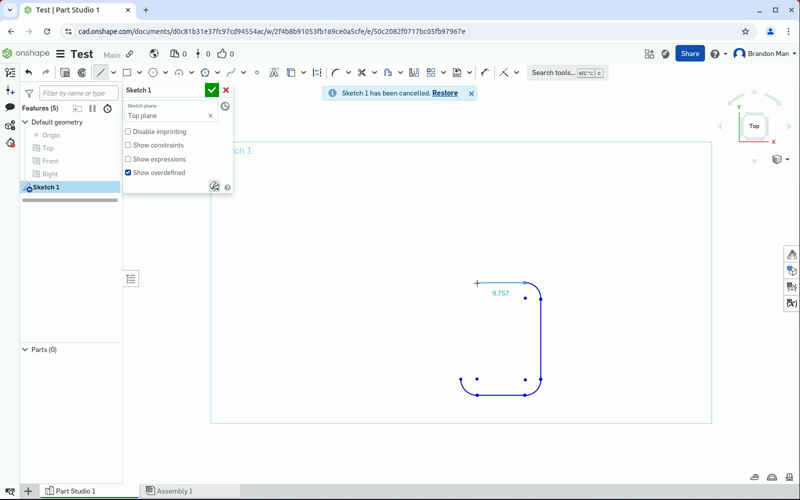
key_up(shift)
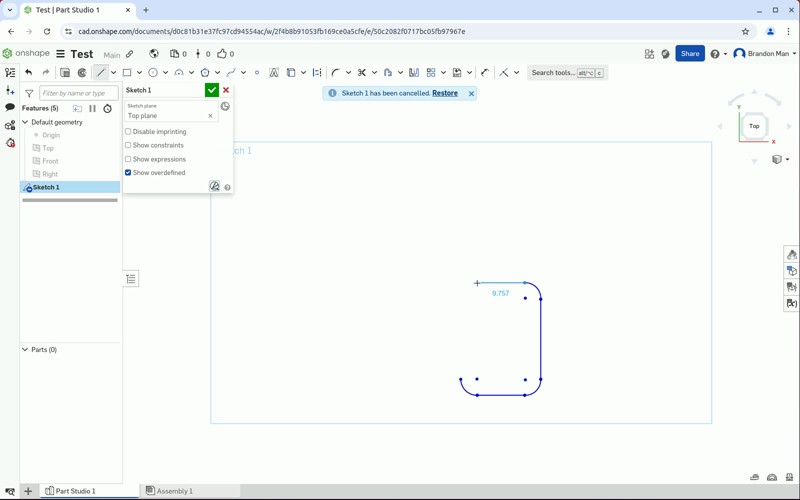
key(esc)
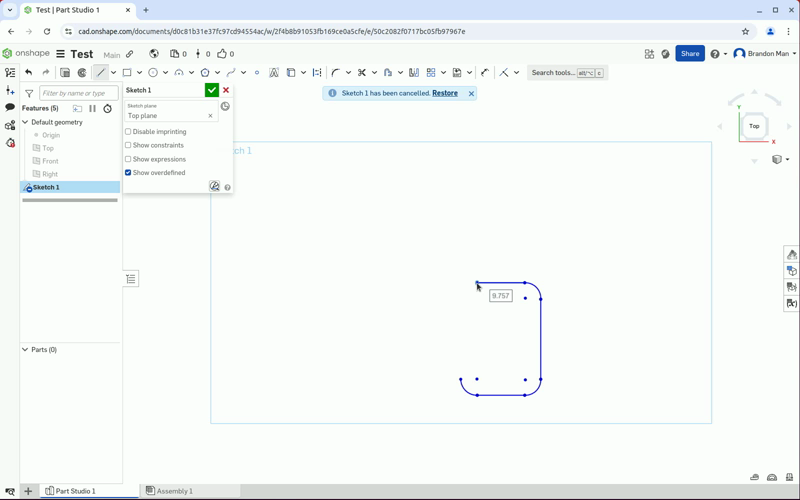
key(a)
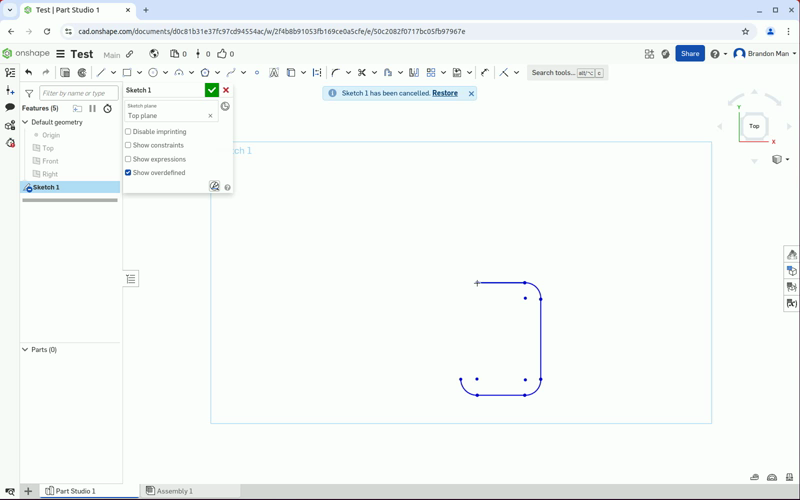
mouse_move(477, 282)
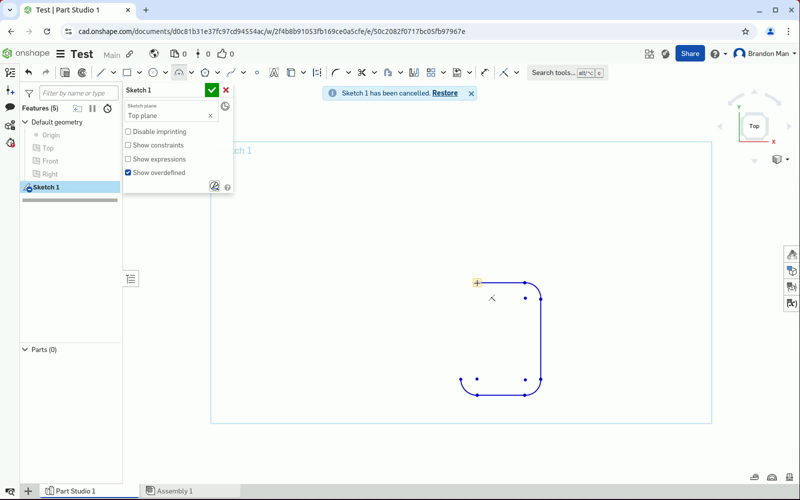
click(477, 282)
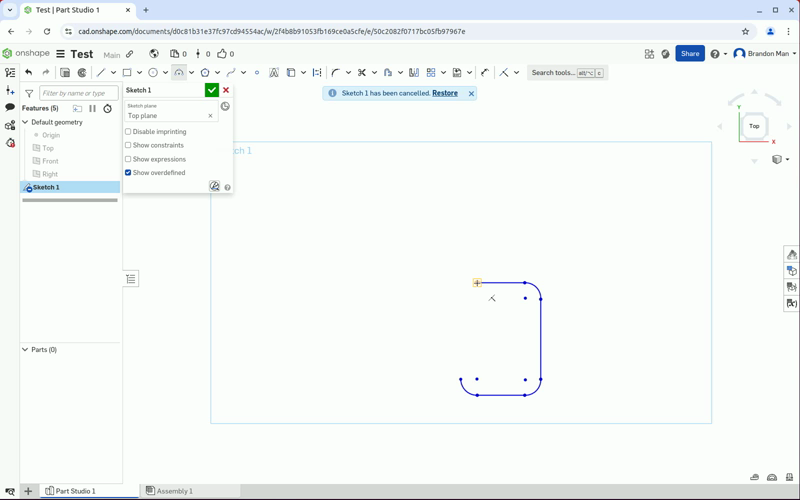
key_down(shift)
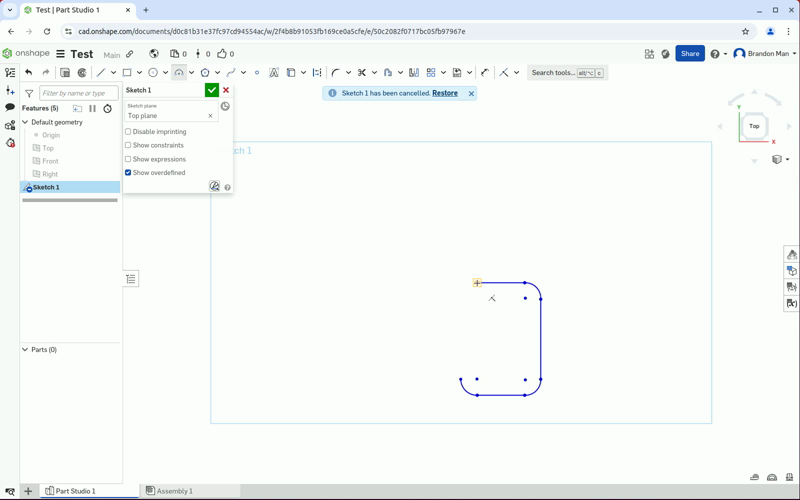
mouse_move(460, 299)
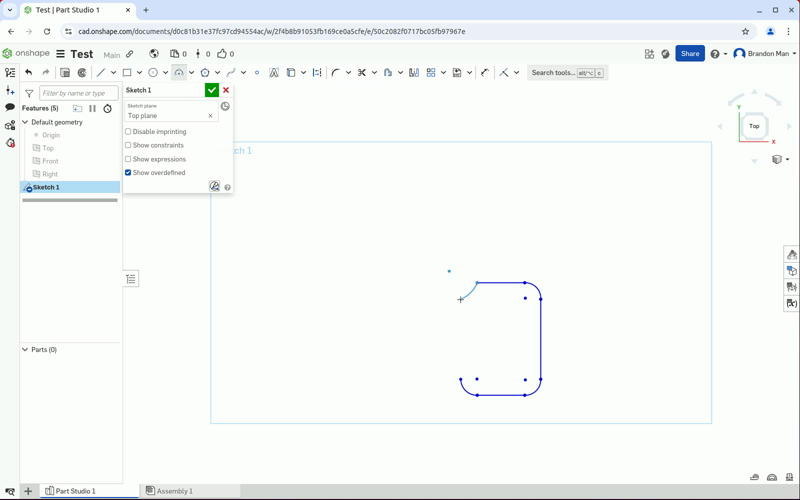
click(460, 299)
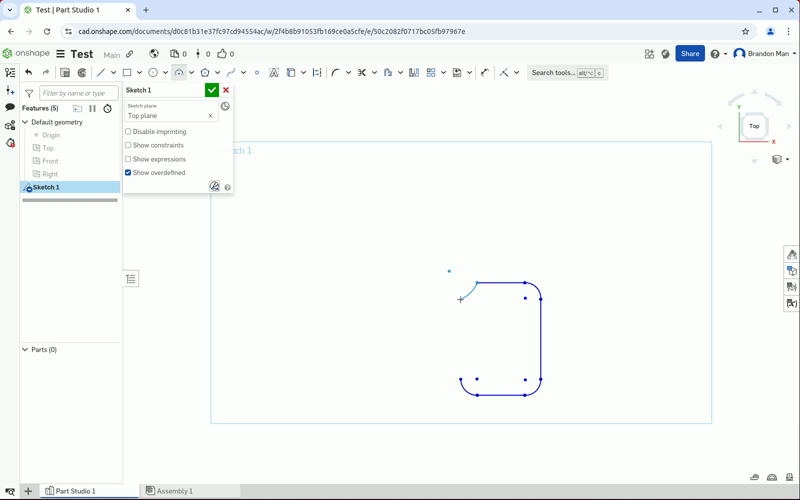
mouse_move(465, 287)
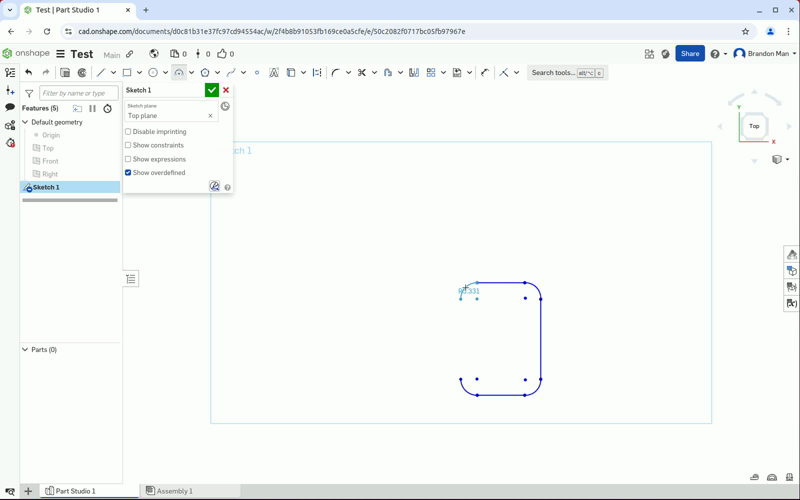
click(465, 287)
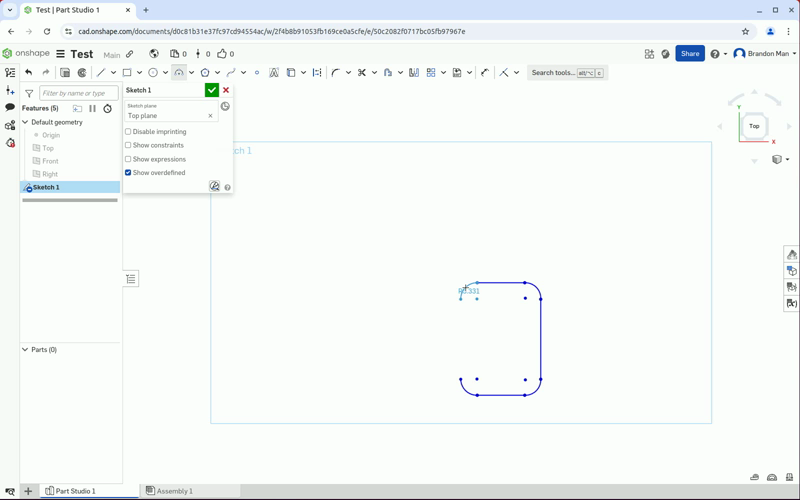
key_up(shift)
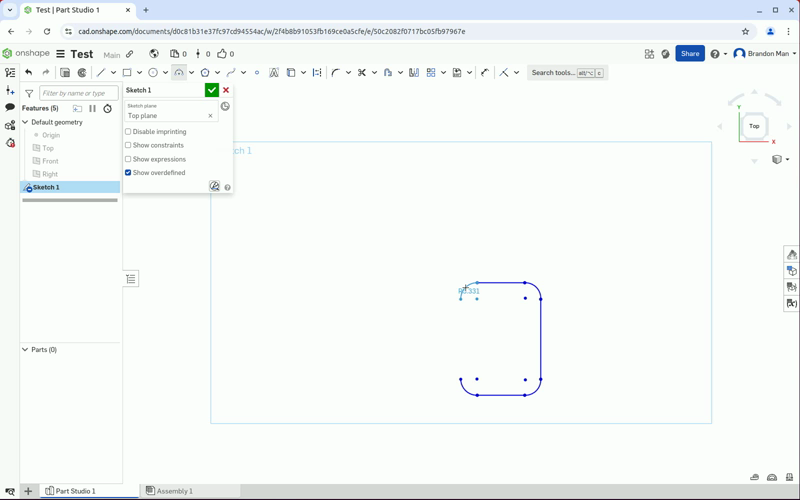
key(esc)
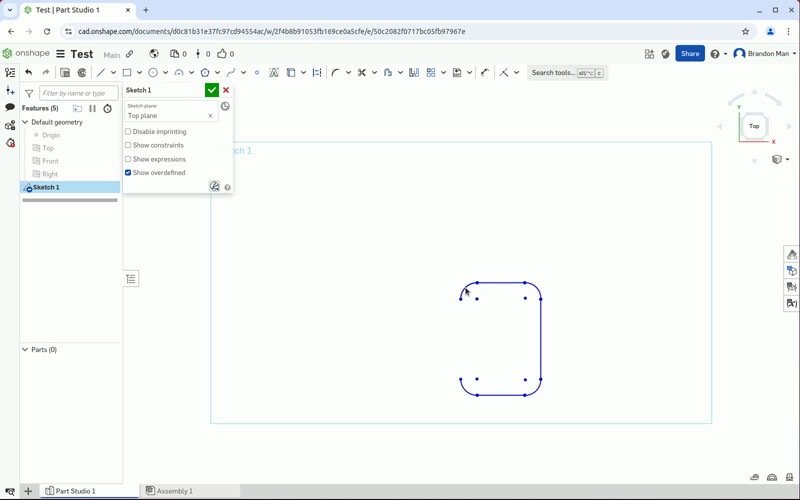
key(l)
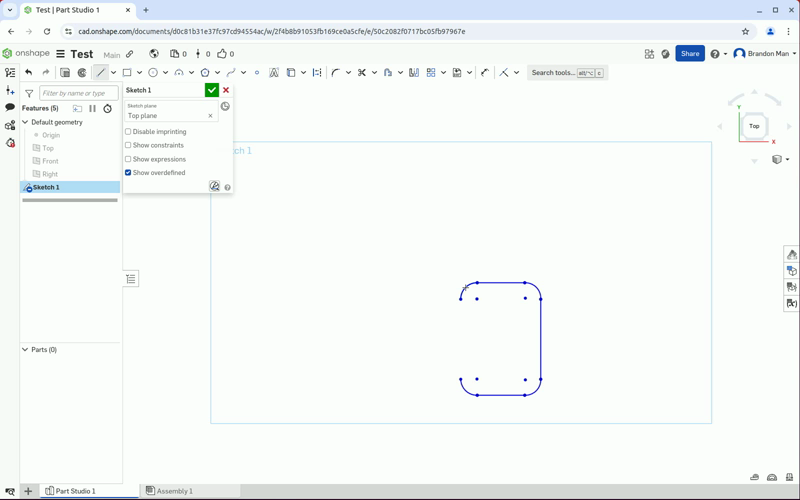
mouse_move(460, 299)
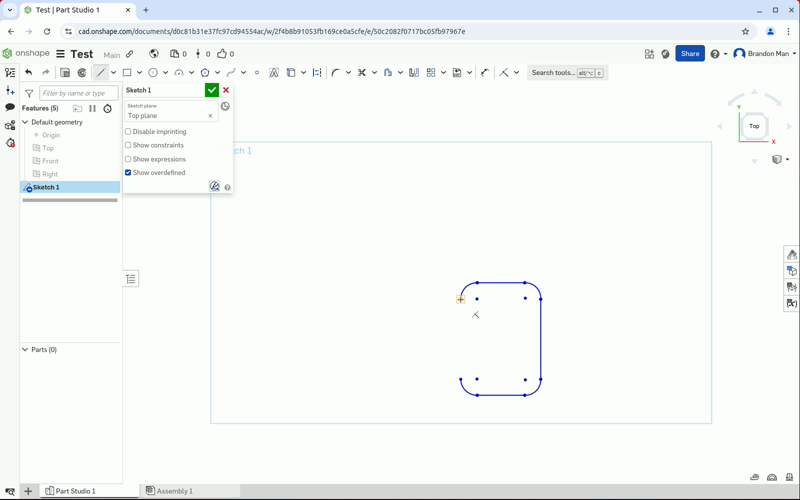
click(460, 299)
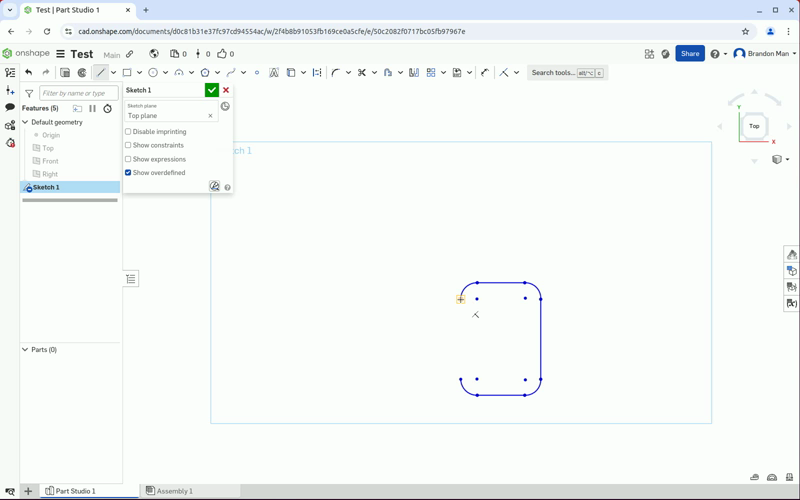
key_down(shift)
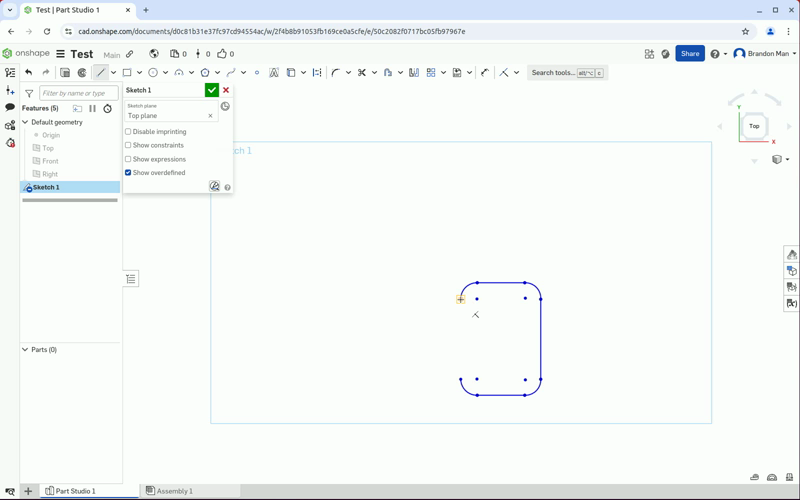
mouse_move(460, 379)
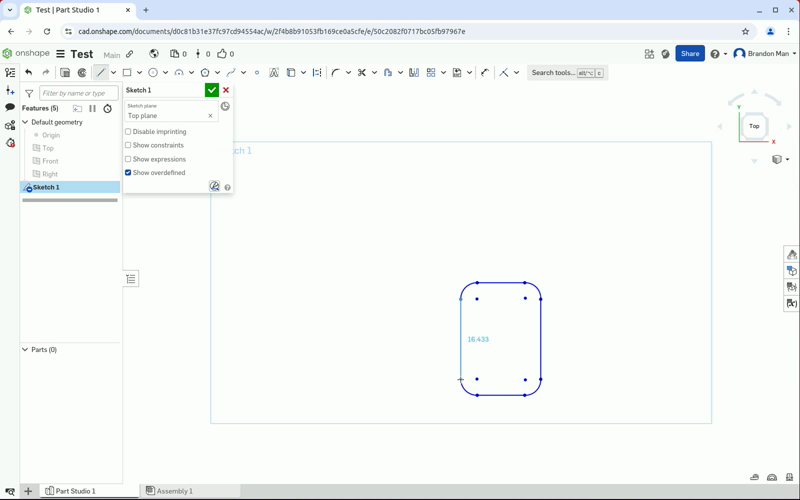
key_up(shift)
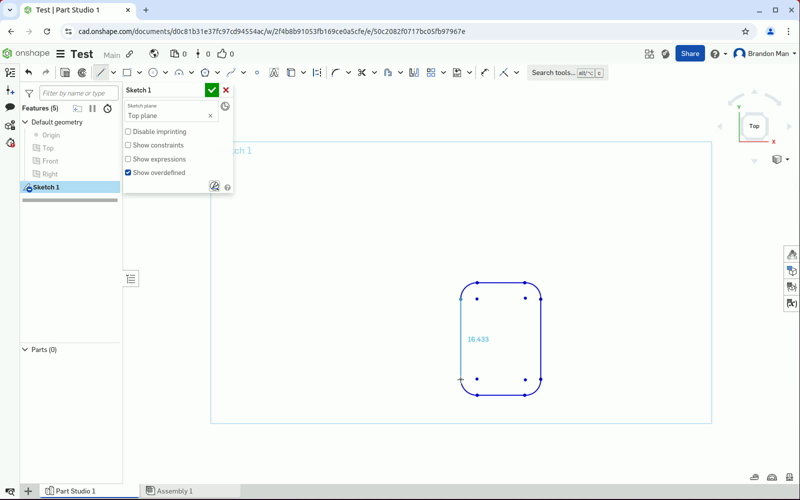
click(460, 379)
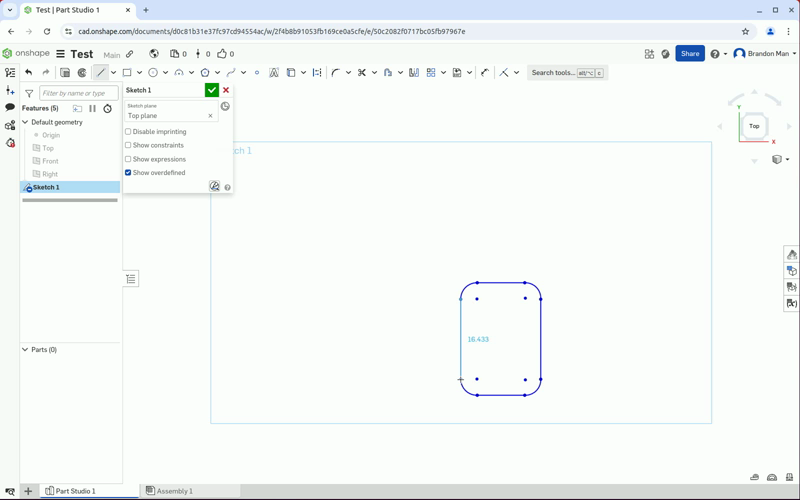
key(esc)
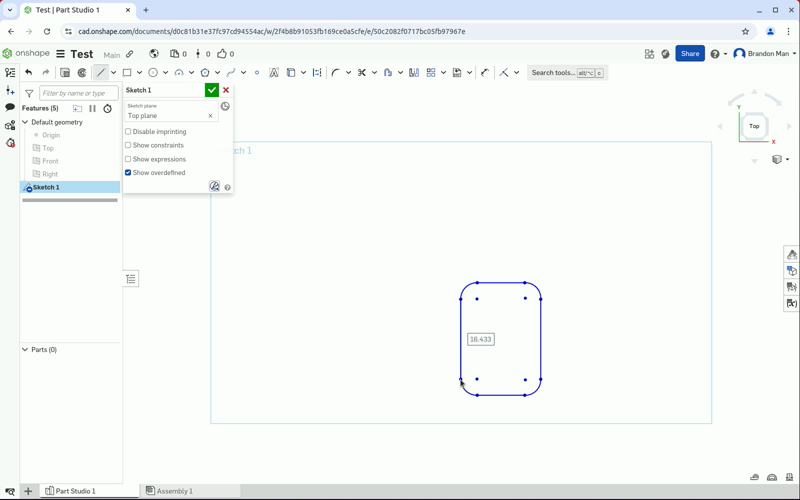
key(c)
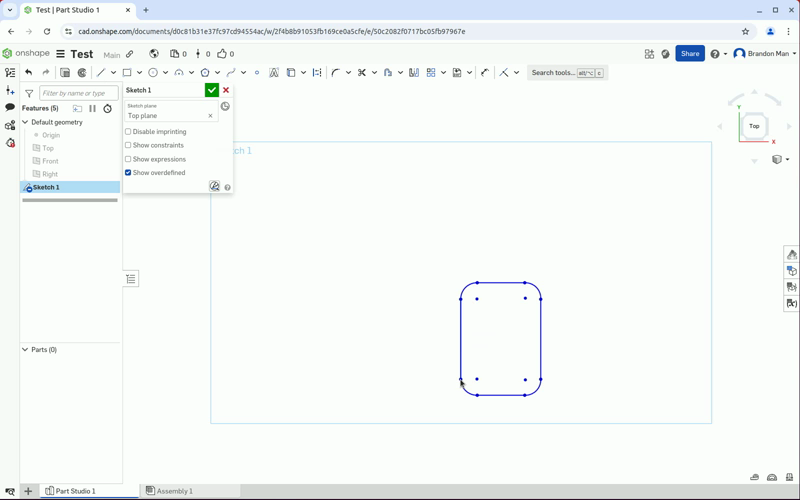
key_down(shift)
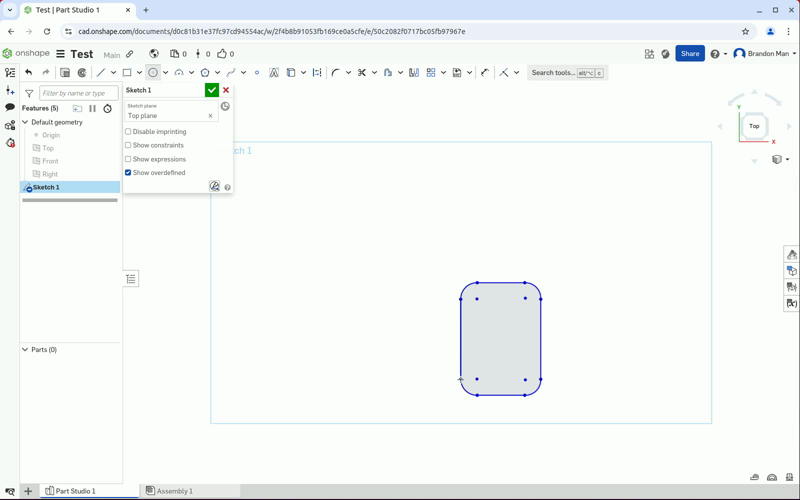
mouse_move(477, 379)
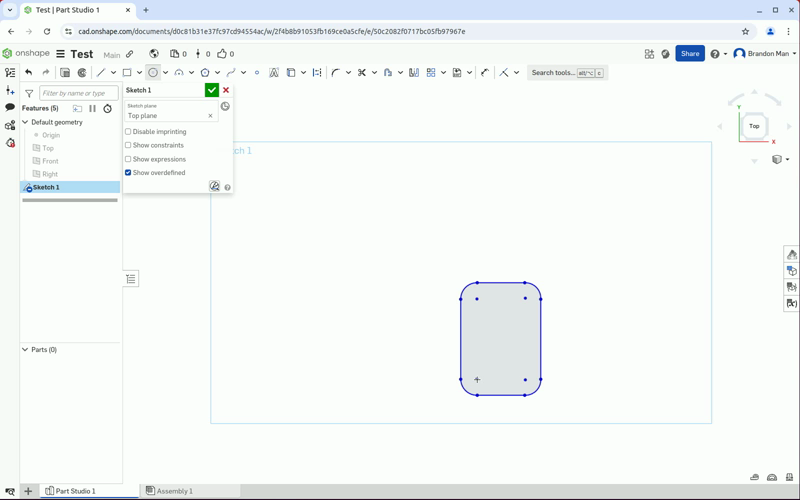
click(477, 379)
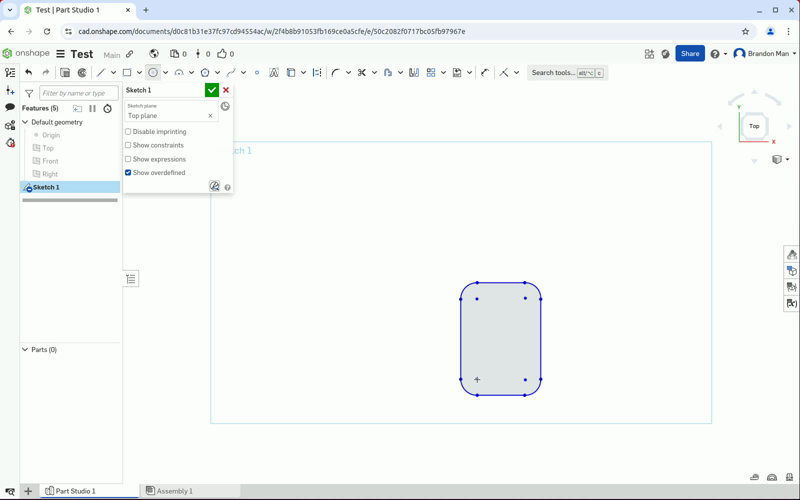
key_up(shift)
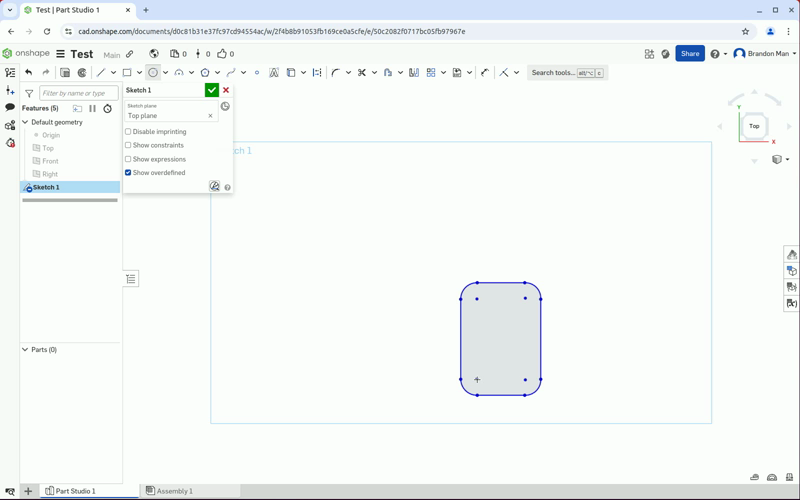
mouse_move(483, 379)
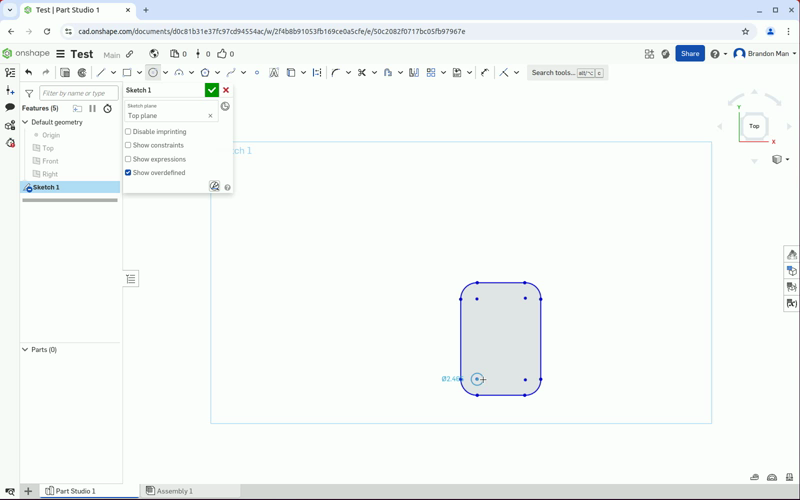
click(483, 379)
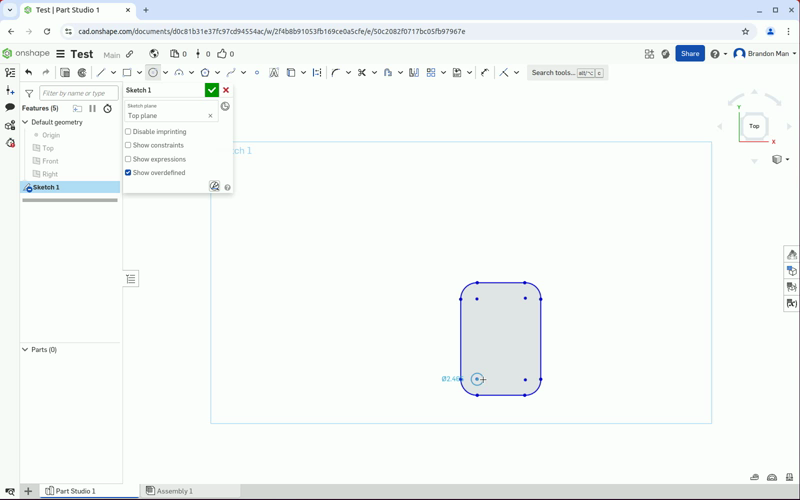
key(esc)
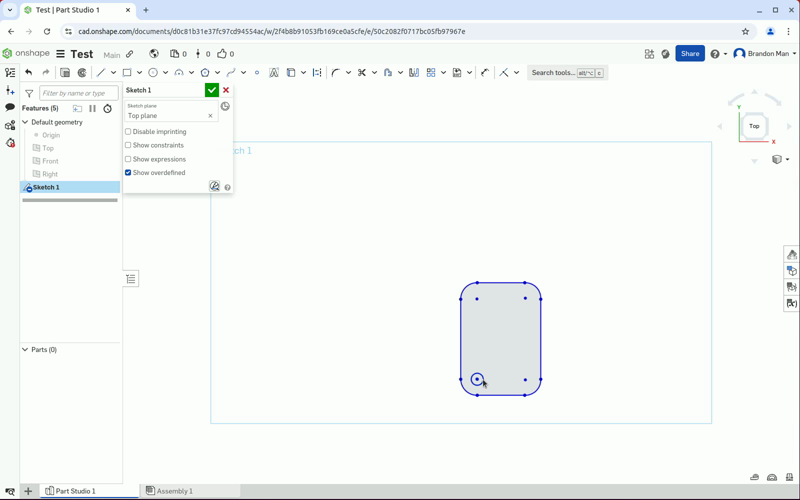
key(c)
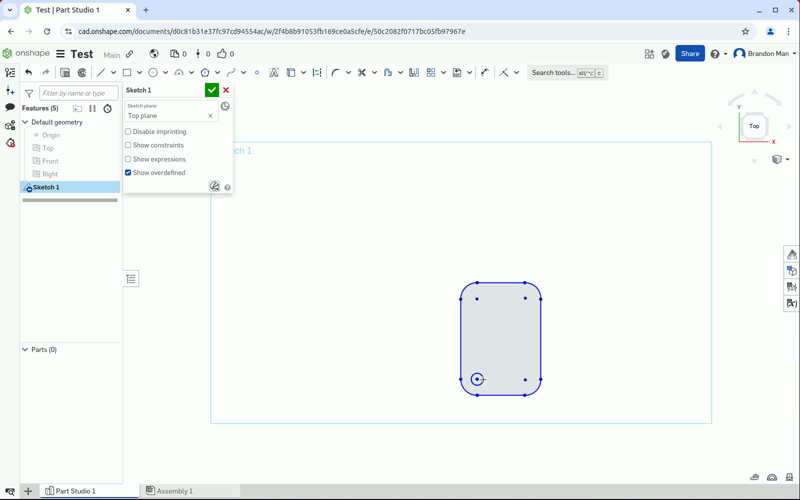
key_down(shift)
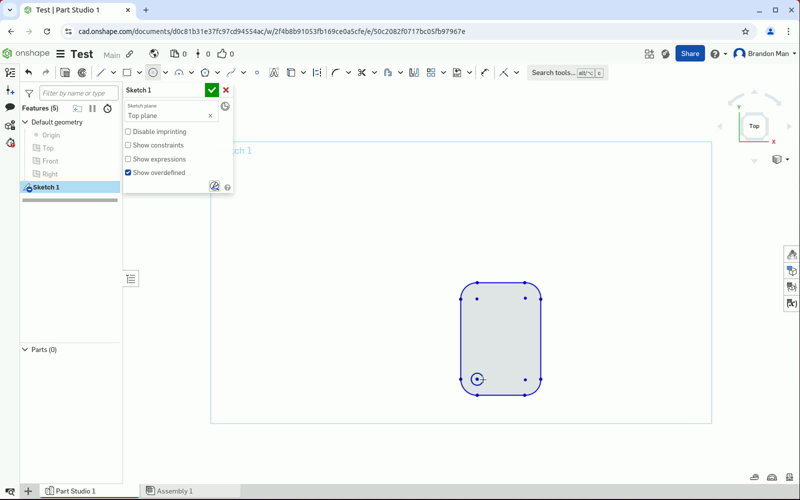
mouse_move(477, 299)
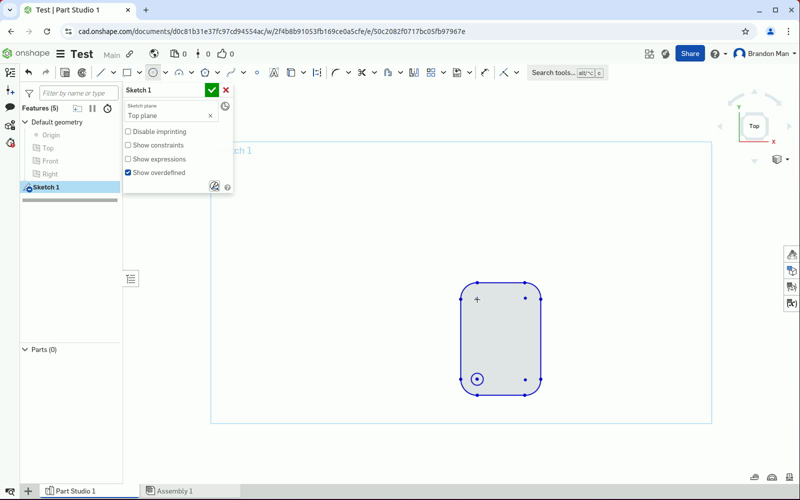
click(477, 299)
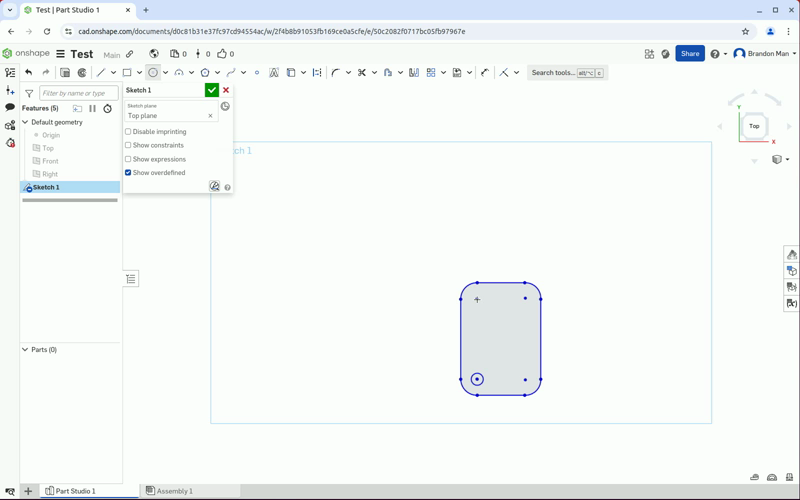
key_up(shift)
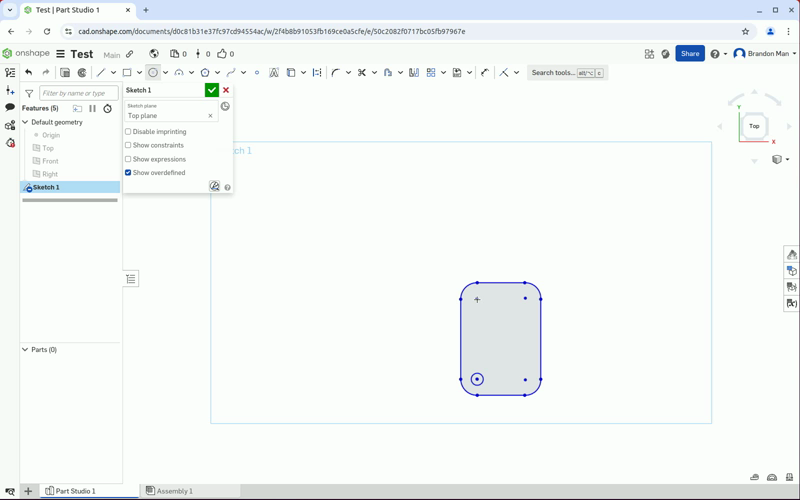
mouse_move(483, 299)
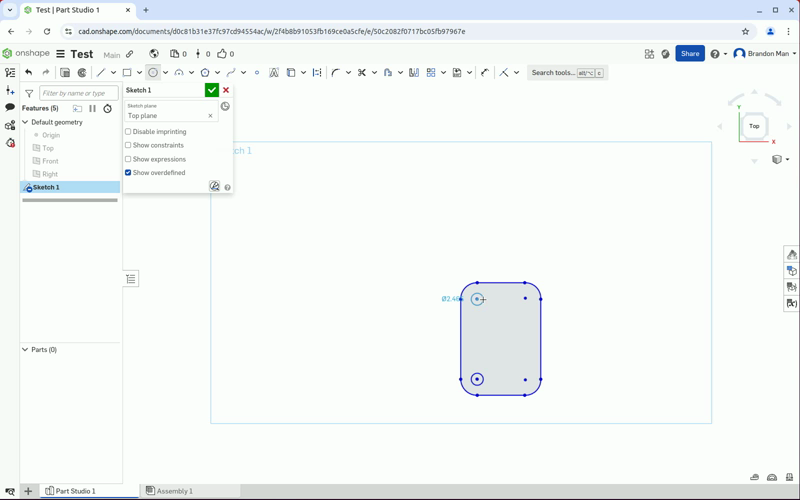
click(483, 299)
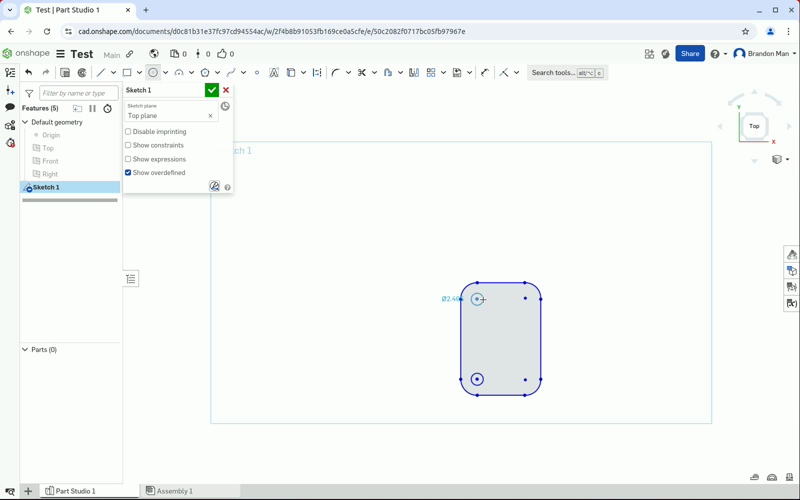
key(esc)
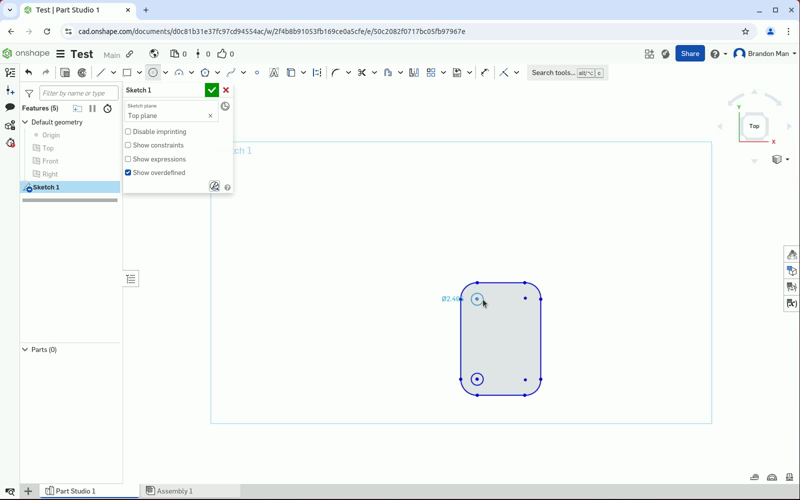
key(c)
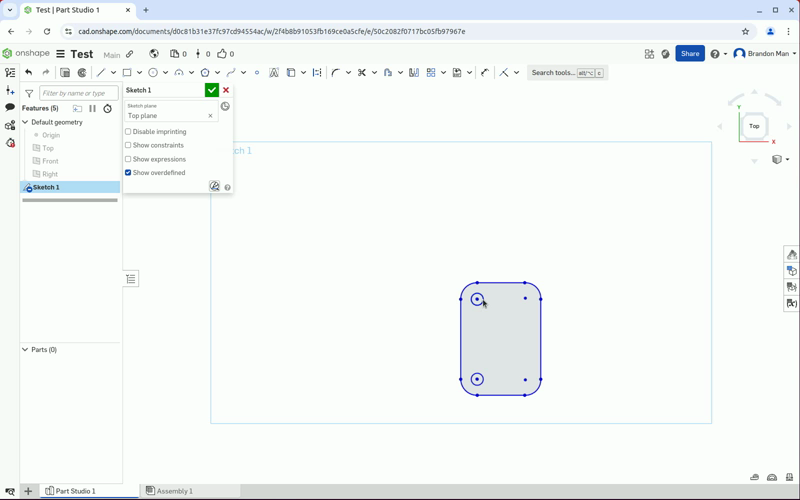
key_down(shift)
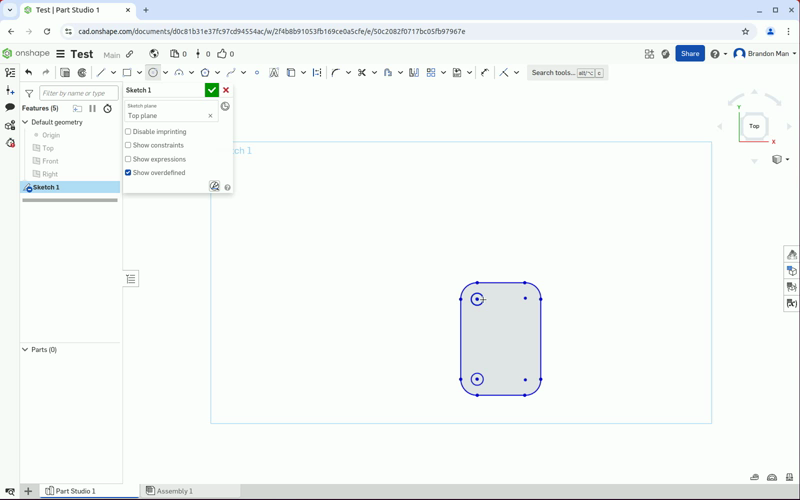
mouse_move(524, 379)
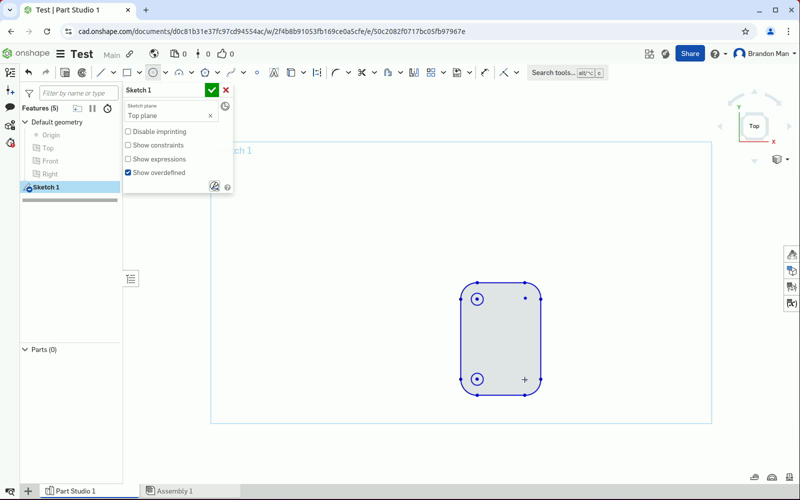
click(524, 379)
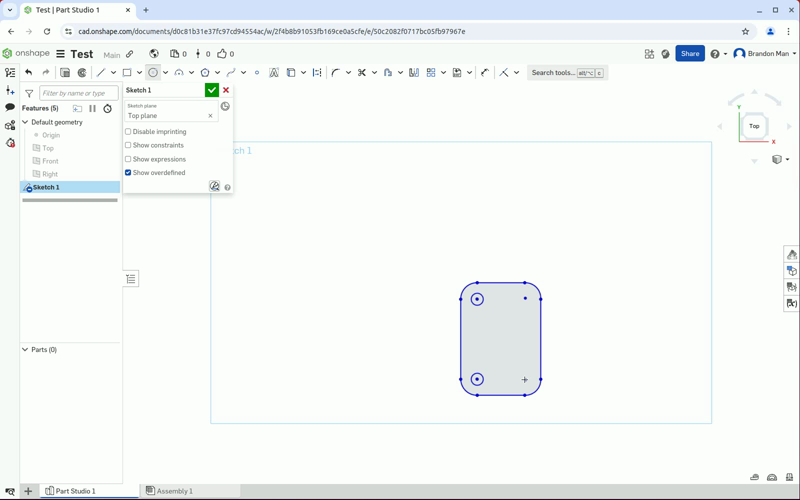
key_up(shift)
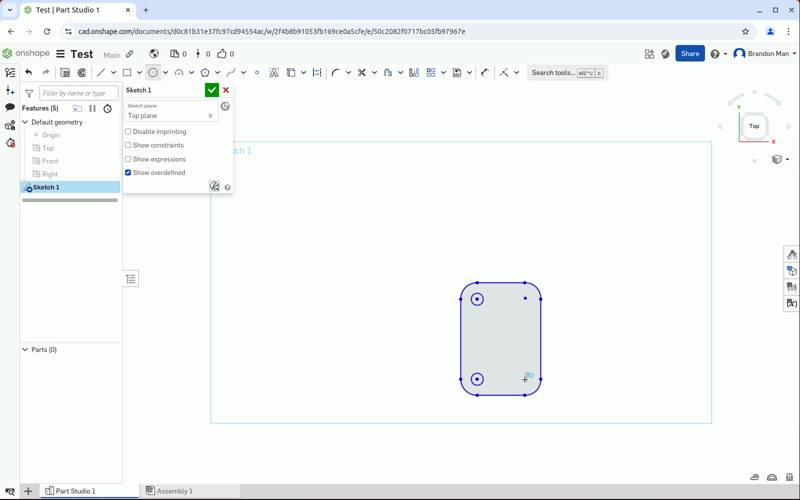
mouse_move(530, 379)
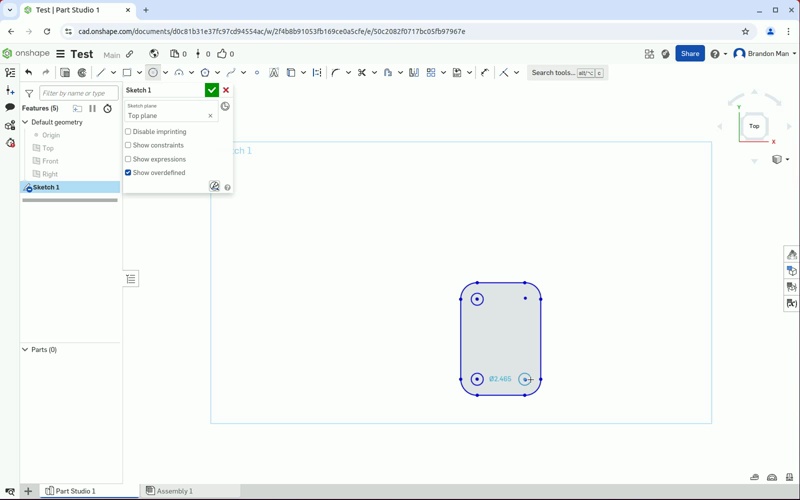
click(530, 379)
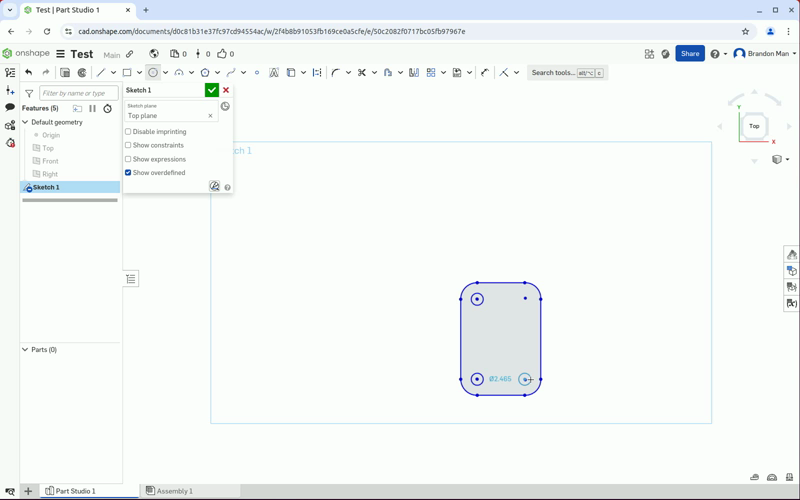
key(esc)
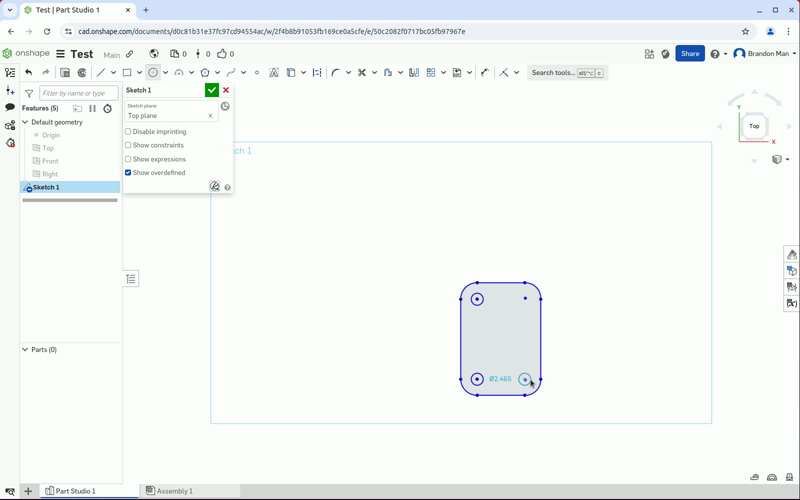
key(c)
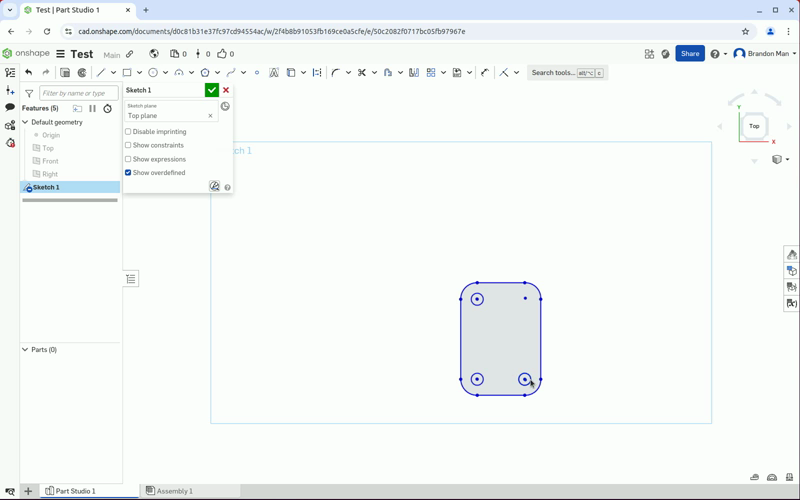
key_down(shift)
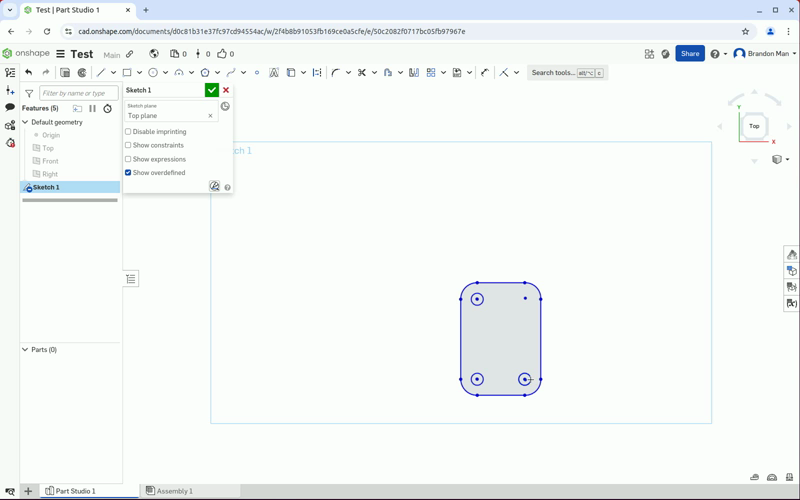
mouse_move(524, 299)
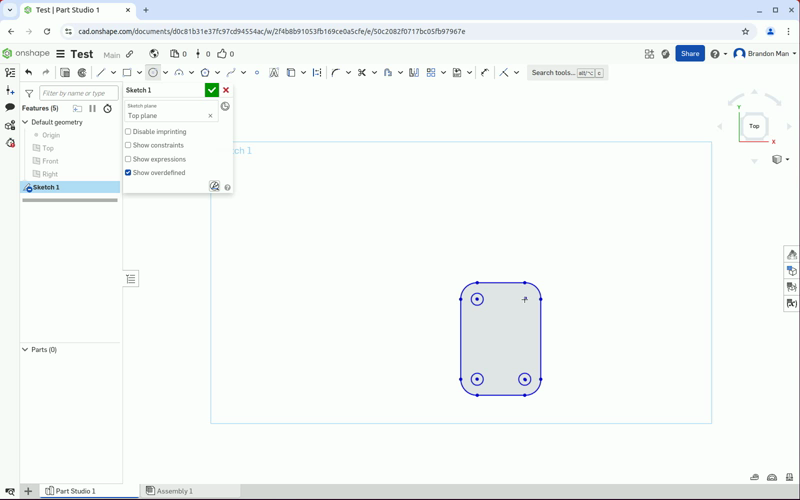
click(524, 299)
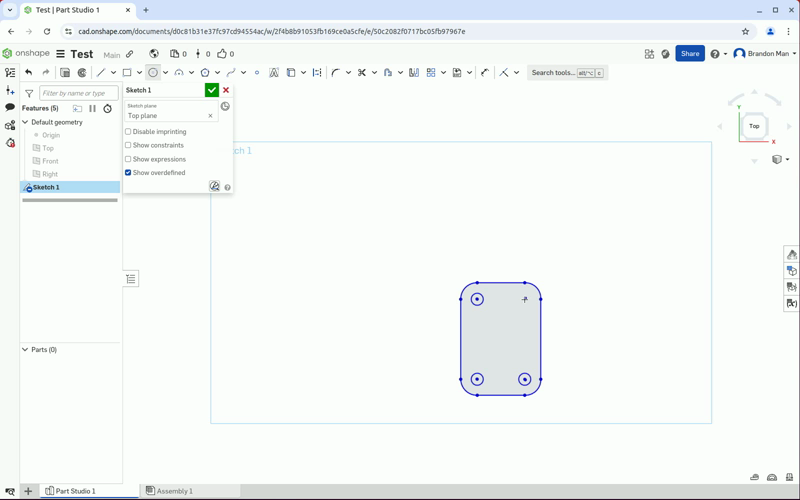
key_up(shift)
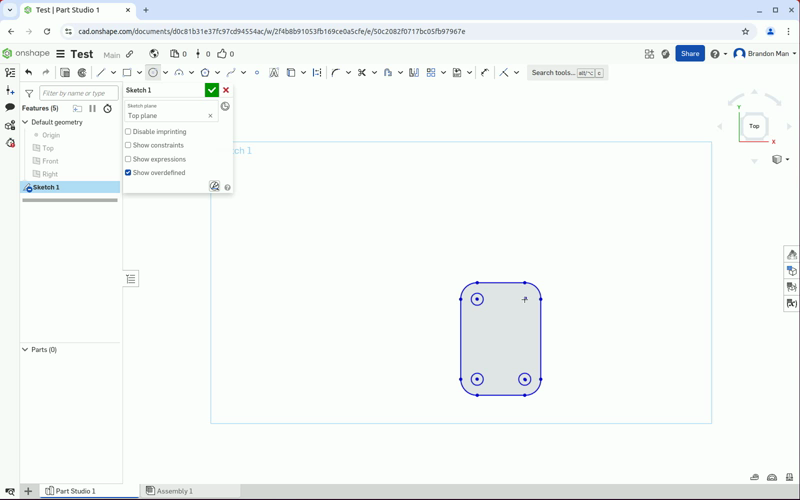
mouse_move(530, 299)
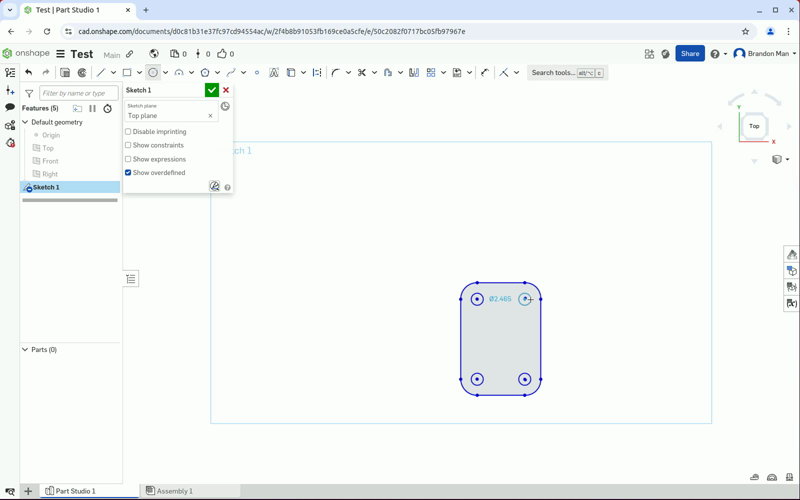
click(530, 299)
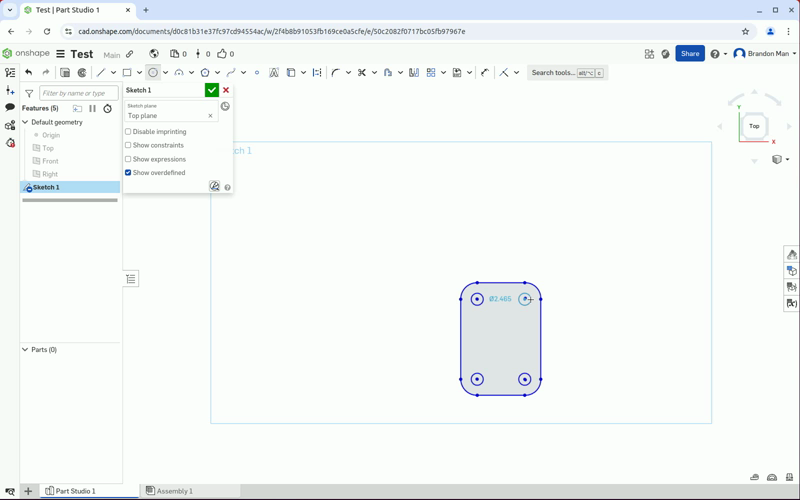
key(esc)
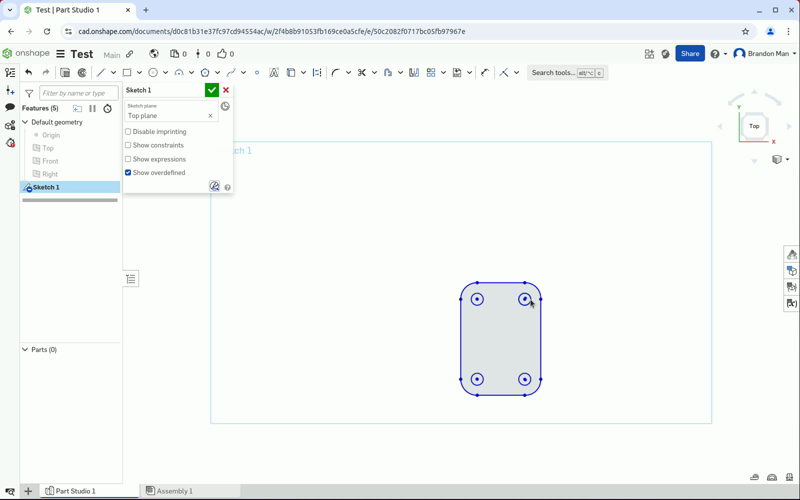
mouse_move(498, 335)
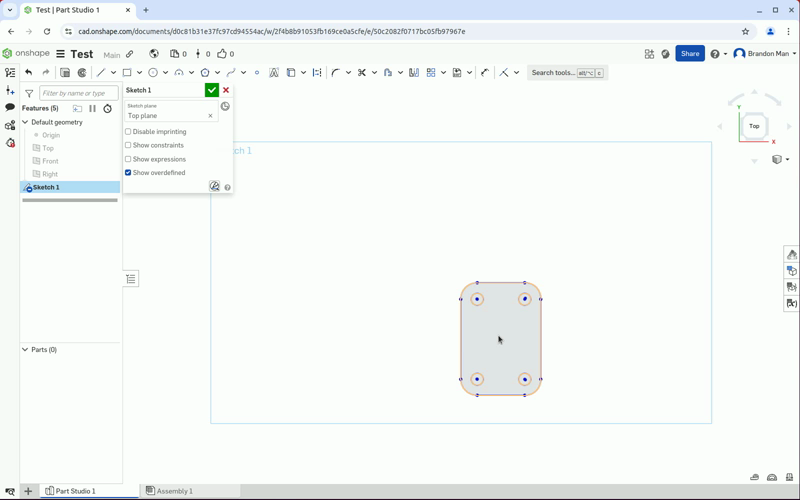
click(498, 335)
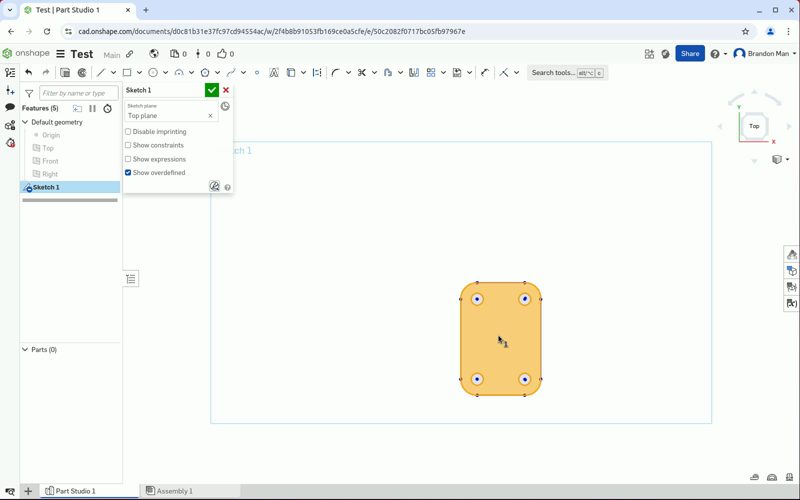
mouse_move(73, 352)
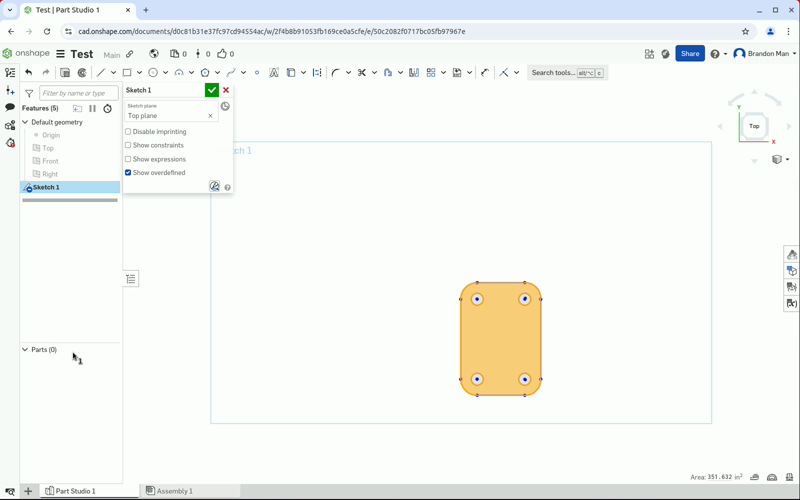
key(shift+y)
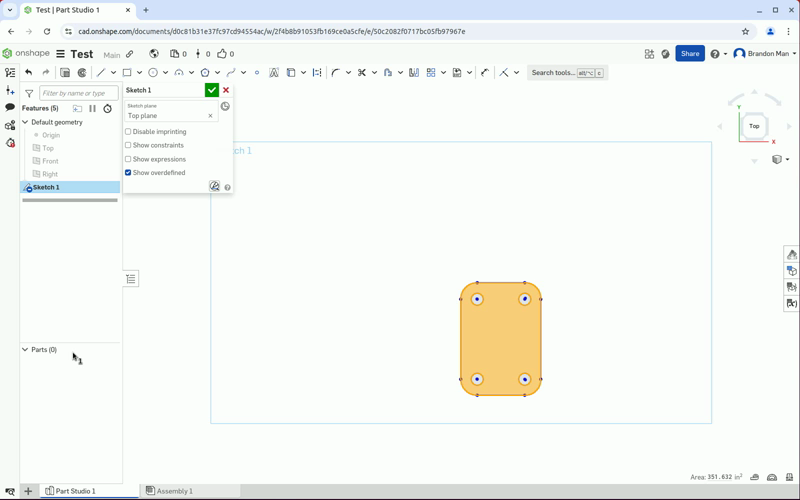
key(shift+e)
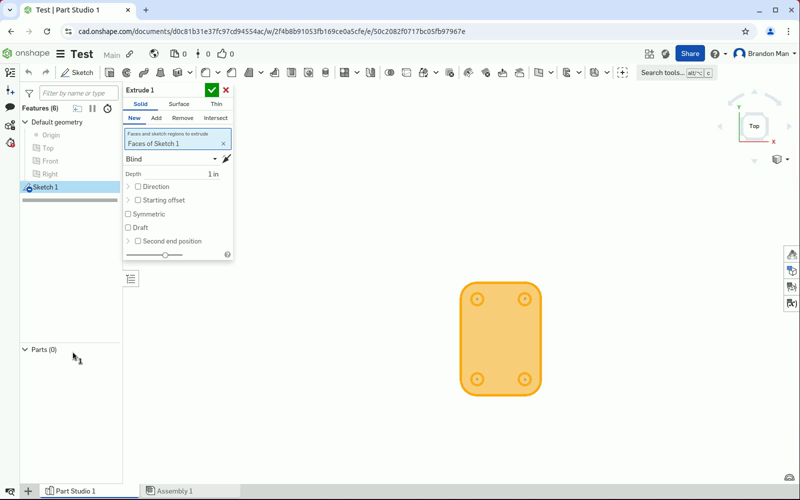
mouse_move(143, 106)
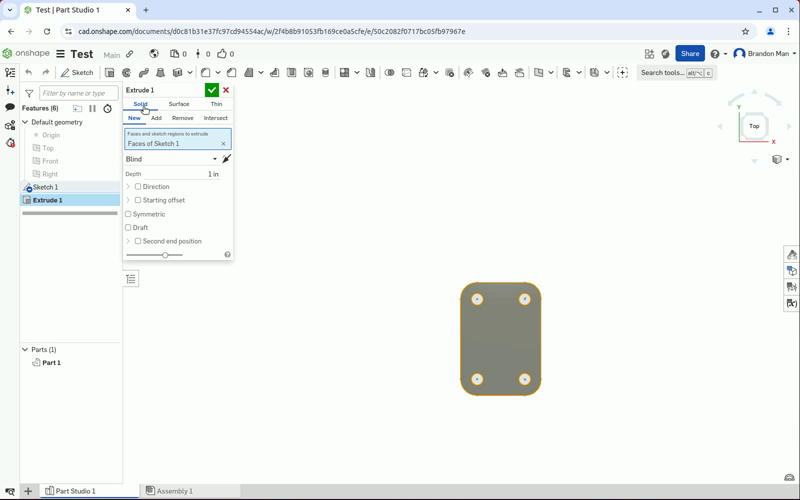
click(143, 106)
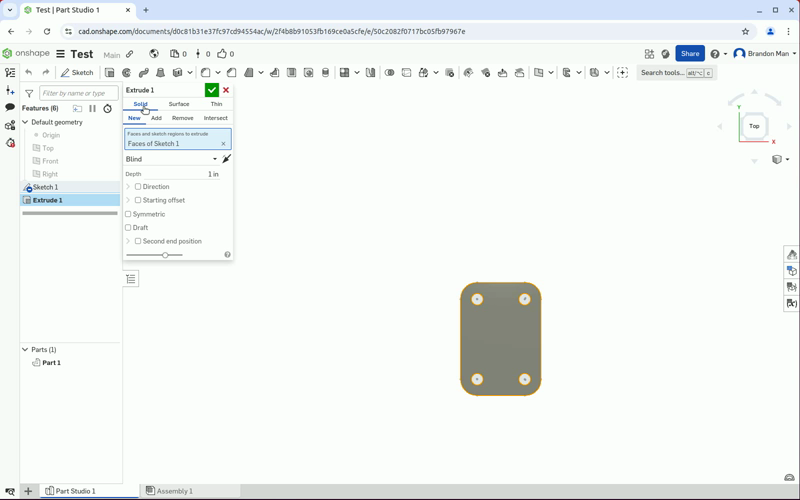
mouse_move(137, 120)
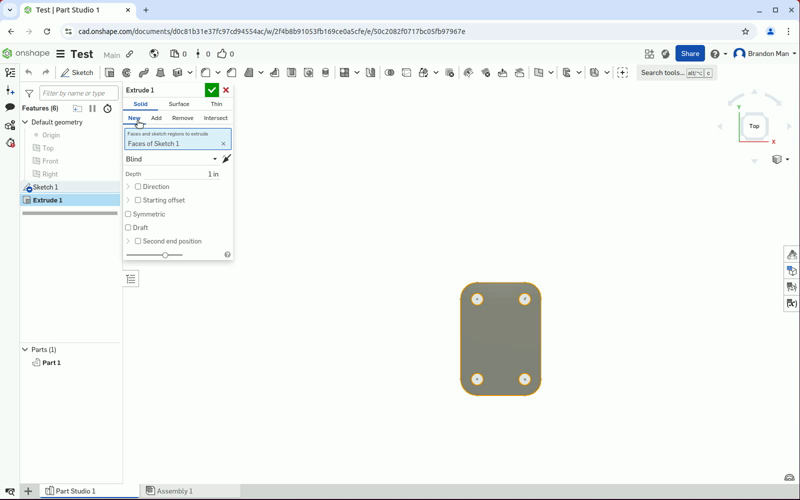
click(137, 120)
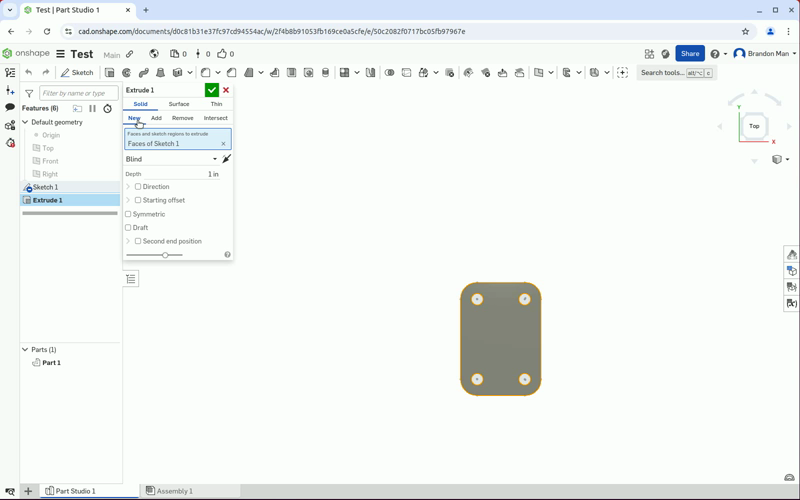
key(tab, 4)
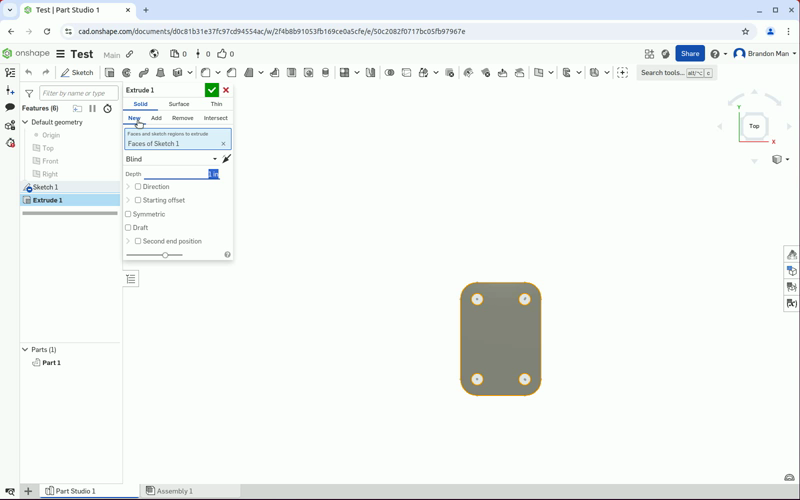
text(3.129)
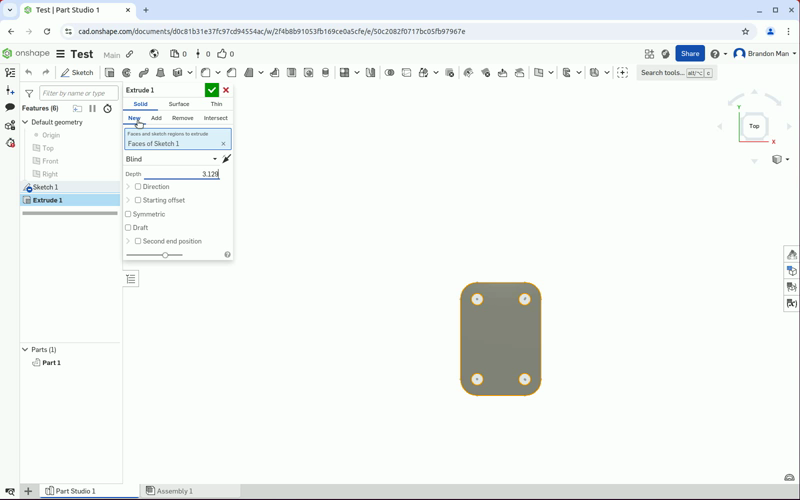
key(enter)
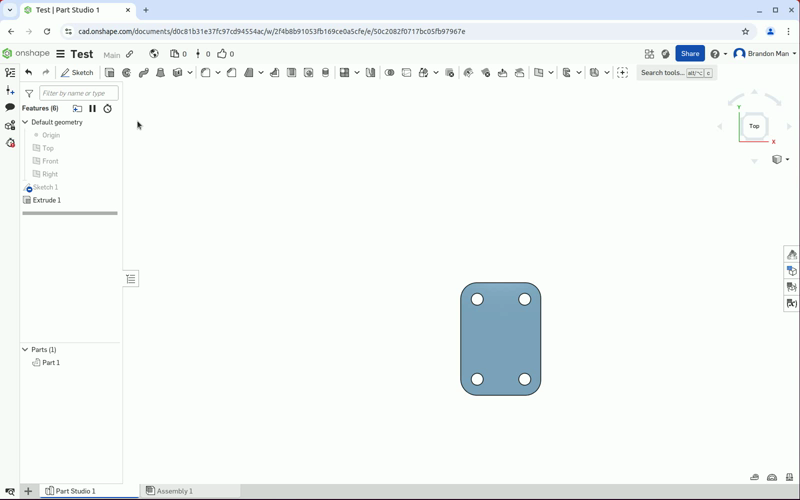
key(shift+h)
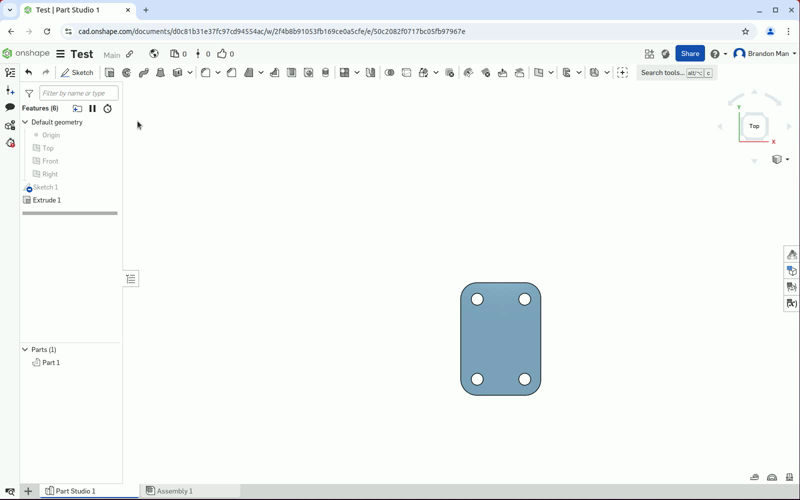
key(shift+h)
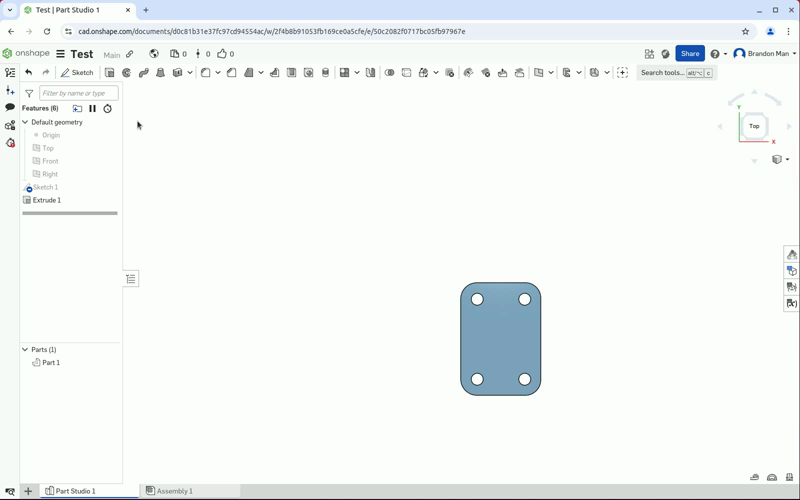
mouse_move(73, 189)
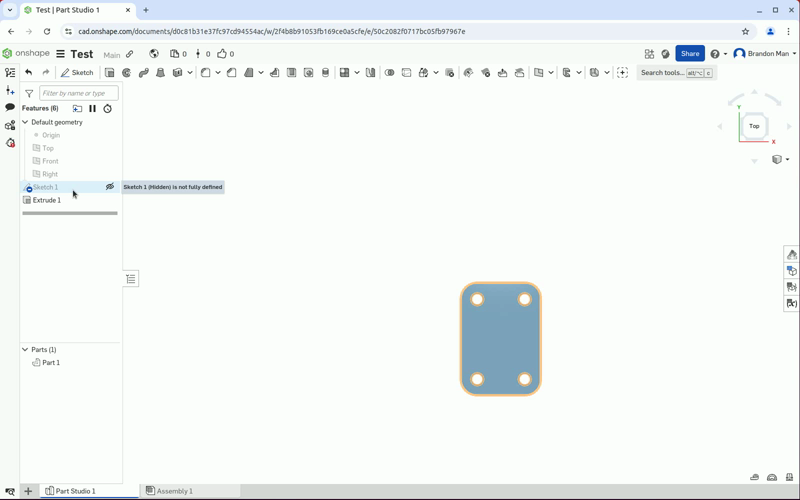
click(73, 189)
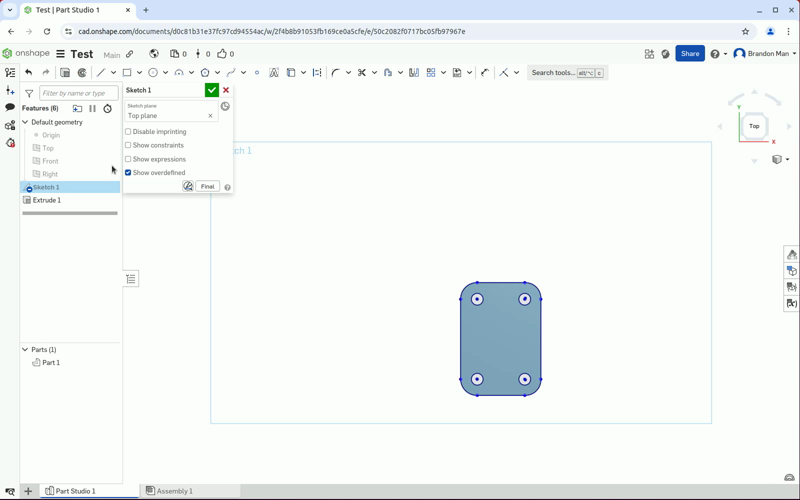
mouse_move(229, 92)
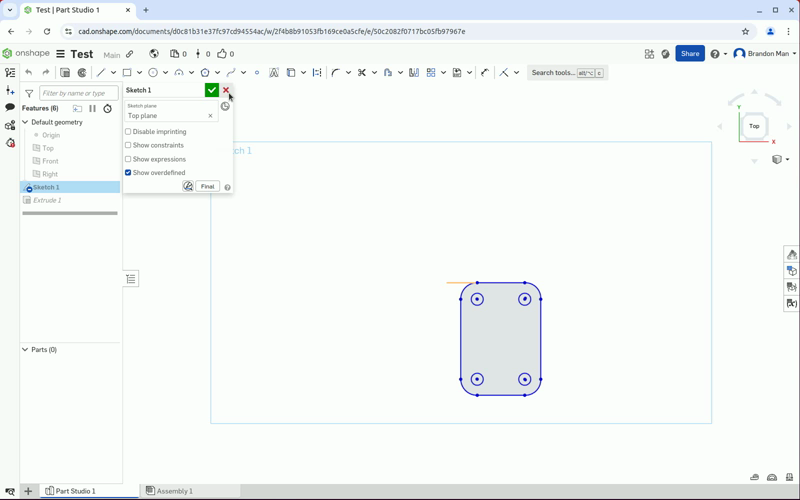
click(229, 92)
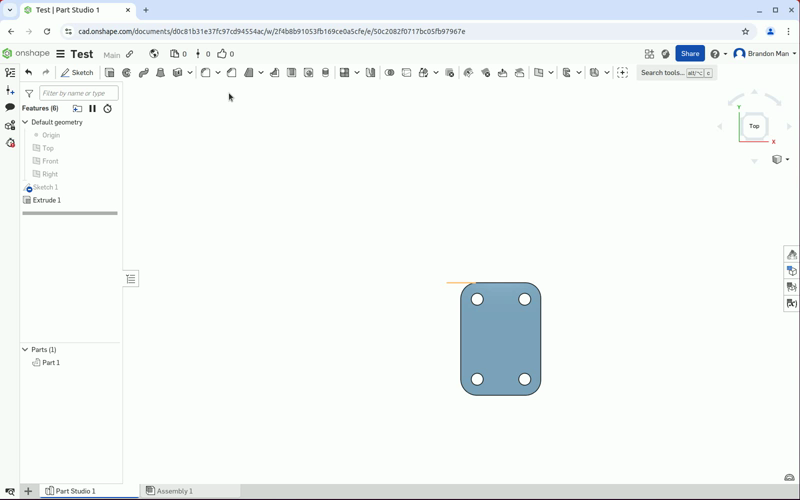
mouse_move(541, 75)
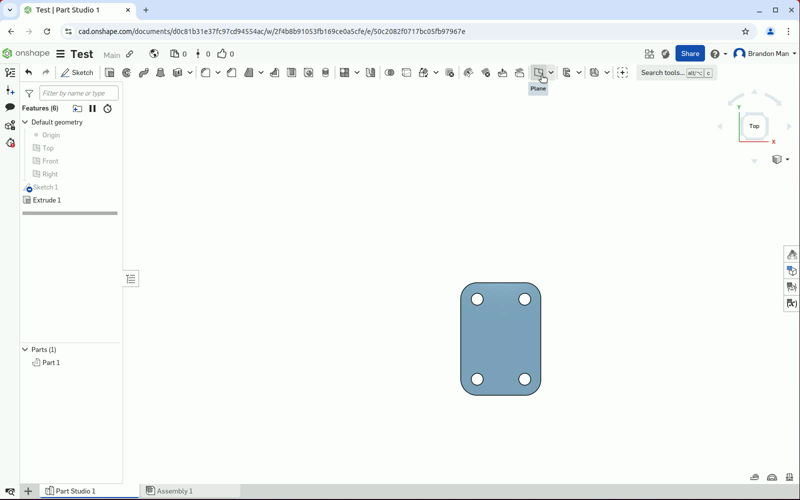
click(541, 75)
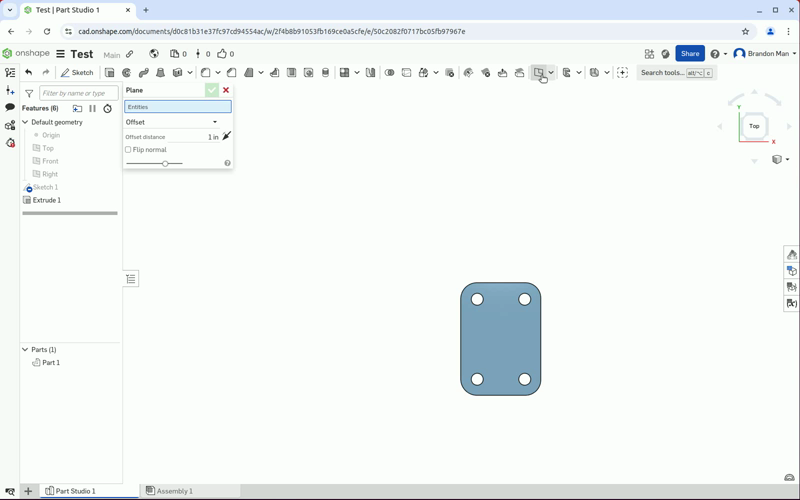
mouse_move(73, 150)
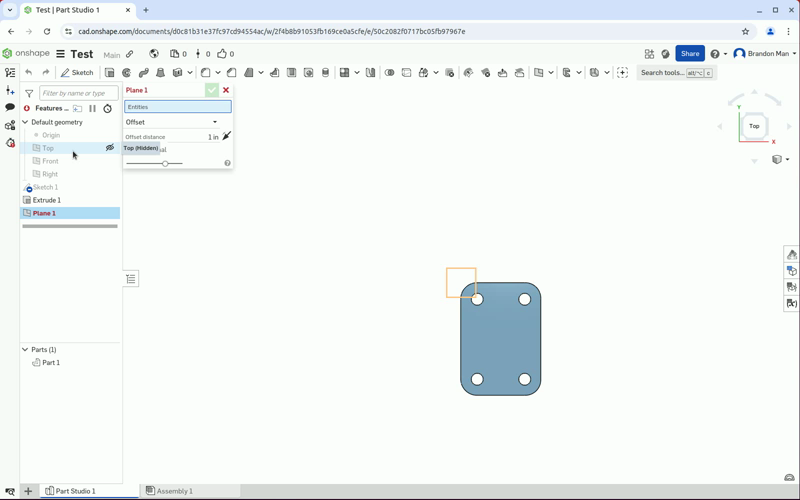
click(73, 150)
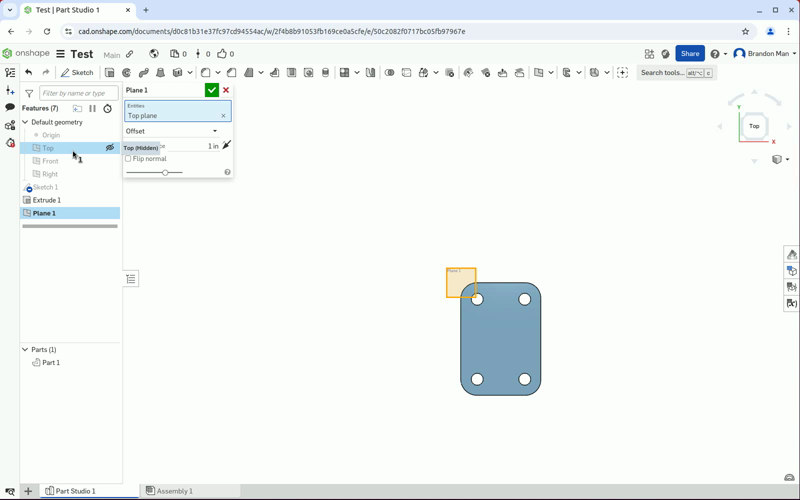
key(tab, 2)
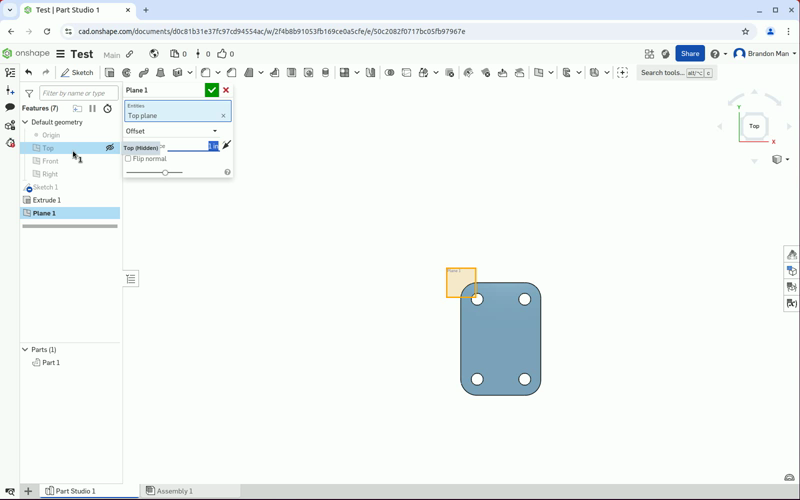
text(3.143)
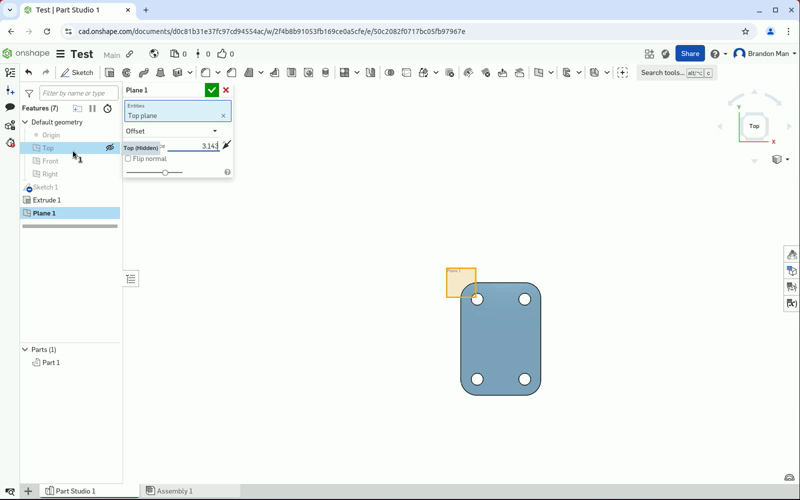
key(enter, 2)
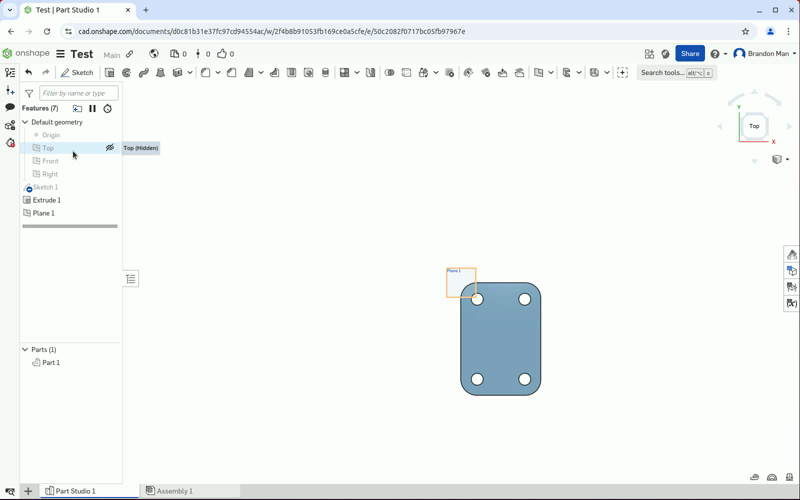
key(shift+s)
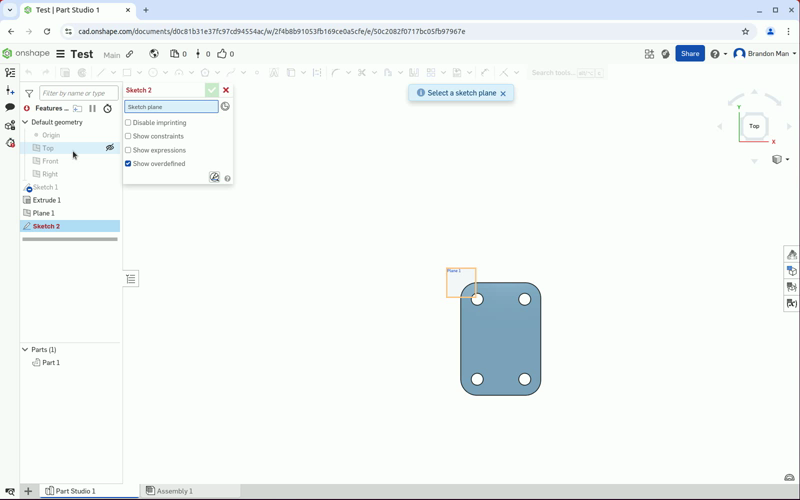
mouse_move(73, 215)
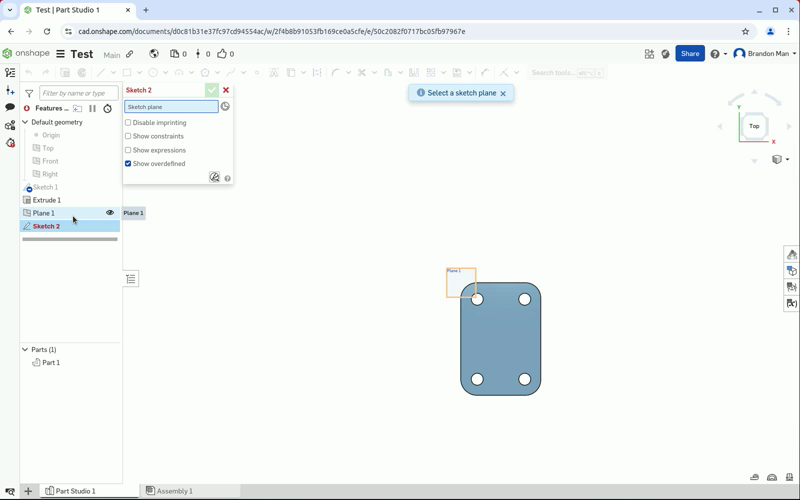
click(73, 215)
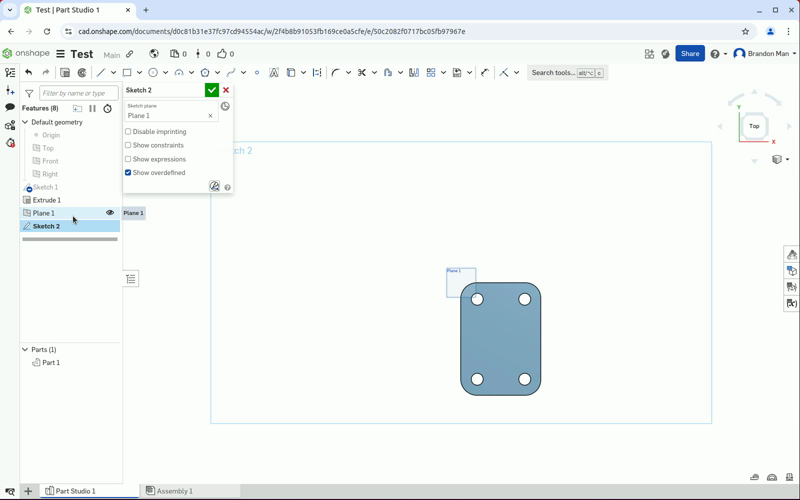
mouse_move(73, 352)
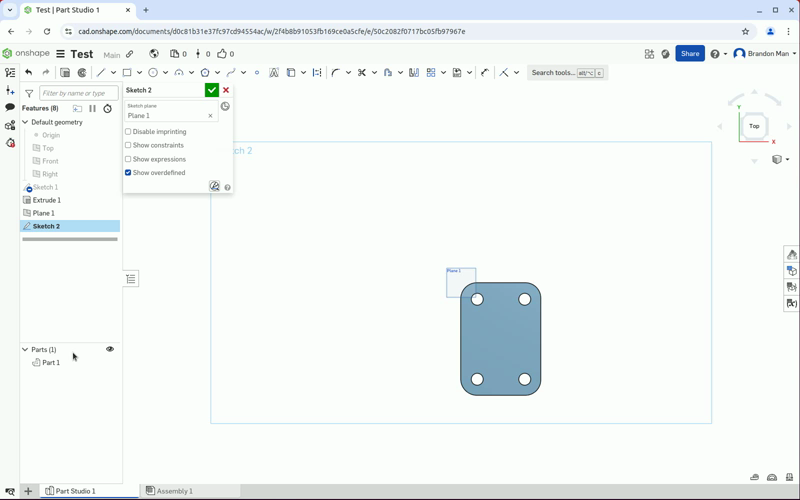
key(y)
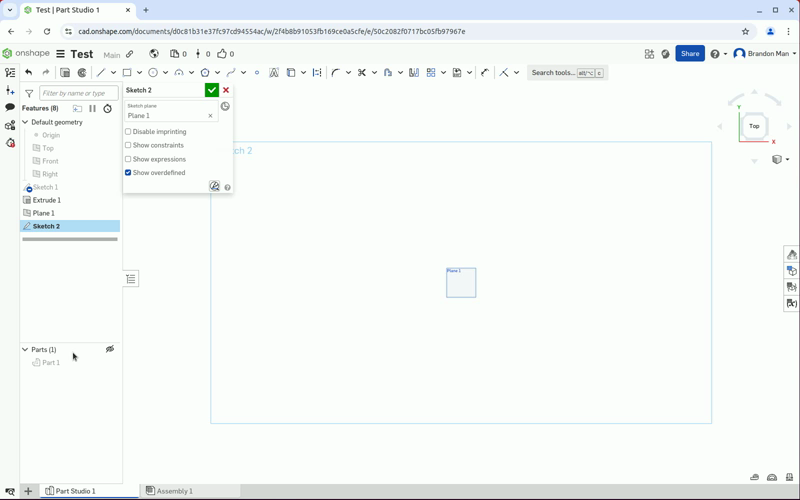
key(l)
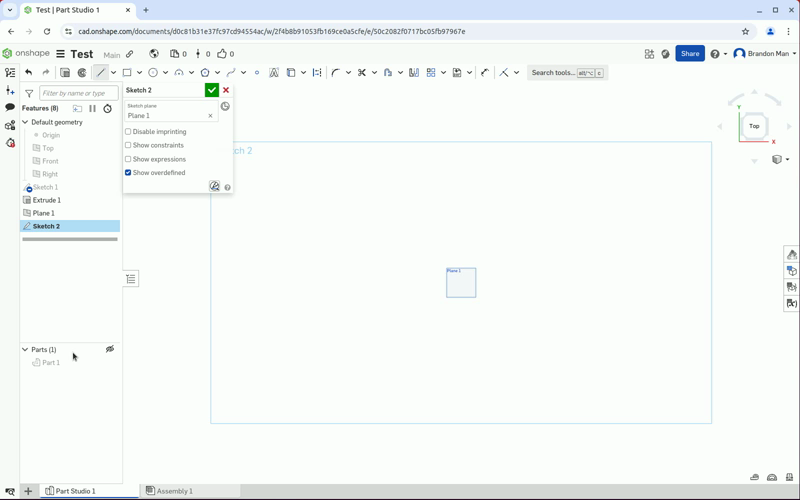
key_down(shift)
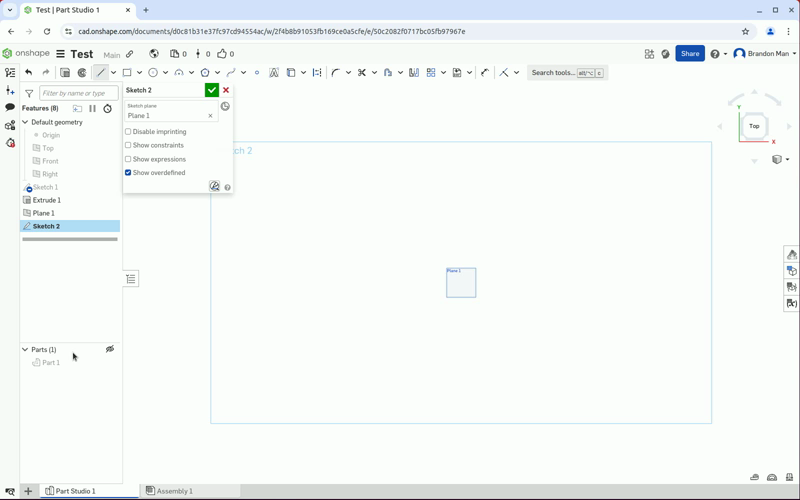
mouse_move(468, 325)
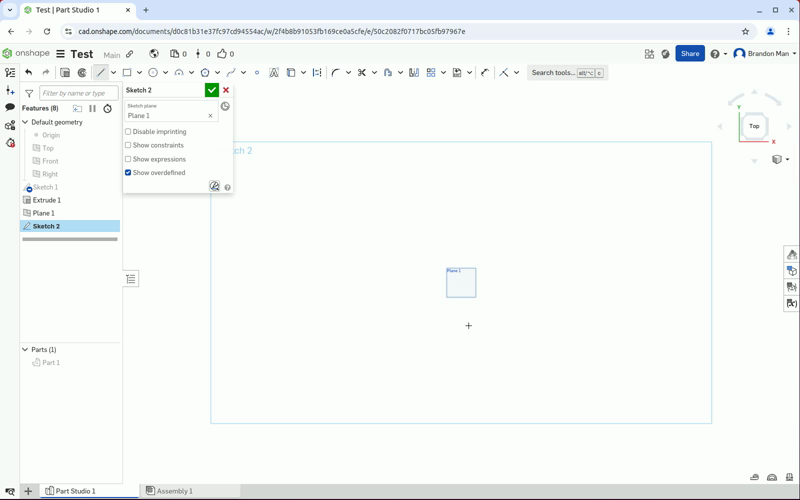
click(468, 325)
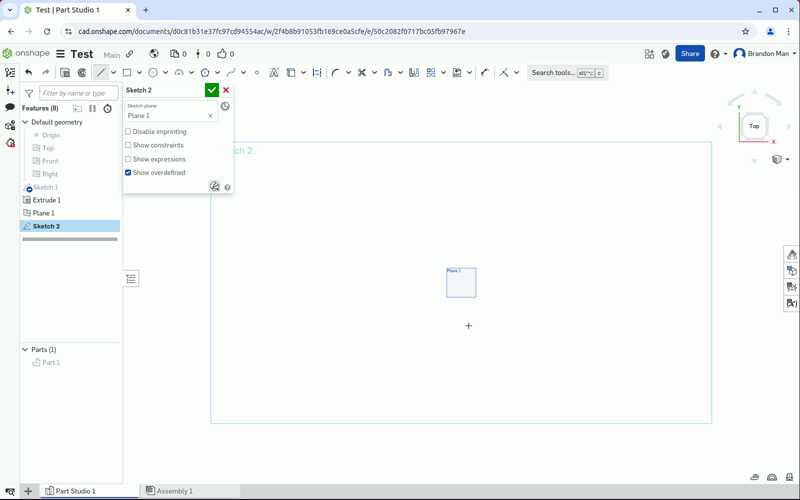
key_up(shift)
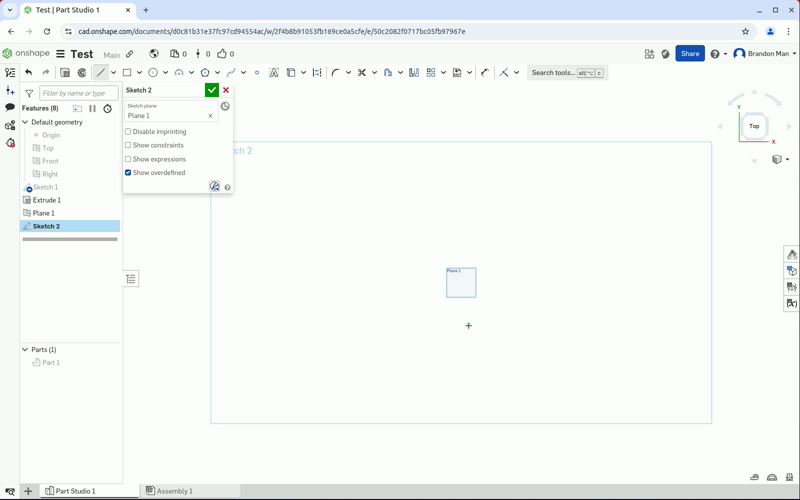
key_down(shift)
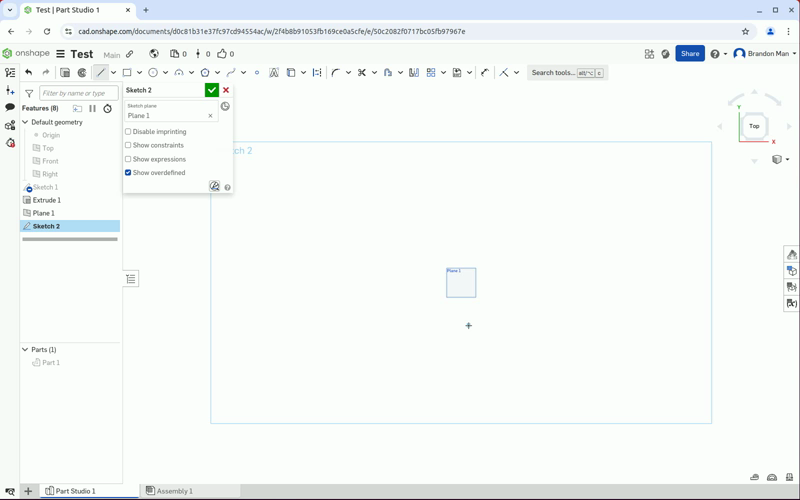
mouse_move(498, 325)
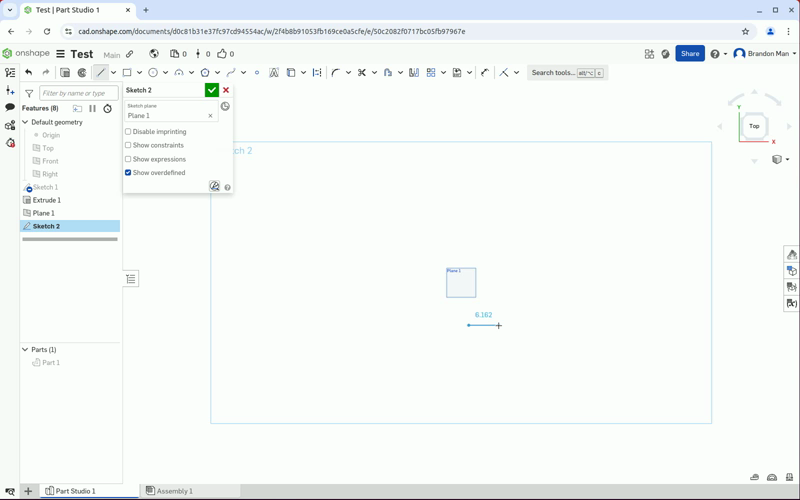
mouse_move(497, 374)
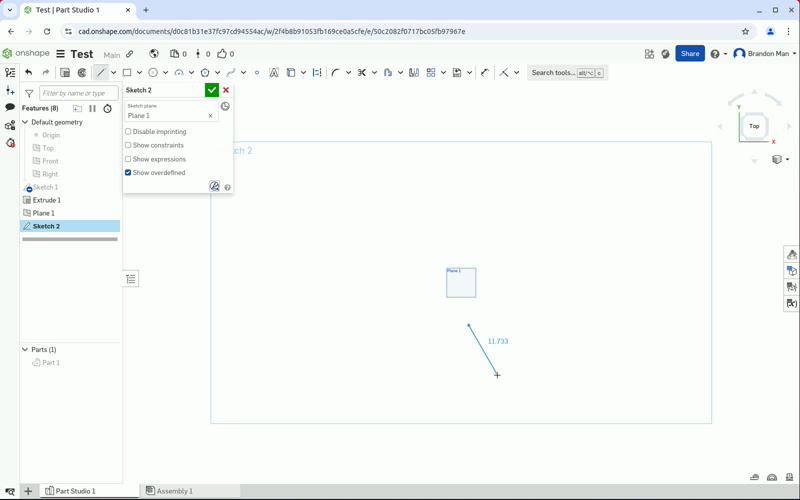
click(497, 374)
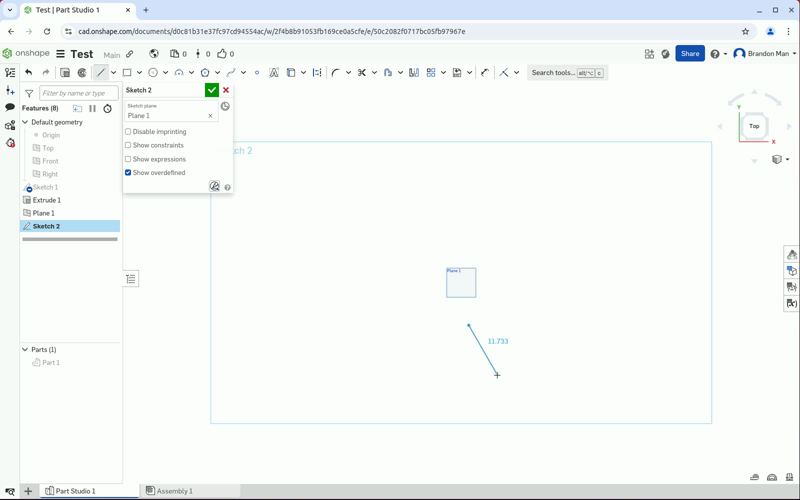
key_up(shift)
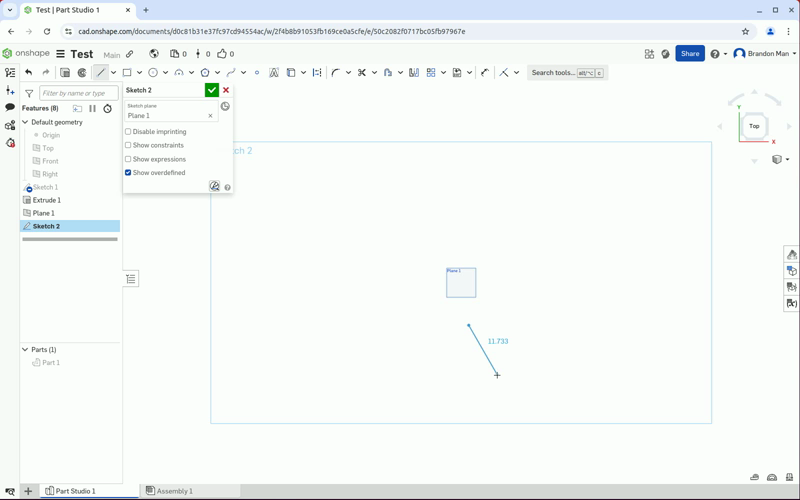
key_down(shift)
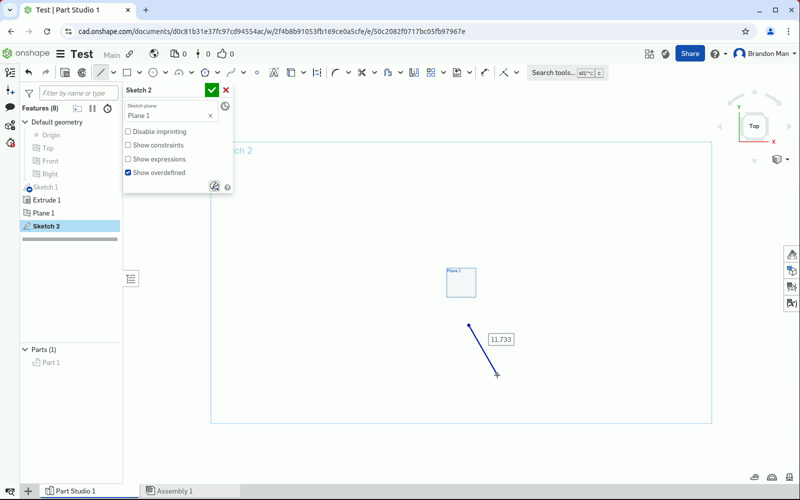
mouse_move(527, 374)
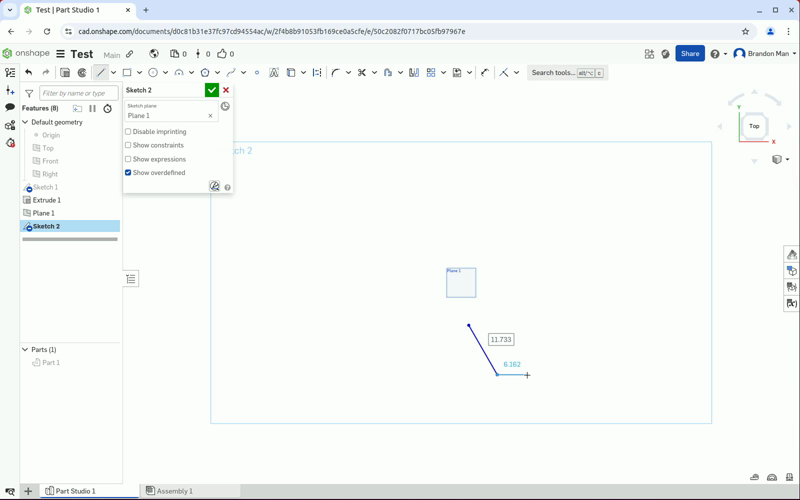
mouse_move(532, 354)
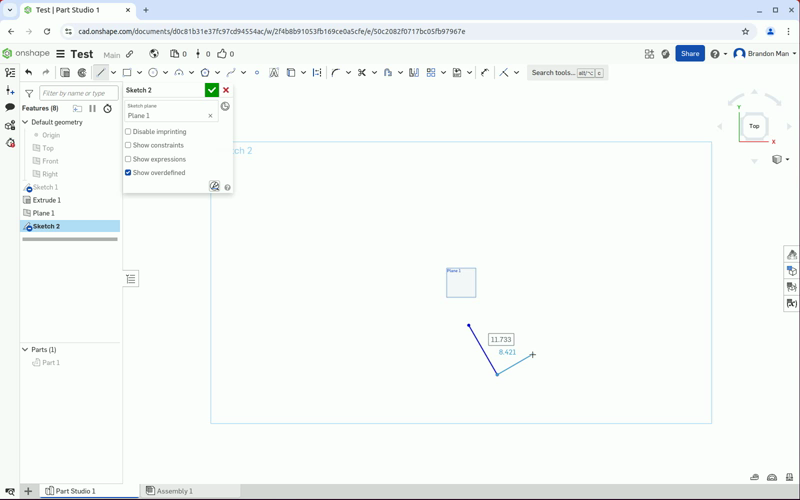
click(532, 354)
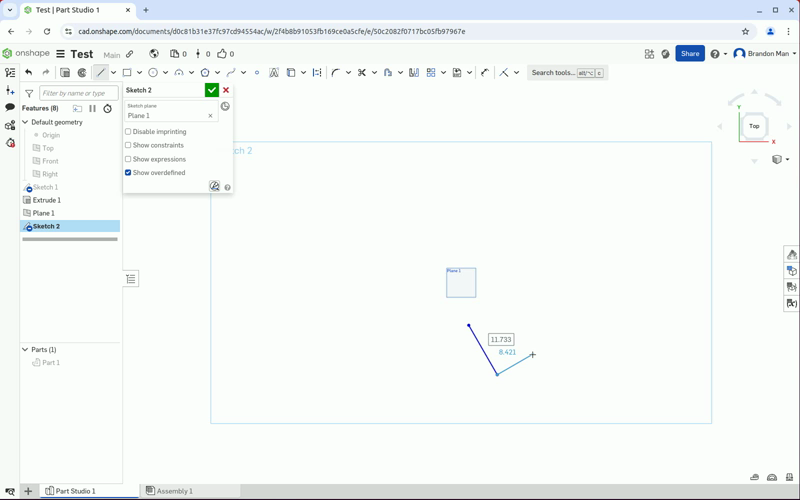
key_up(shift)
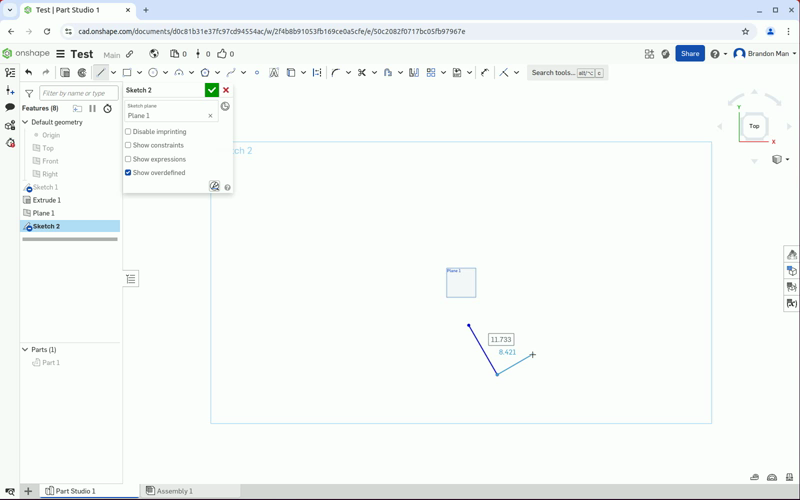
key_down(shift)
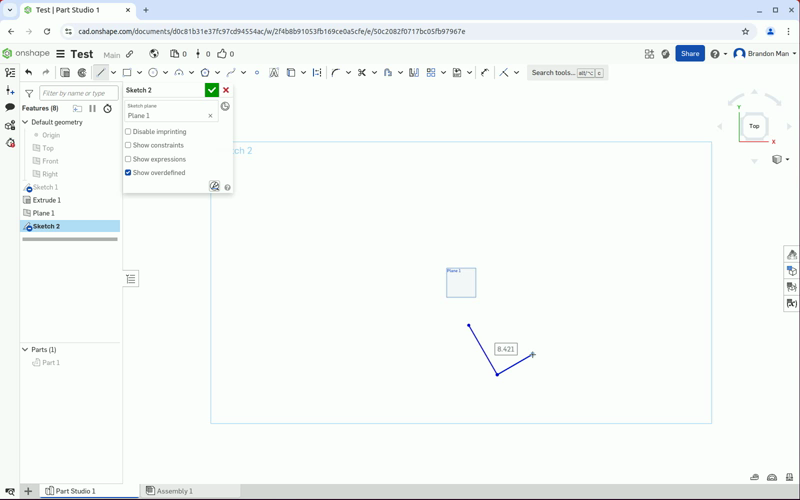
mouse_move(562, 354)
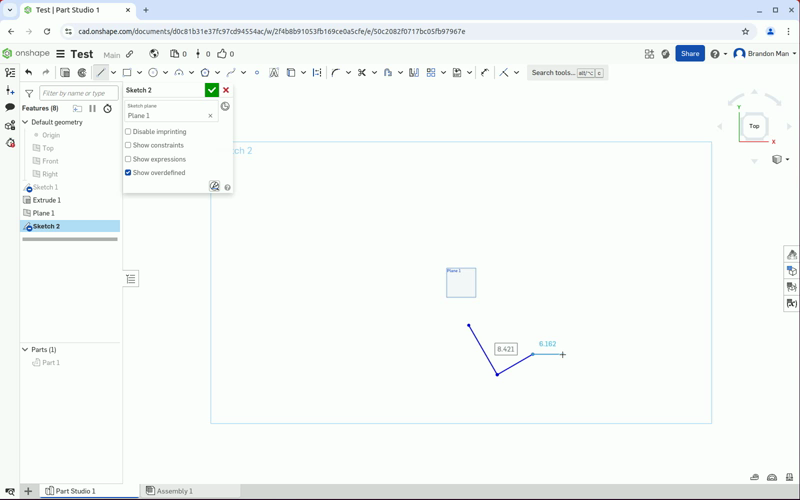
mouse_move(504, 304)
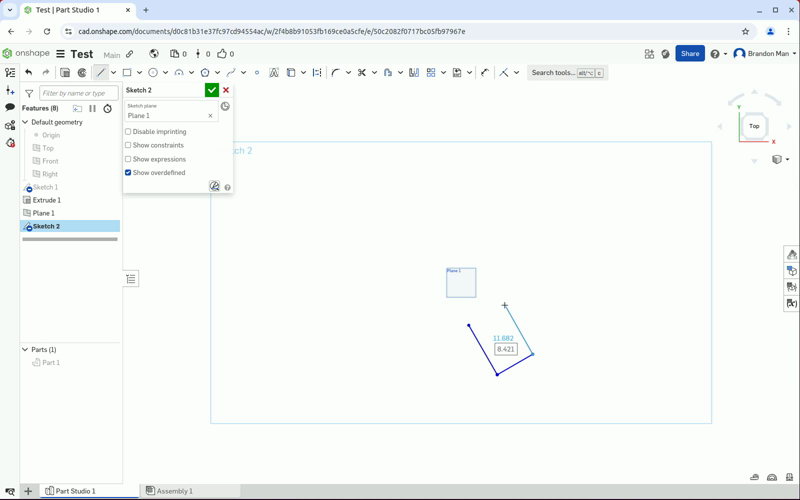
click(504, 304)
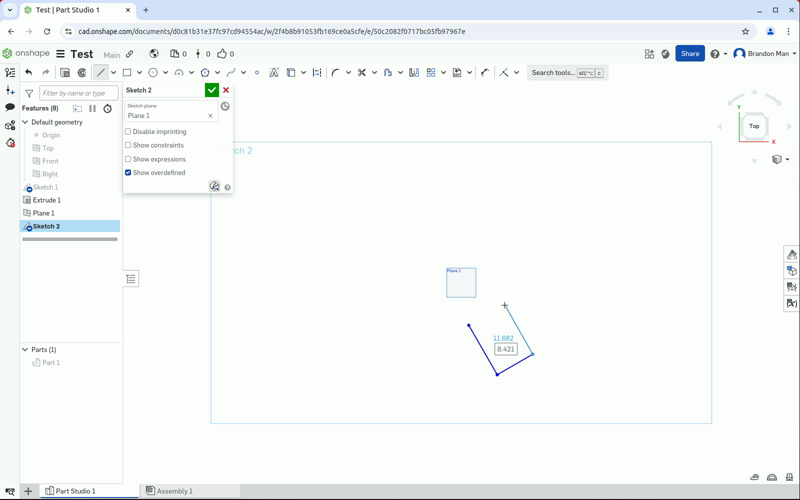
key_up(shift)
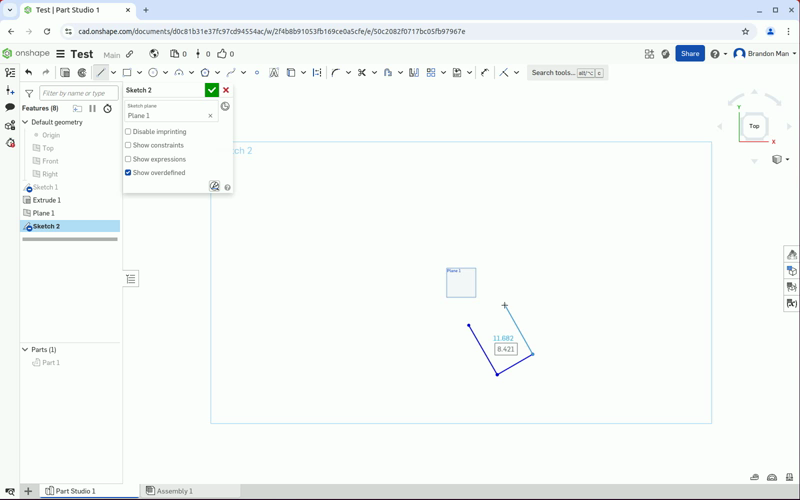
mouse_move(534, 304)
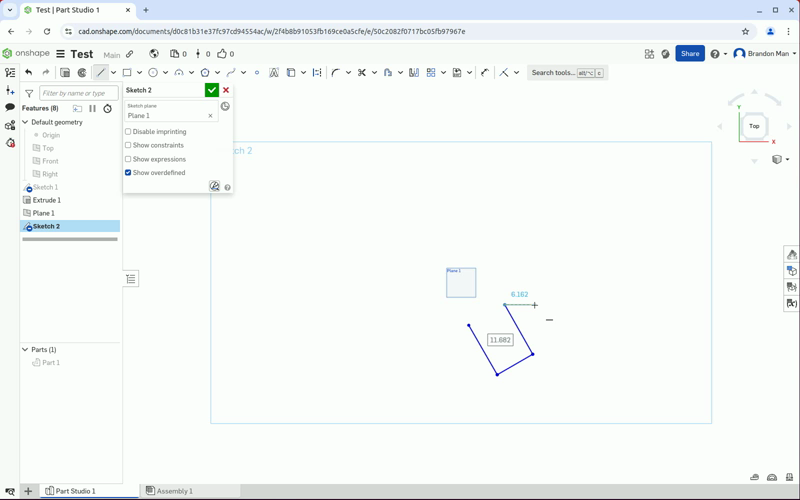
key_down(shift)
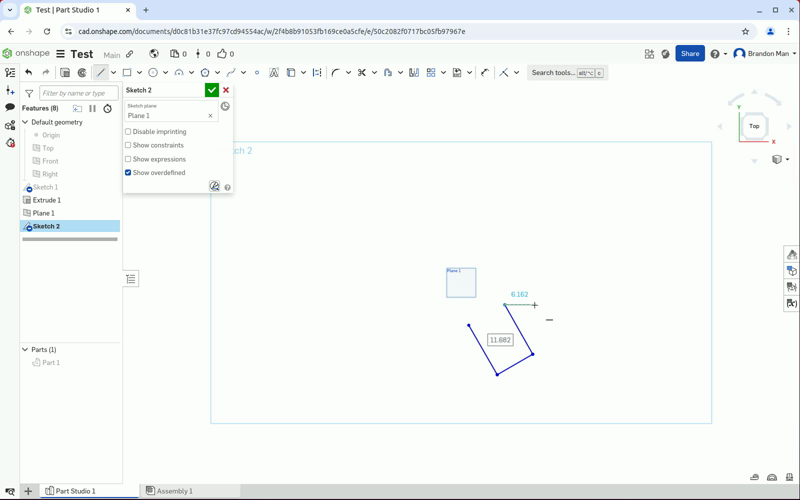
mouse_move(468, 325)
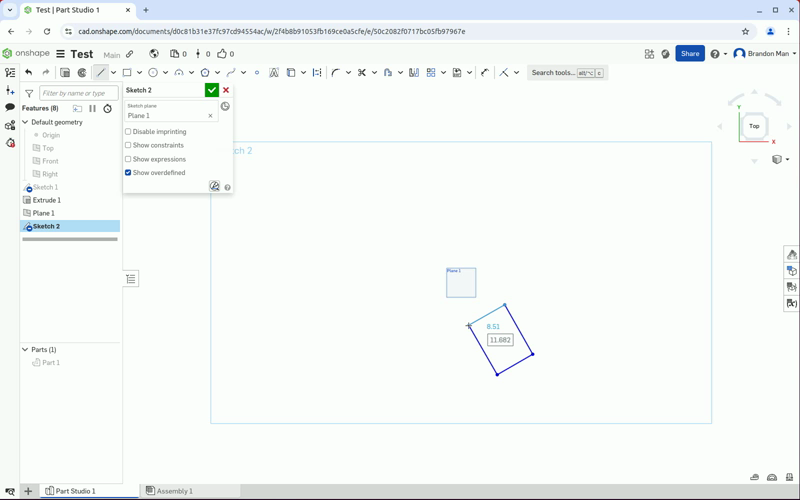
key_up(shift)
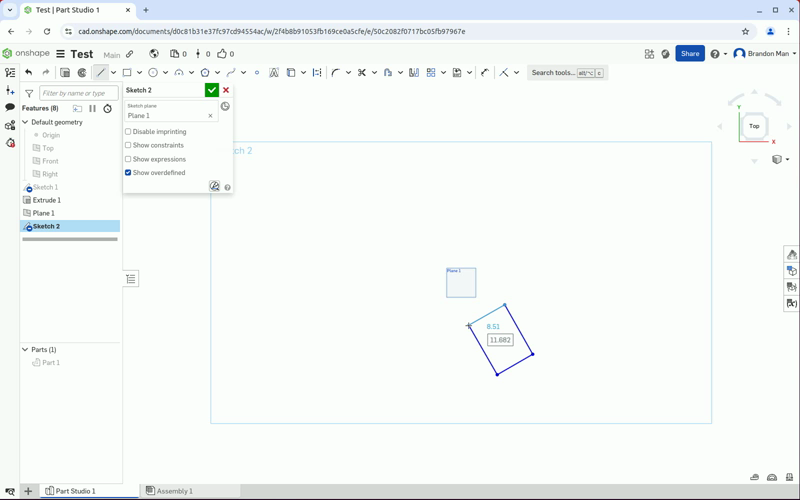
click(468, 325)
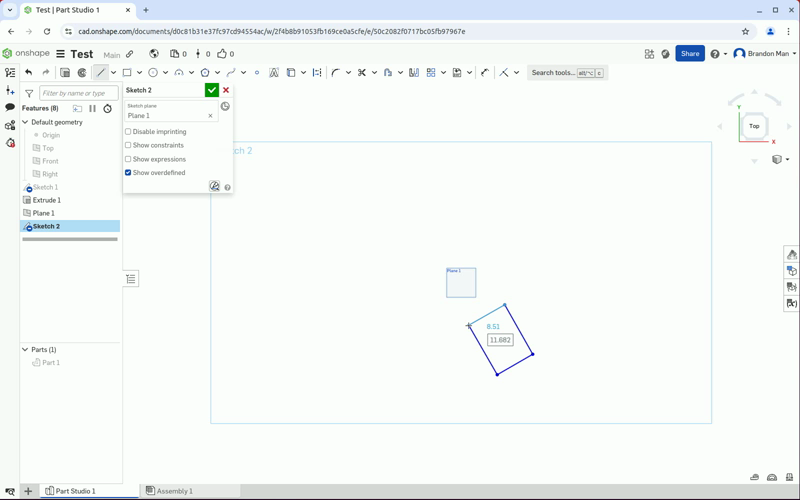
key(esc)
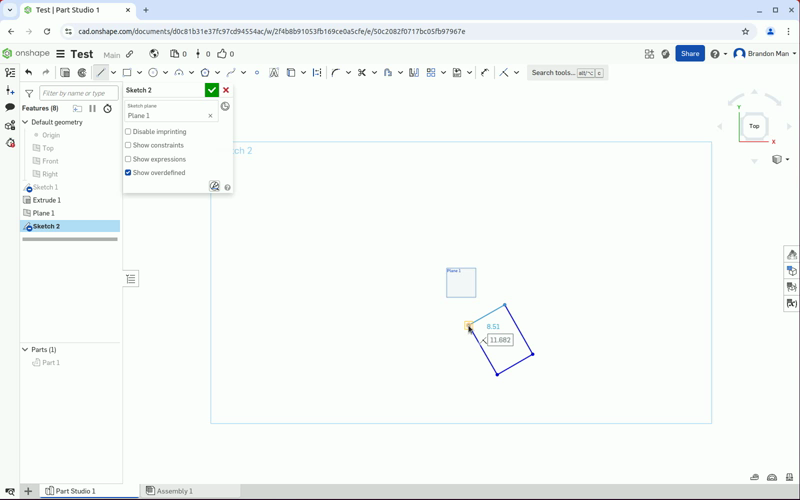
mouse_move(492, 339)
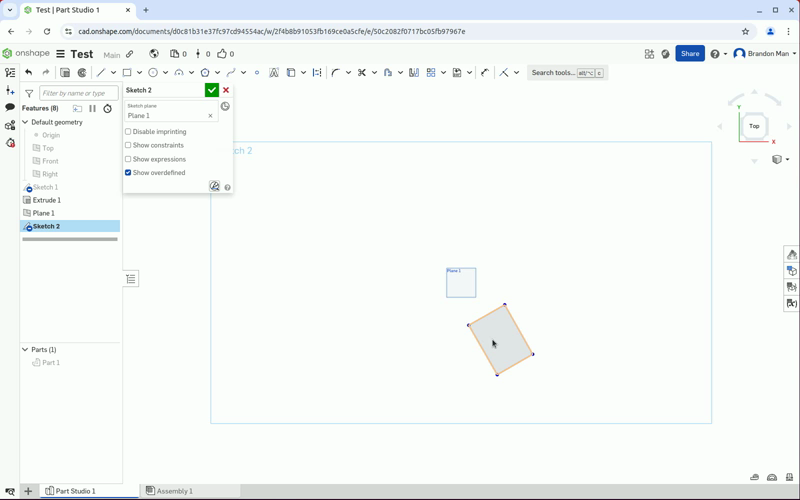
click(492, 339)
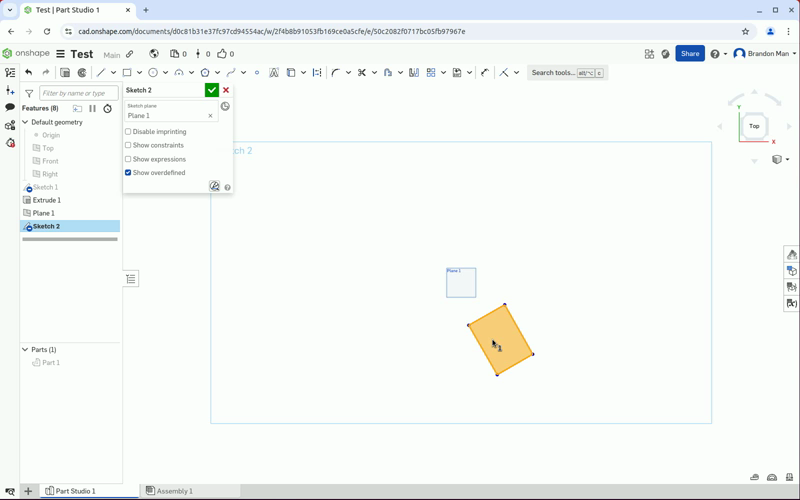
mouse_move(73, 352)
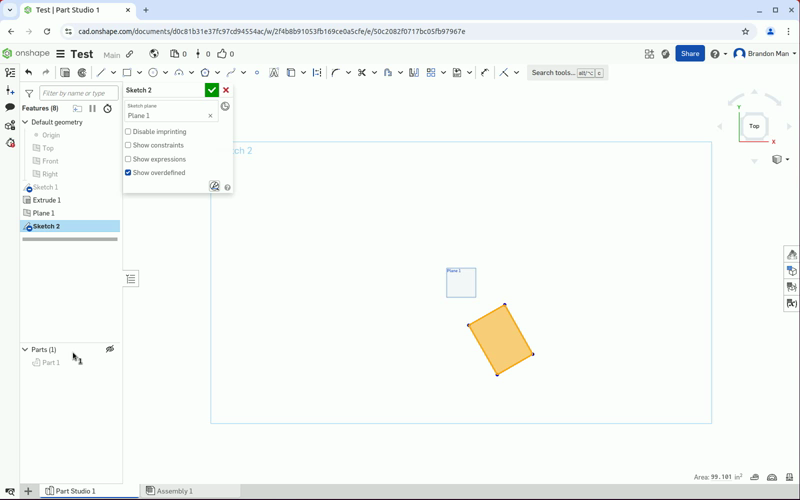
key(shift+y)
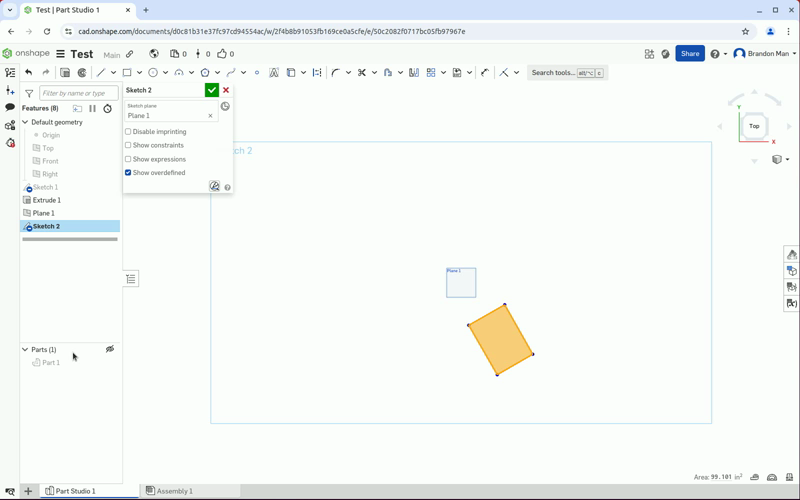
key(shift+e)
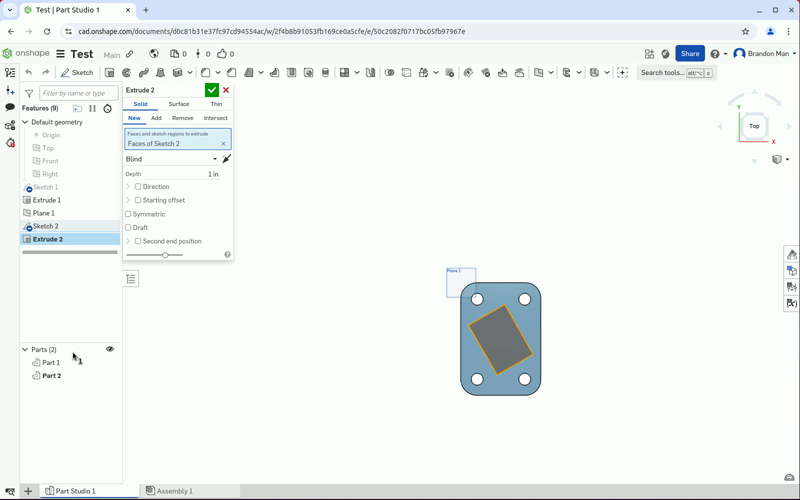
mouse_move(143, 106)
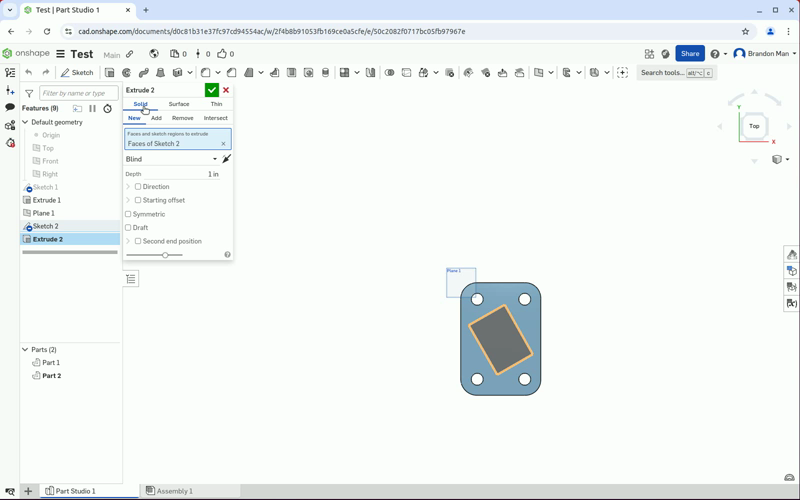
click(143, 106)
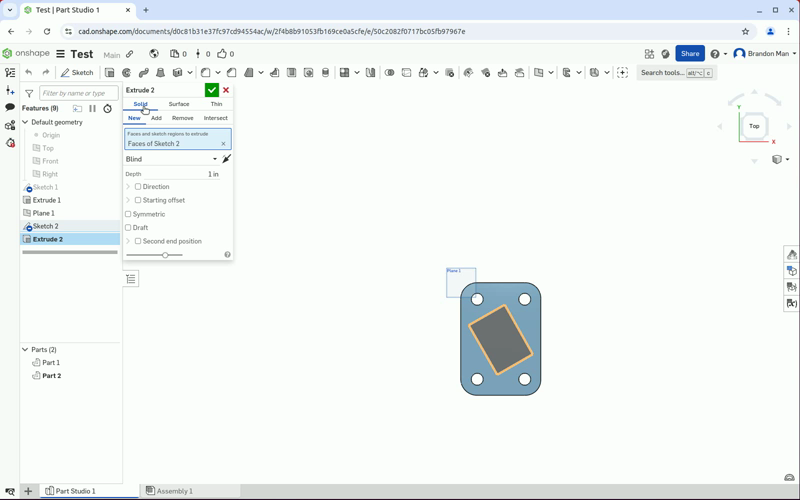
mouse_move(137, 120)
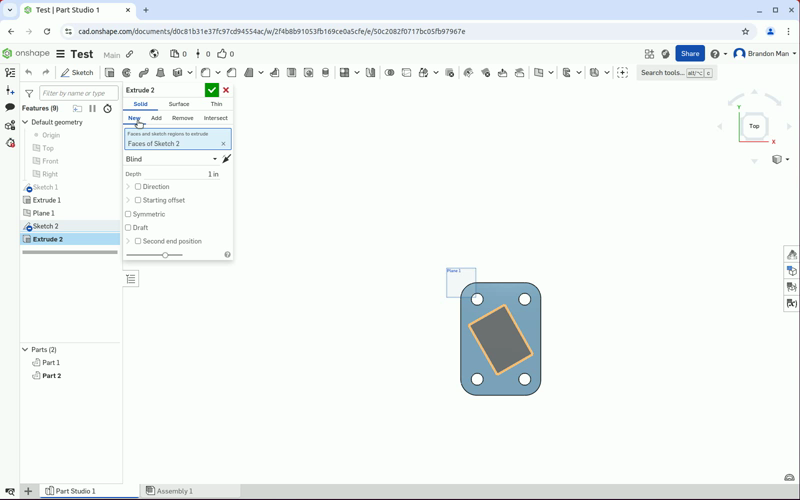
click(137, 120)
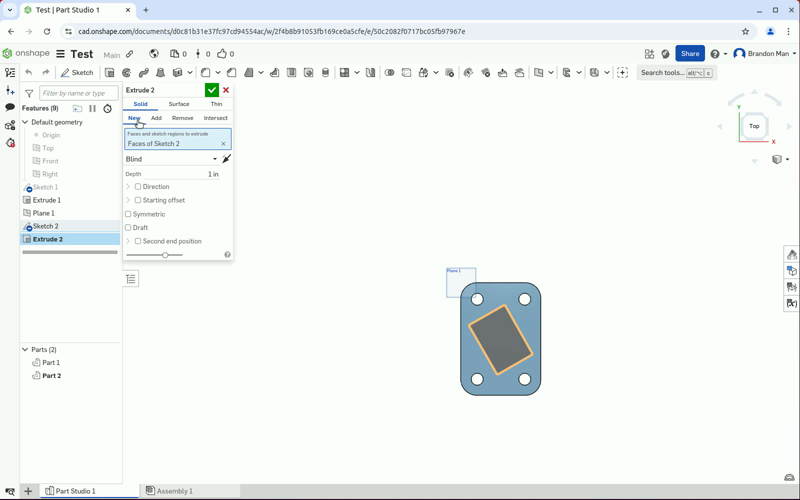
key(tab, 4)
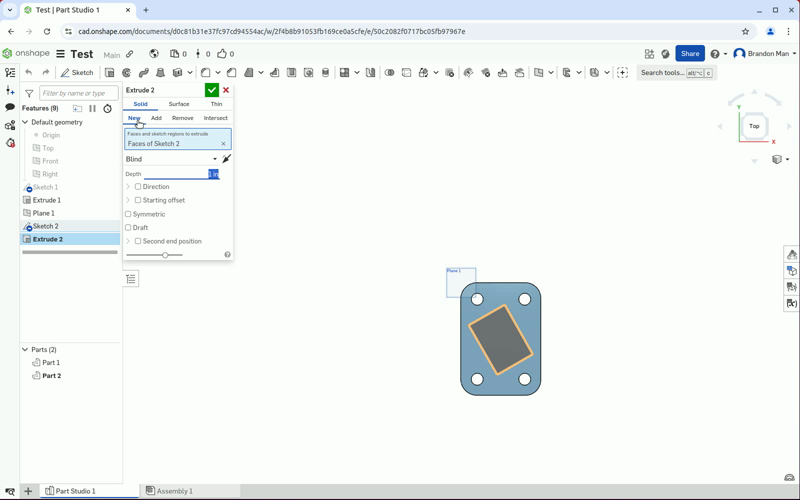
text(8.666)
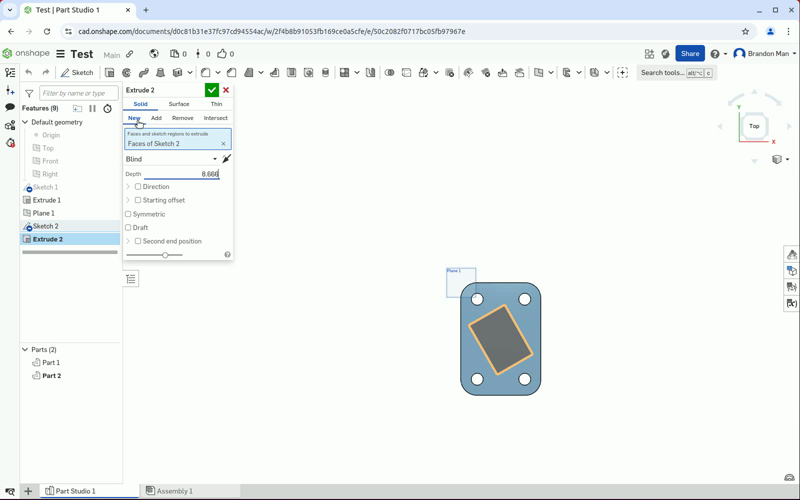
key(enter)
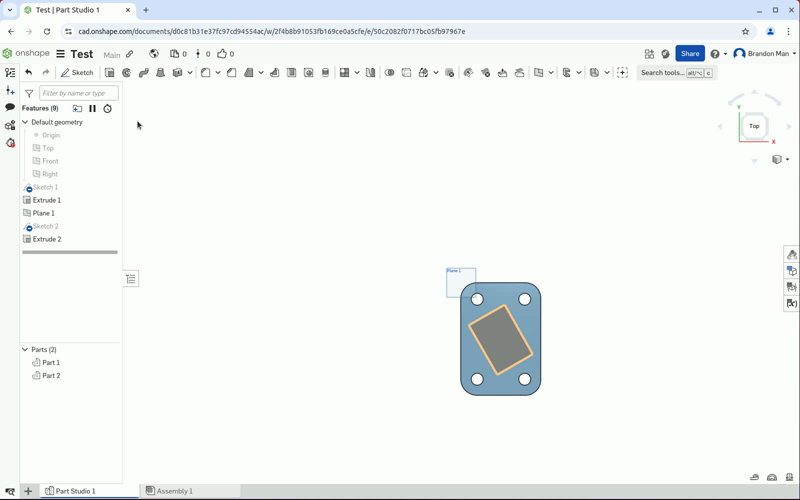
key(shift+h)
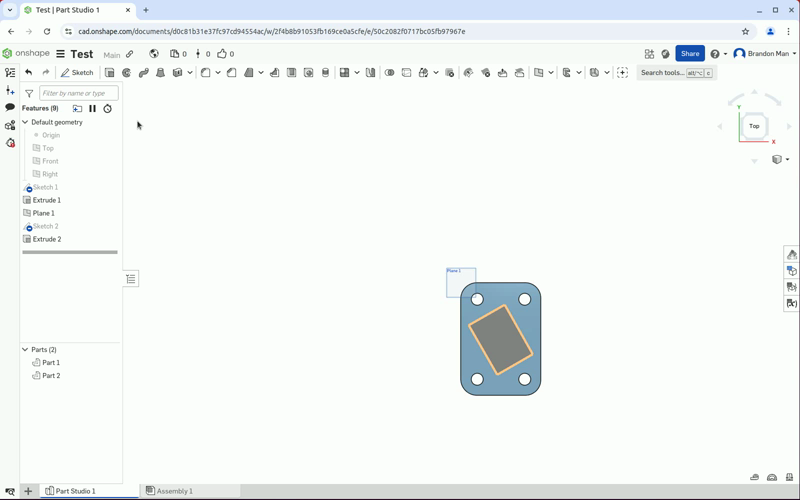
key(shift+h)
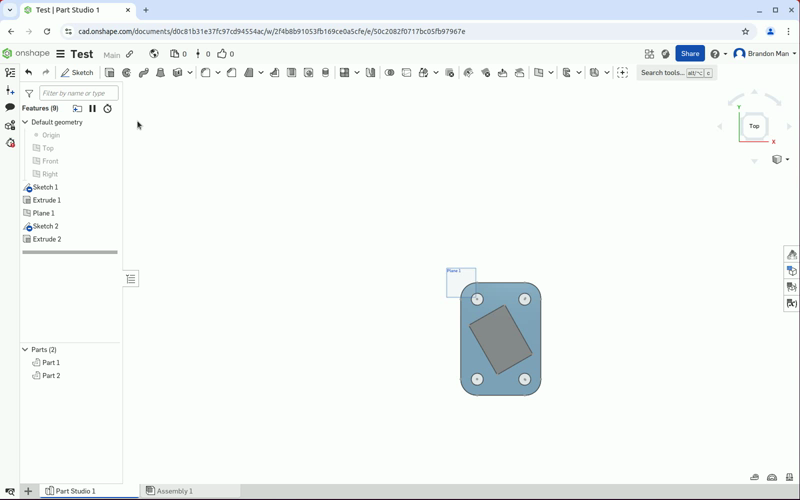
key(shift+7)
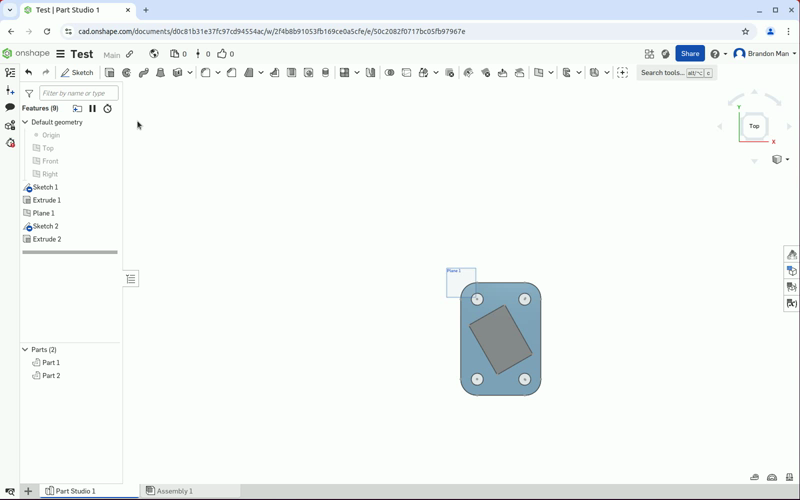
key(up, 3)
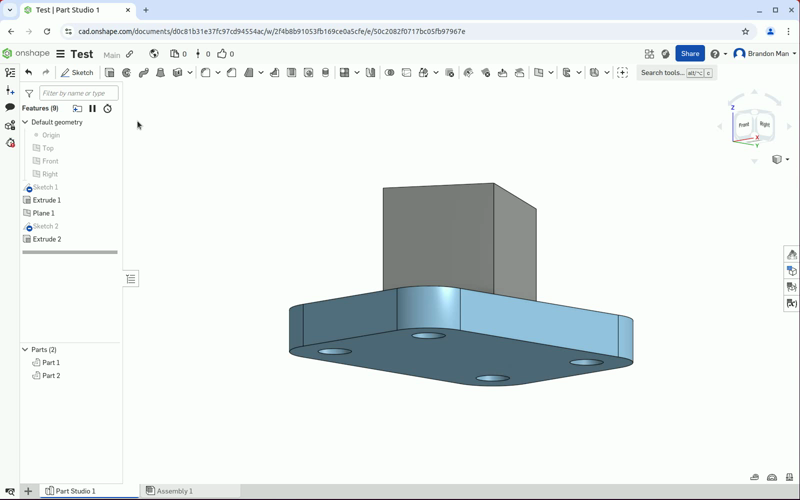
key(left, 3)
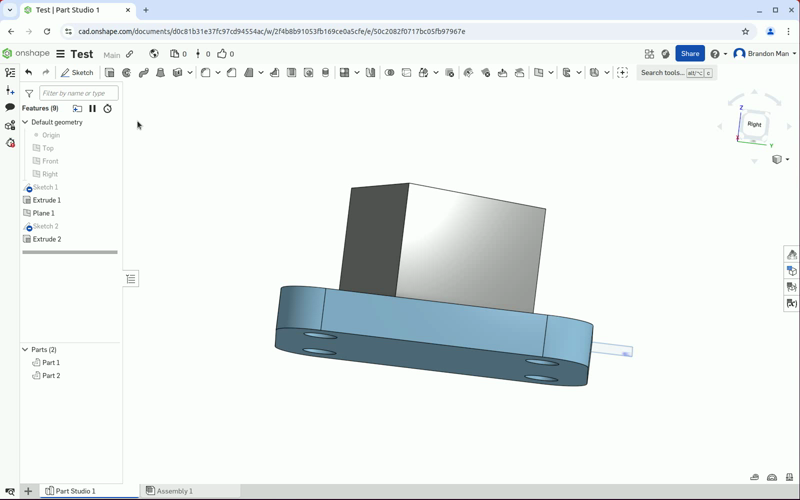
key(right, 3)
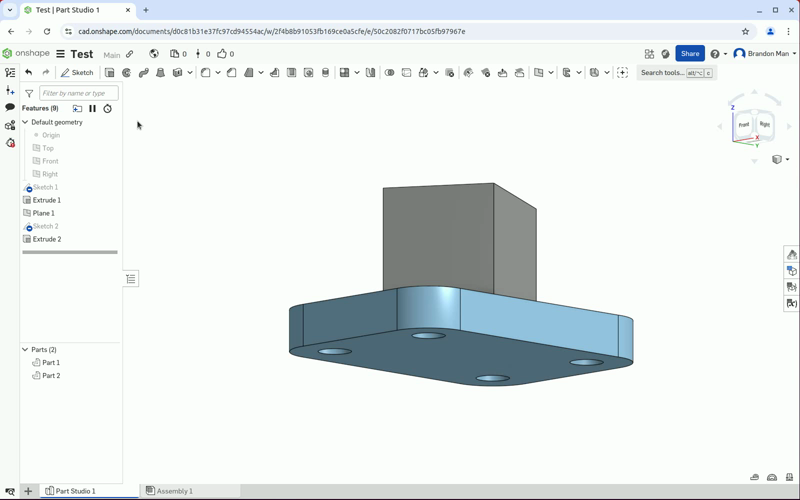
key(down, 3)
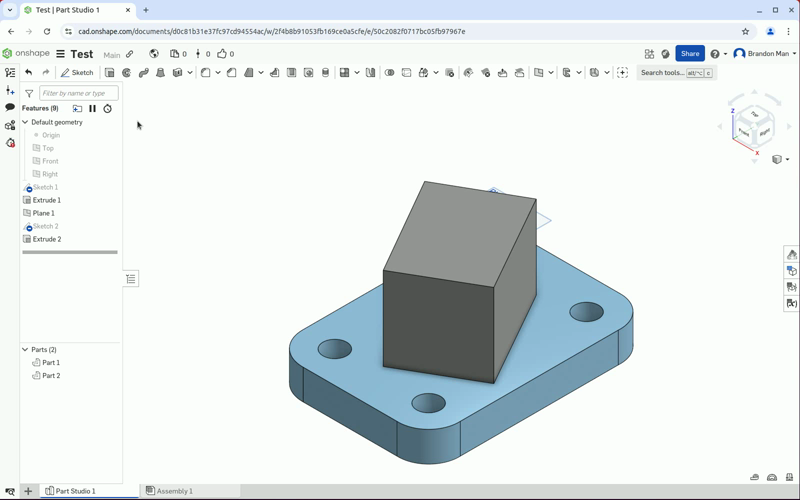
mouse_move(73, 189)
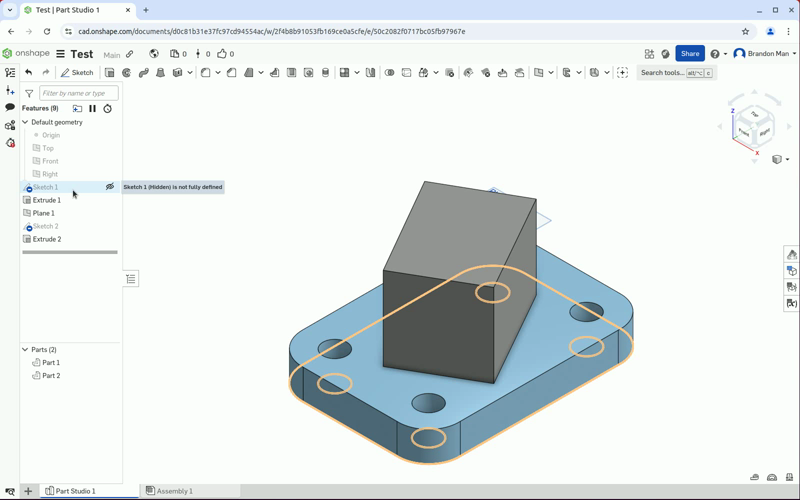
click(73, 189)